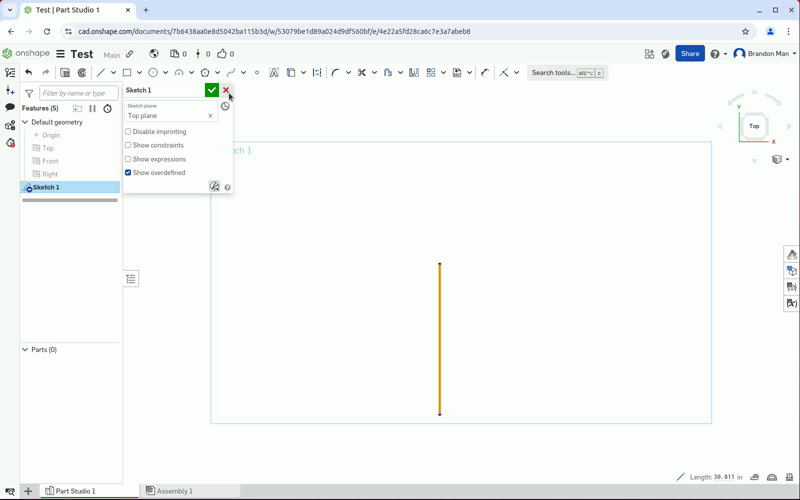
key(shift+h)
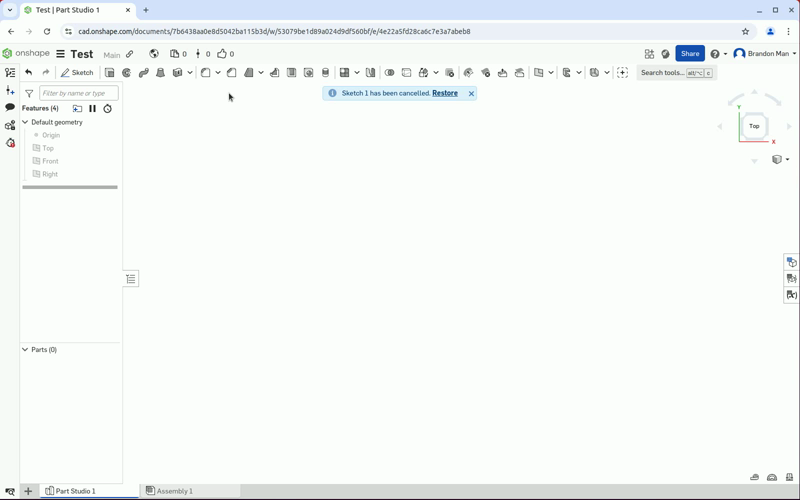
mouse_move(73, 352)
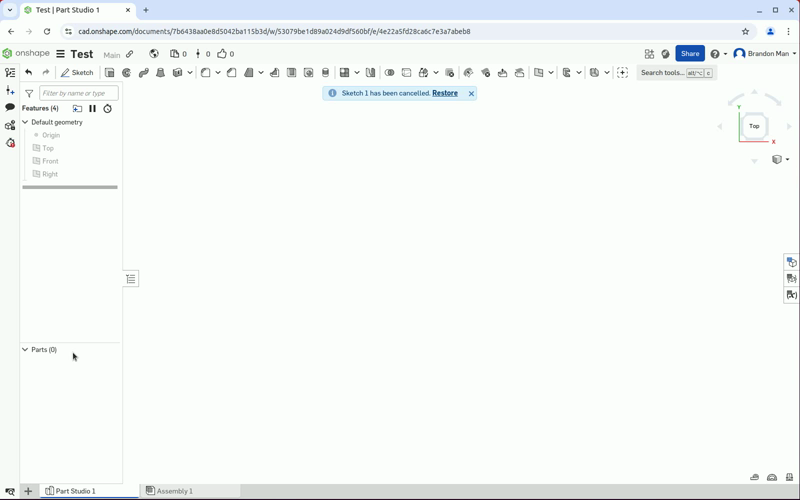
key(y)
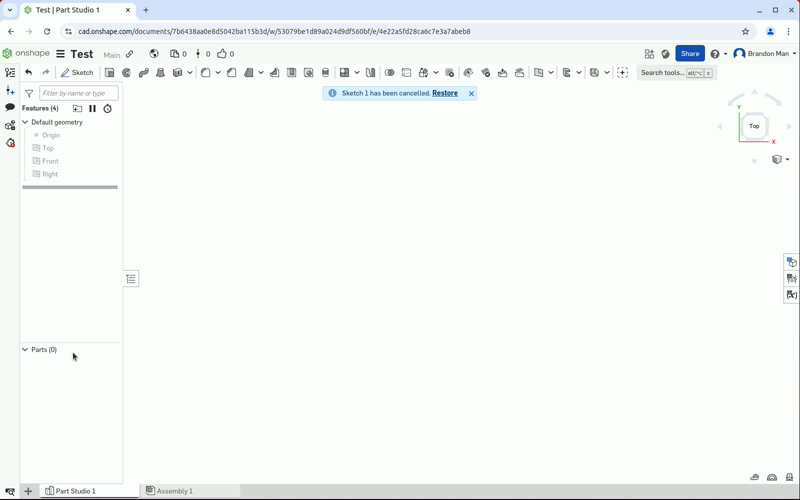
key(shift+p)
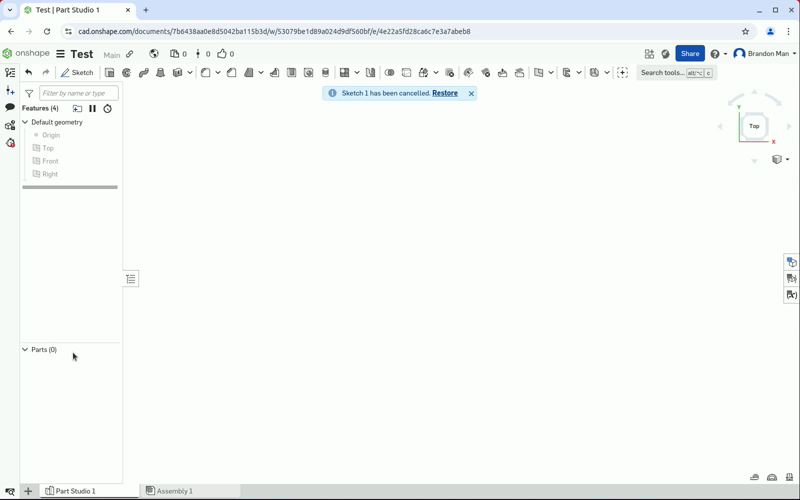
key(space)
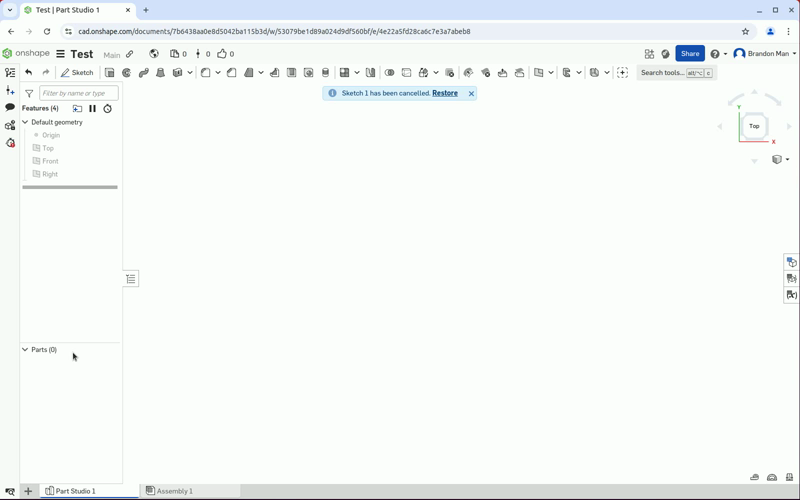
key_down(shift)
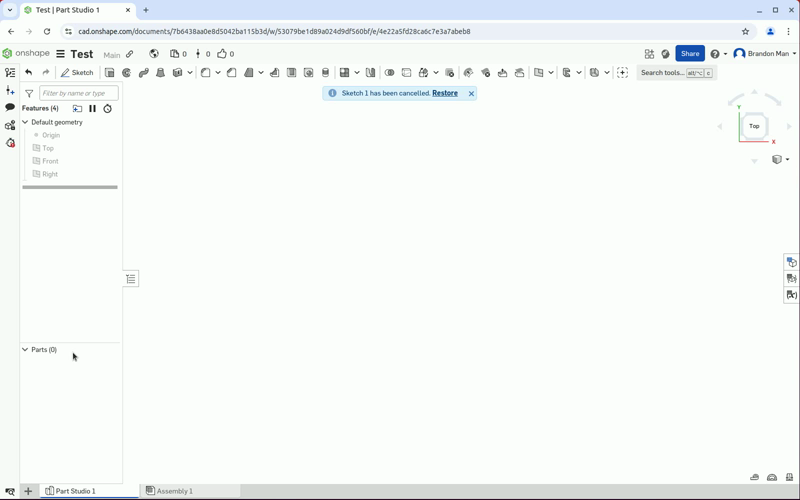
key(up)
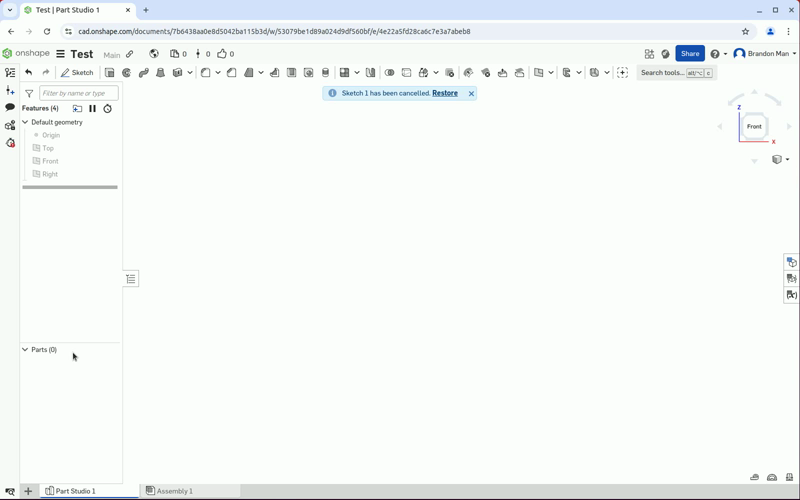
key_up(shift)
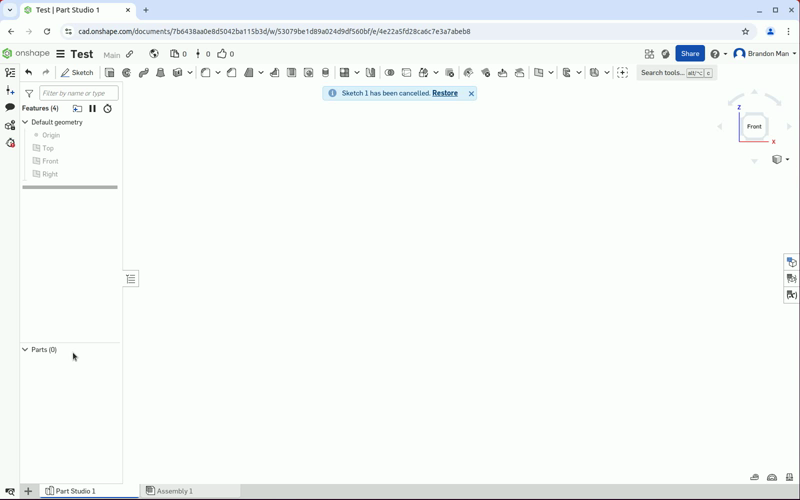
mouse_move(73, 352)
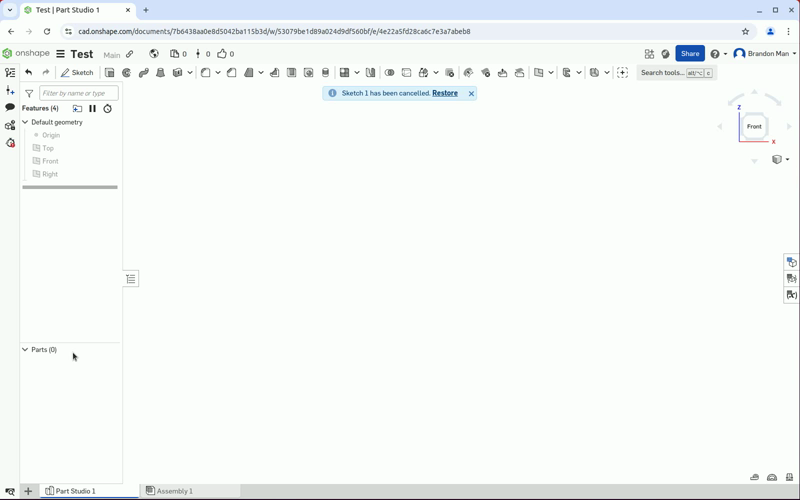
key(shift+y)
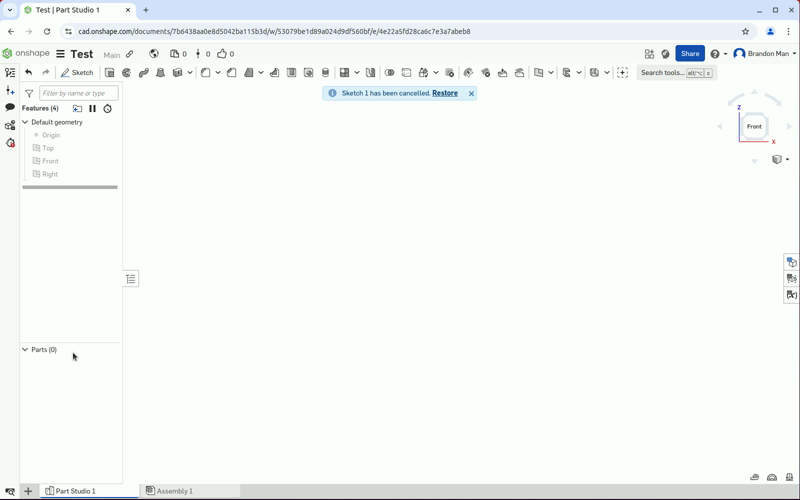
key(shift+s)
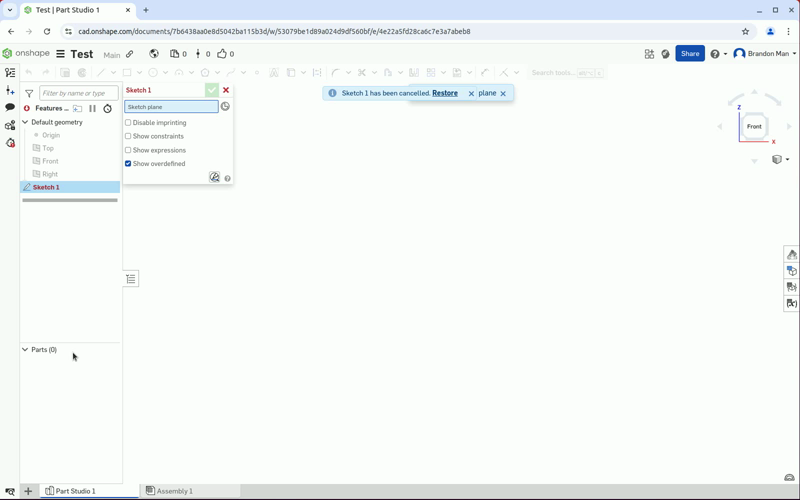
mouse_move(73, 163)
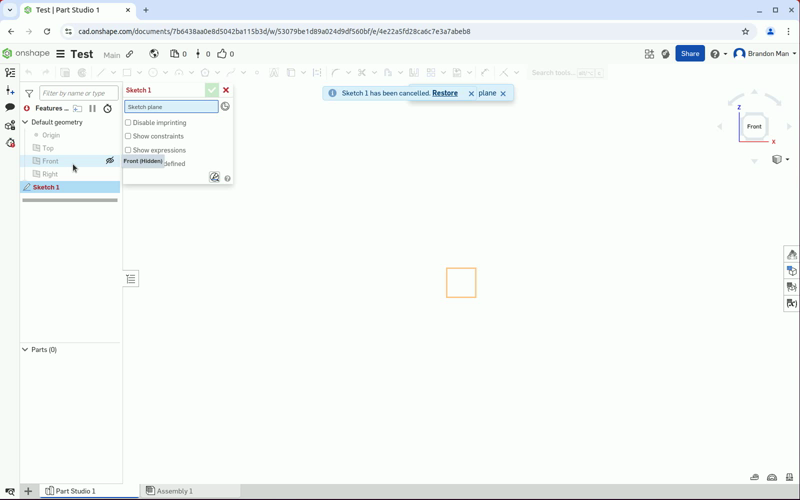
click(73, 163)
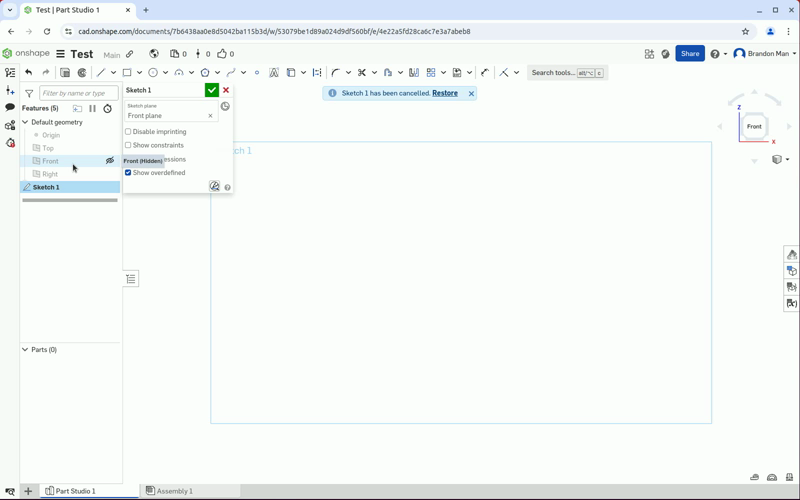
mouse_move(73, 352)
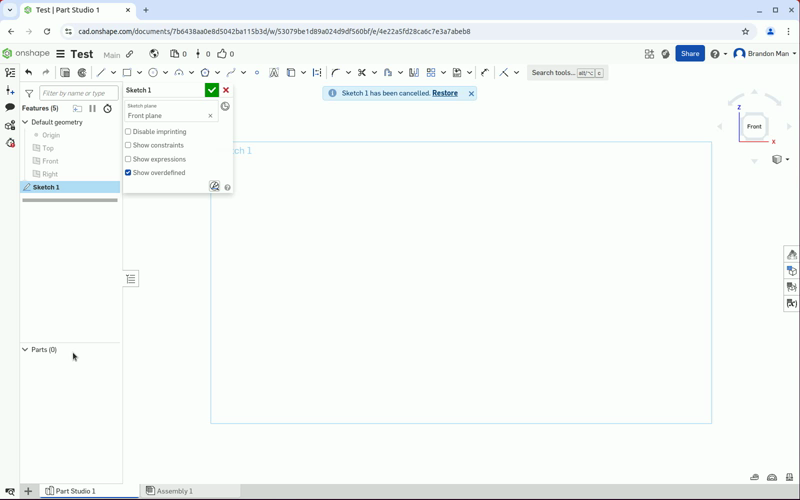
key(y)
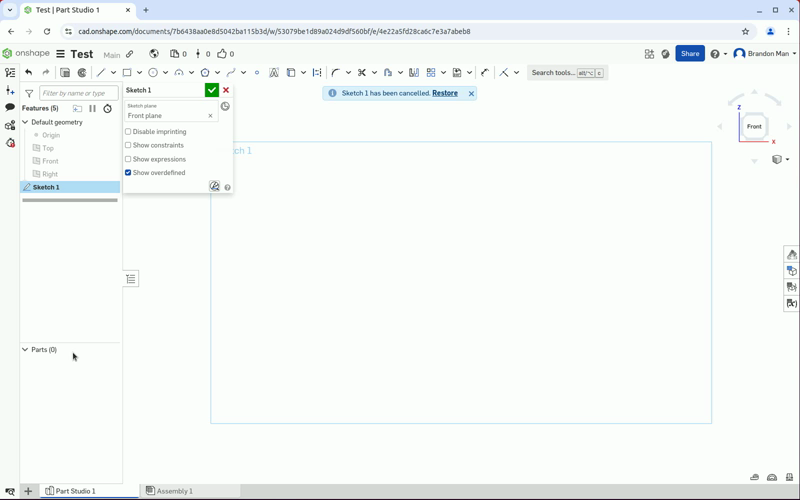
key(l)
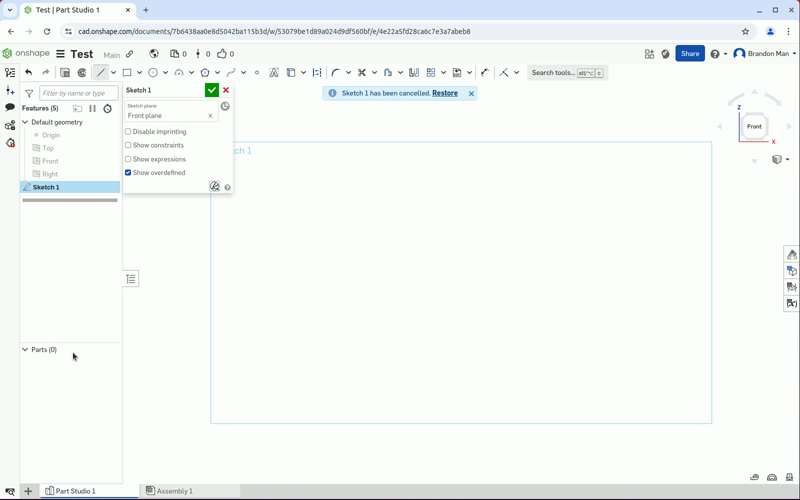
key_down(shift)
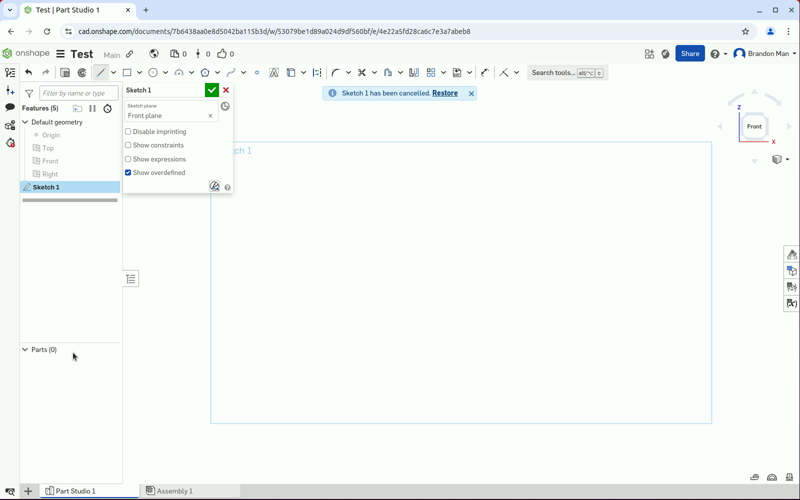
mouse_move(348, 282)
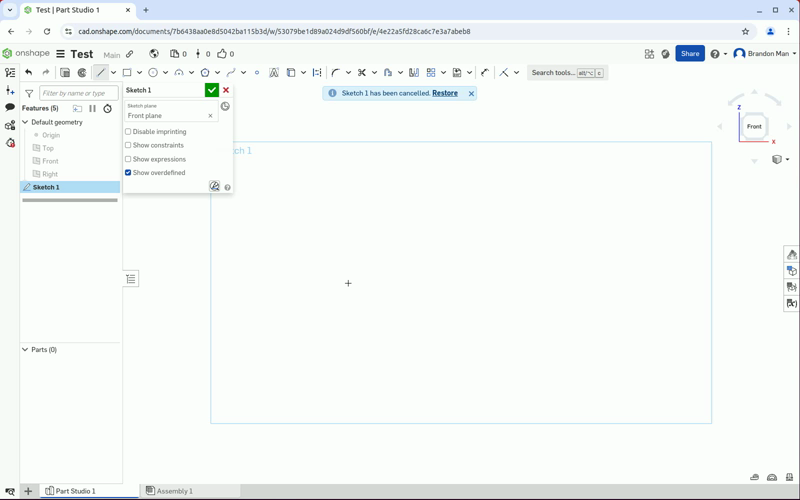
click(348, 282)
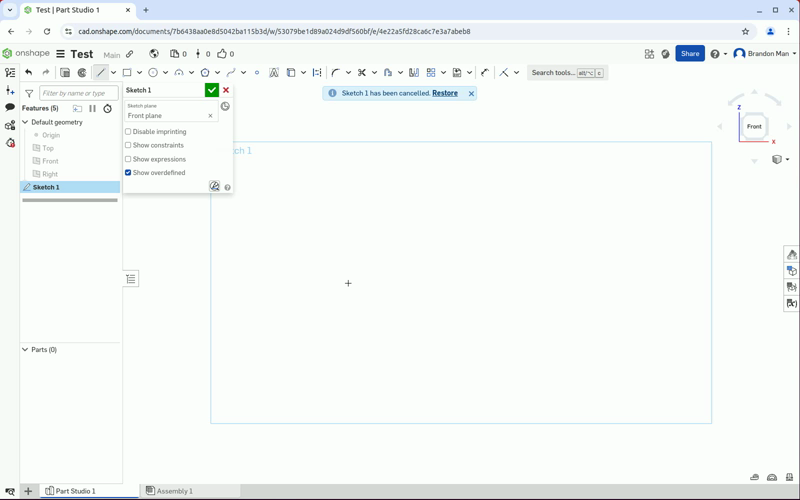
key_up(shift)
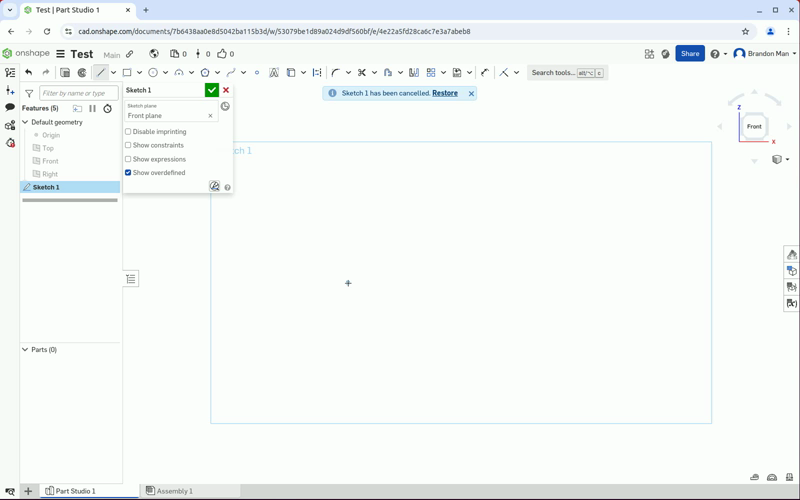
key_down(shift)
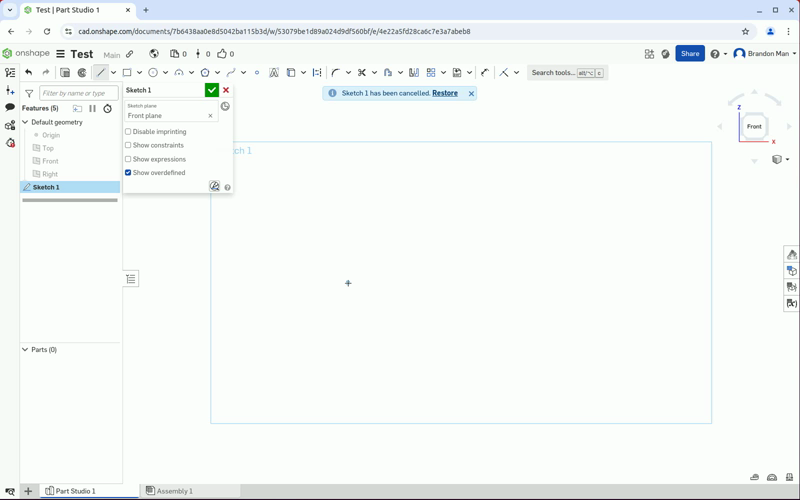
mouse_move(378, 282)
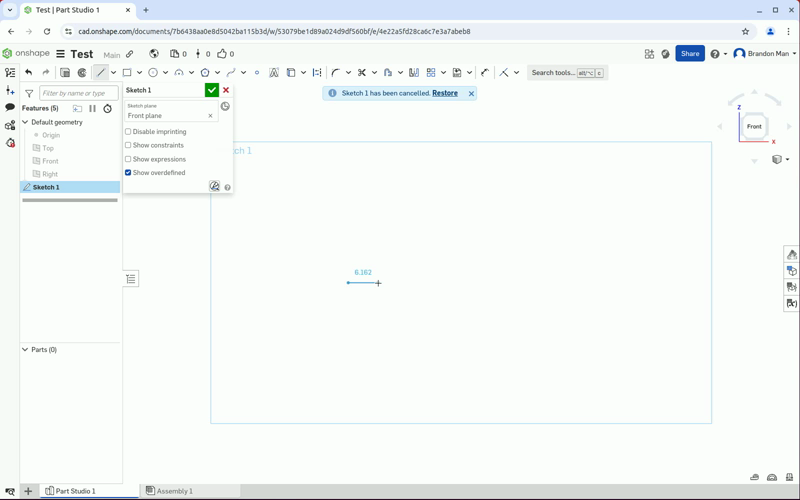
mouse_move(386, 282)
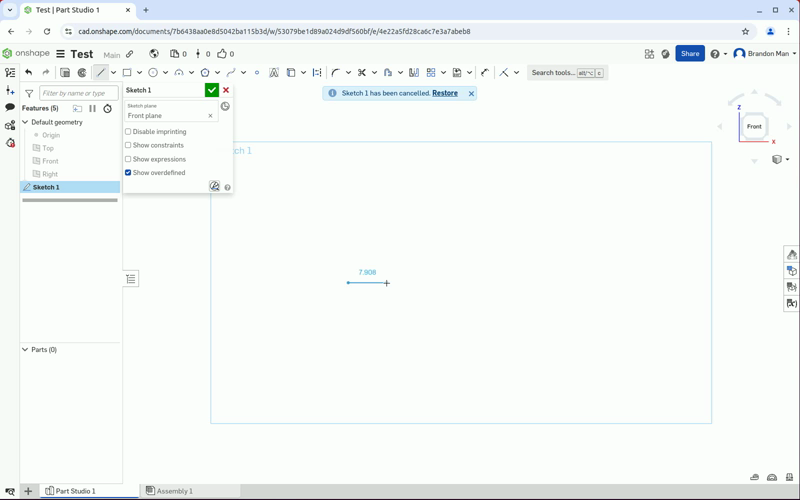
click(386, 282)
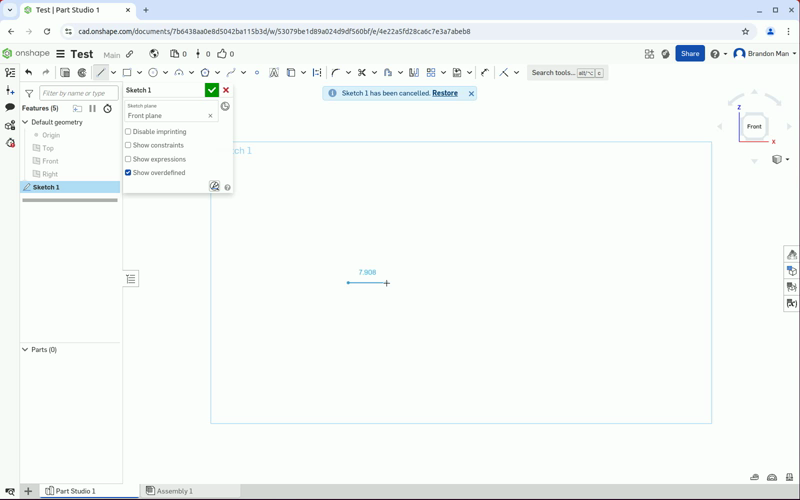
key_up(shift)
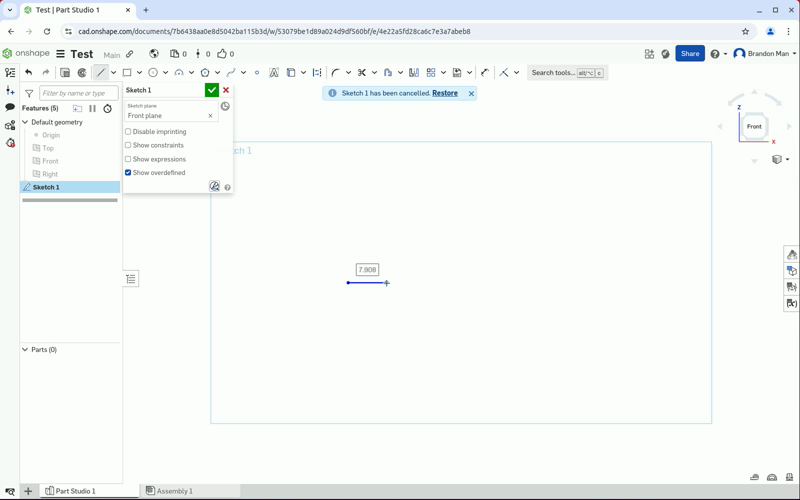
key_down(shift)
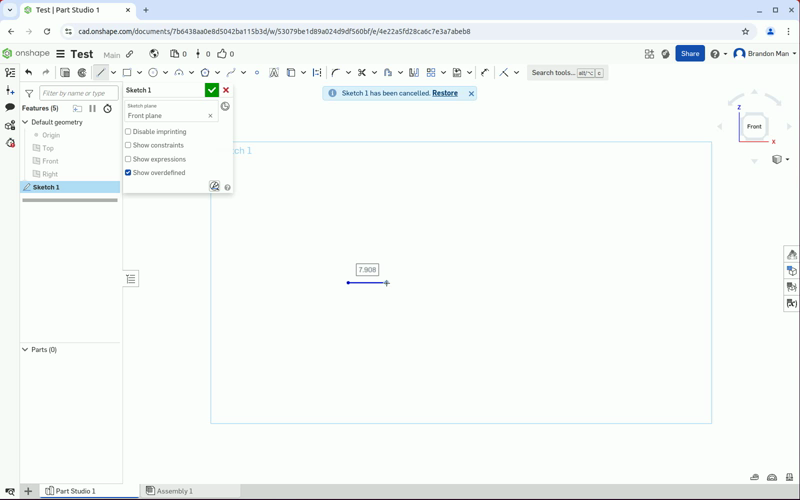
mouse_move(417, 282)
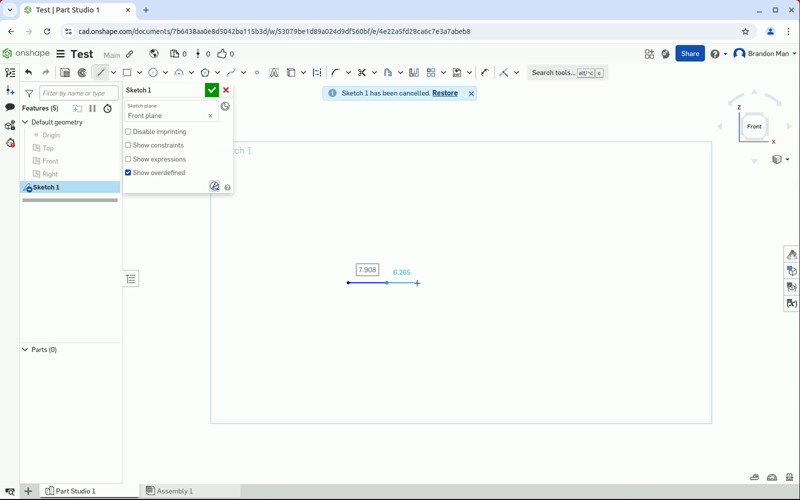
mouse_move(386, 259)
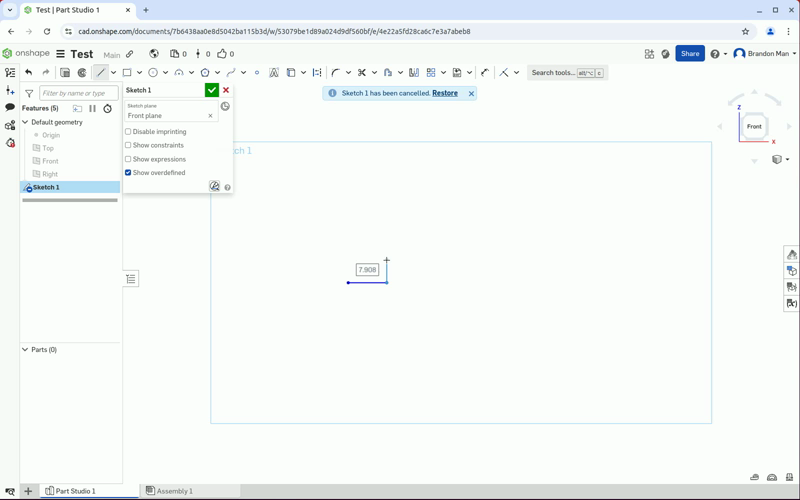
click(386, 259)
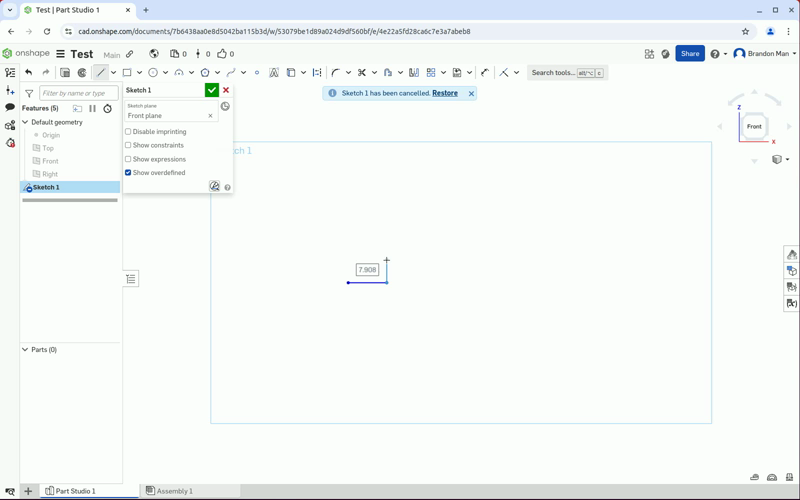
key_up(shift)
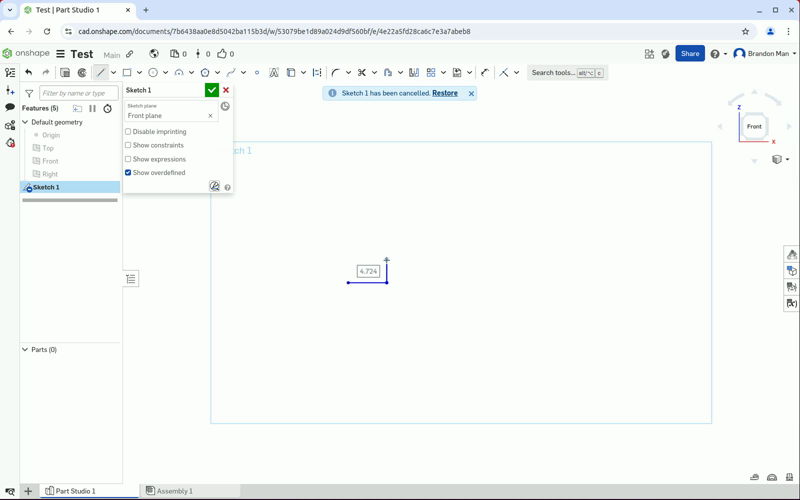
key_down(shift)
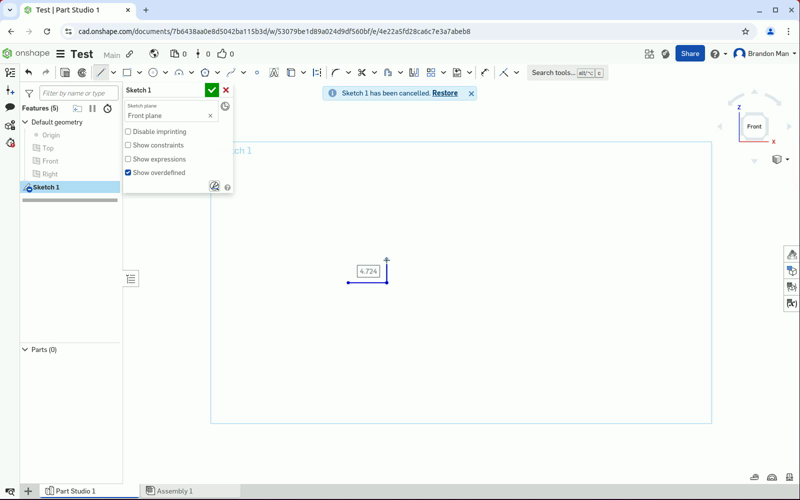
mouse_move(417, 259)
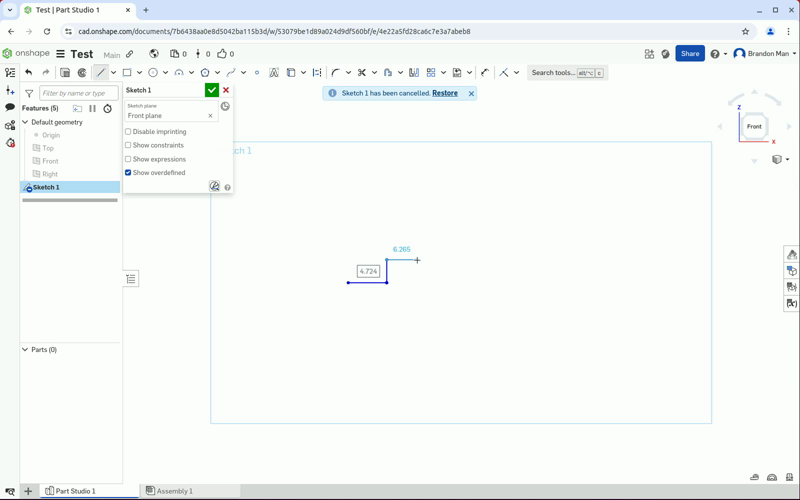
mouse_move(363, 259)
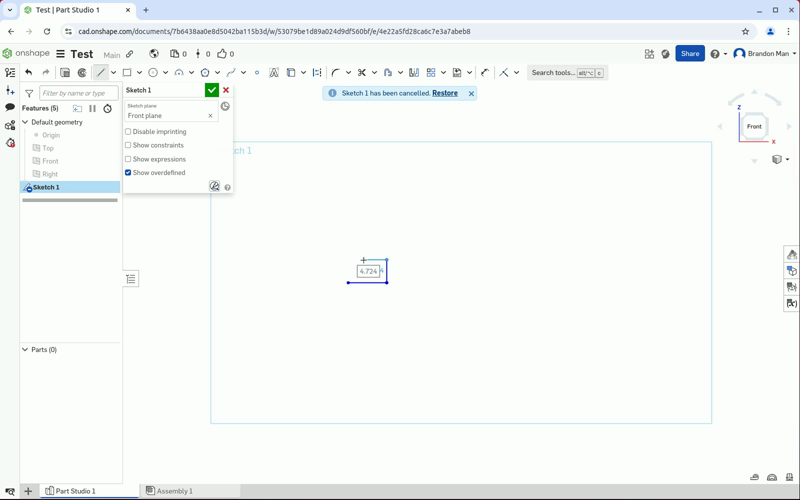
click(363, 259)
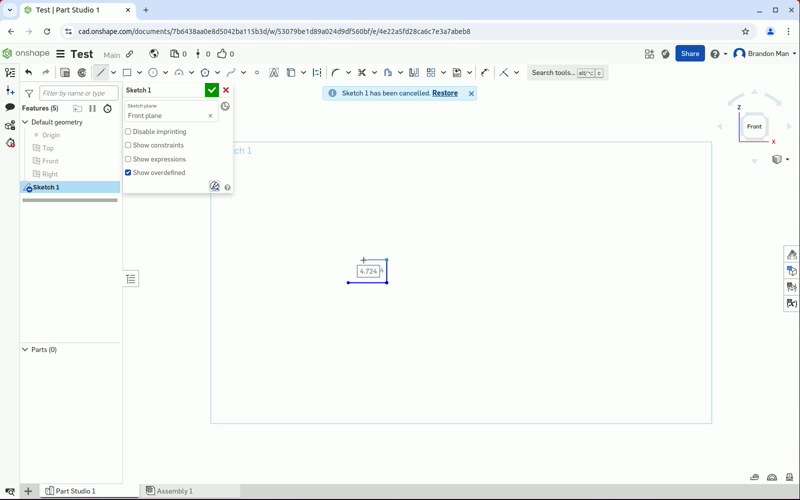
key_up(shift)
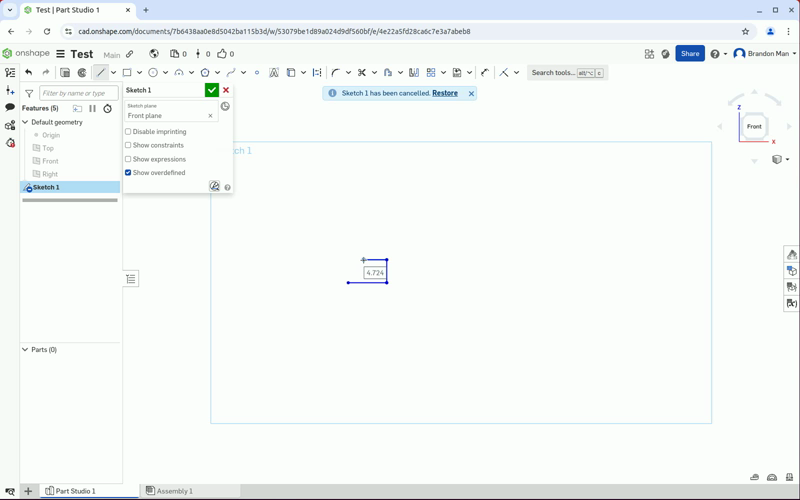
key_down(shift)
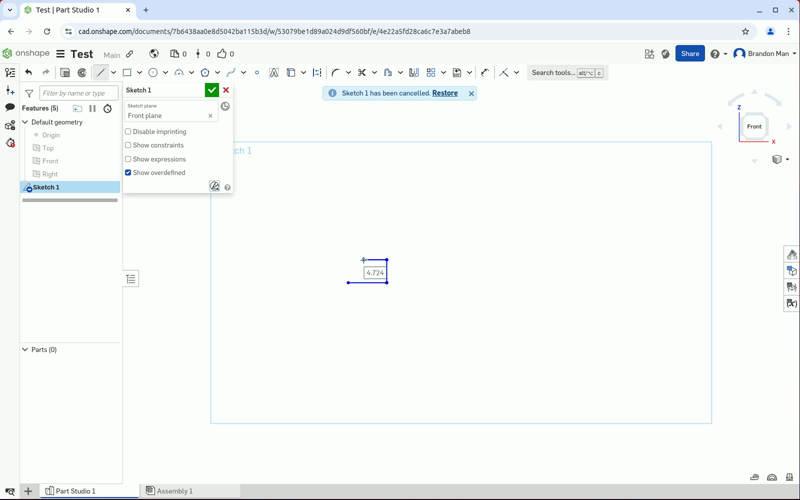
mouse_move(363, 197)
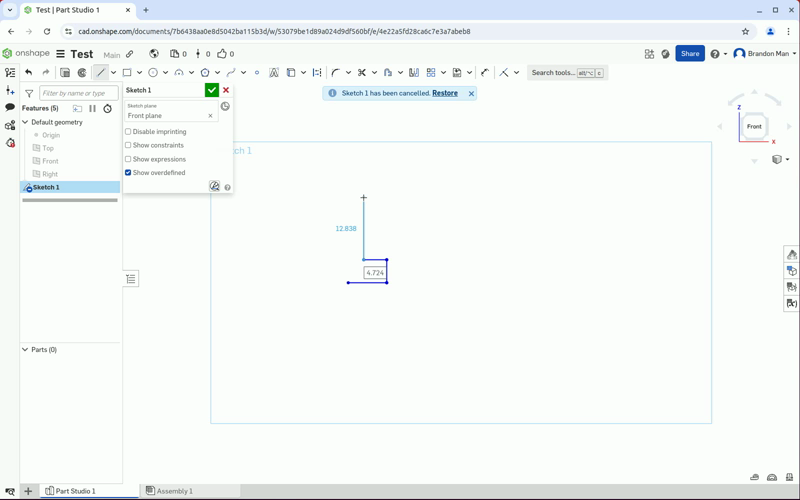
click(363, 197)
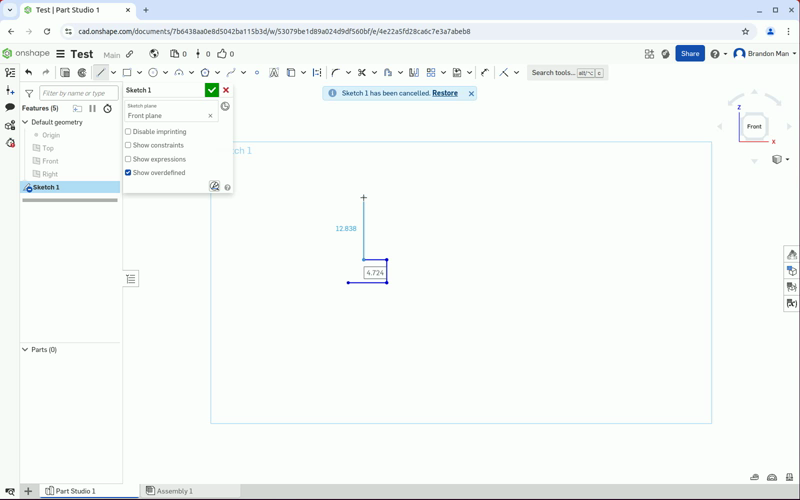
key_up(shift)
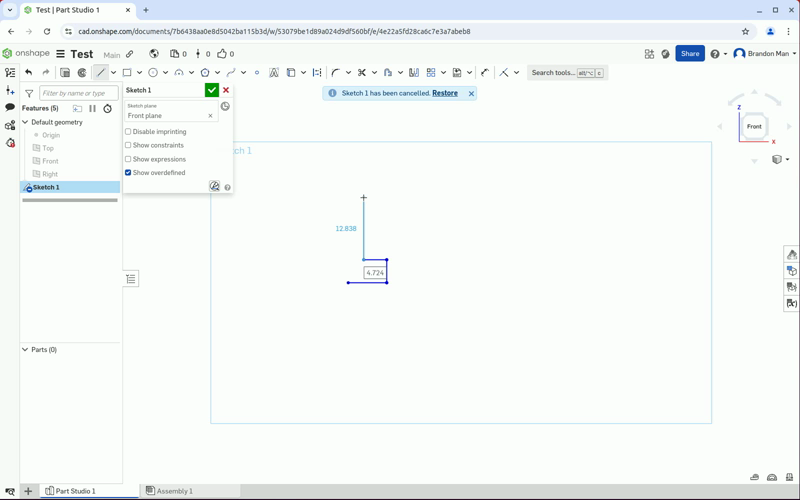
key_down(shift)
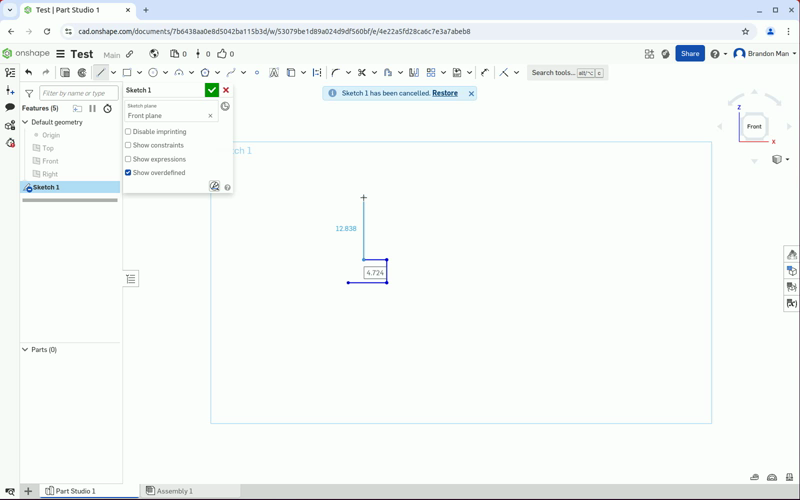
mouse_move(393, 197)
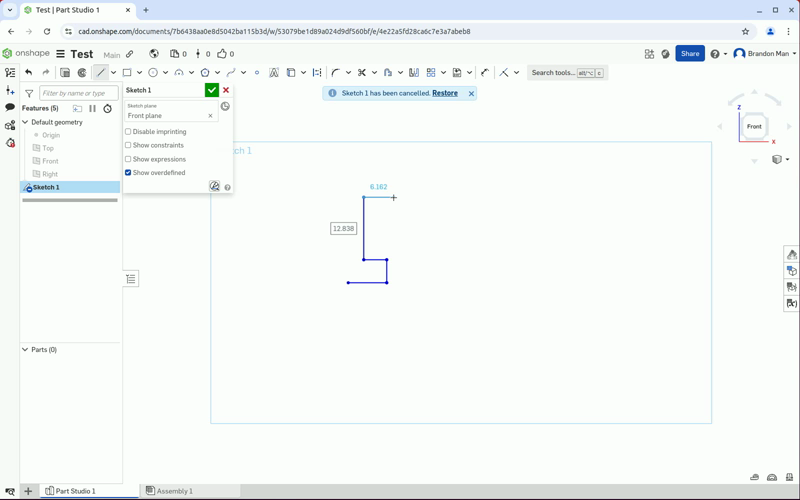
mouse_move(348, 197)
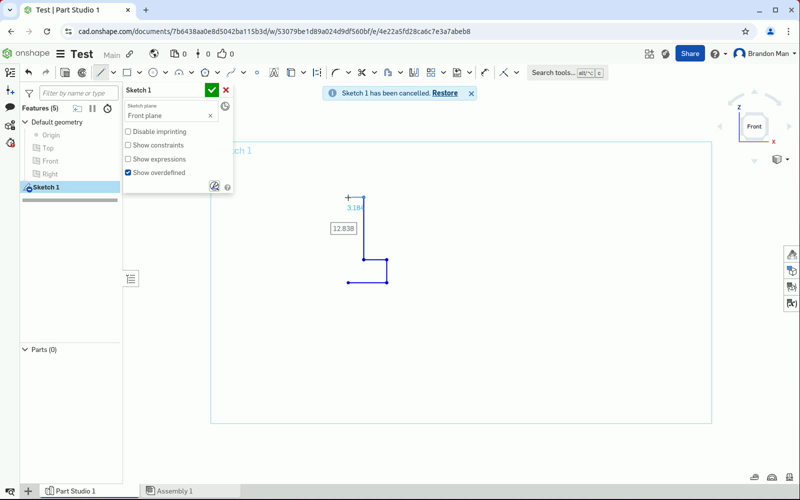
click(348, 197)
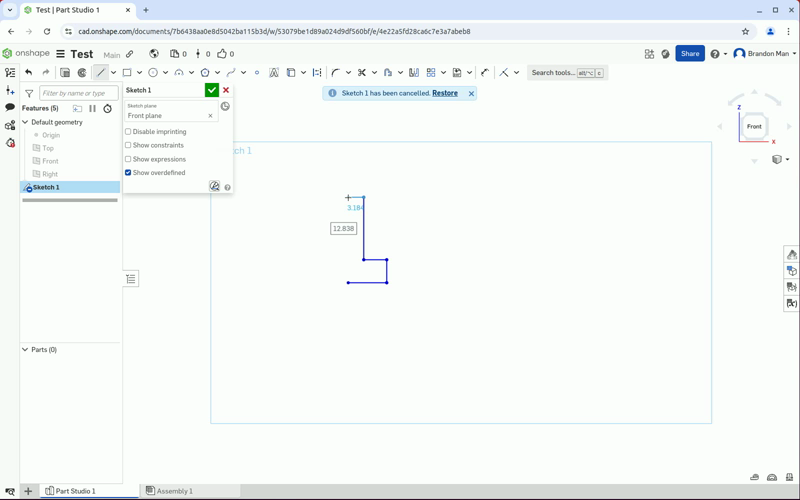
key_up(shift)
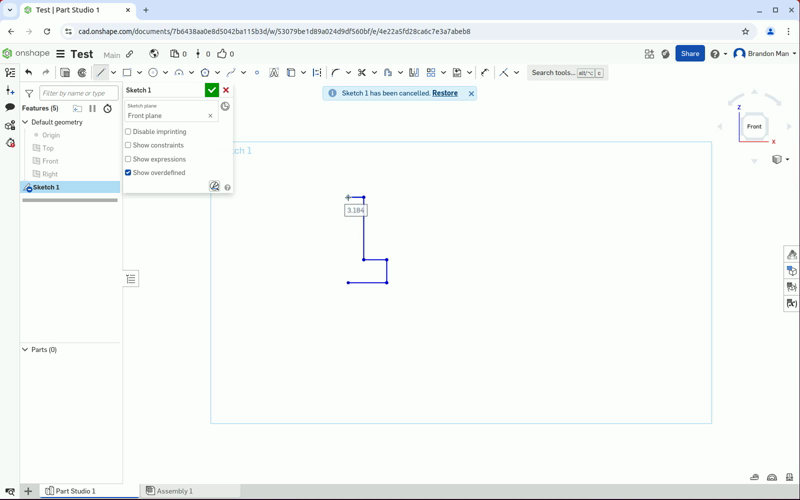
key_down(shift)
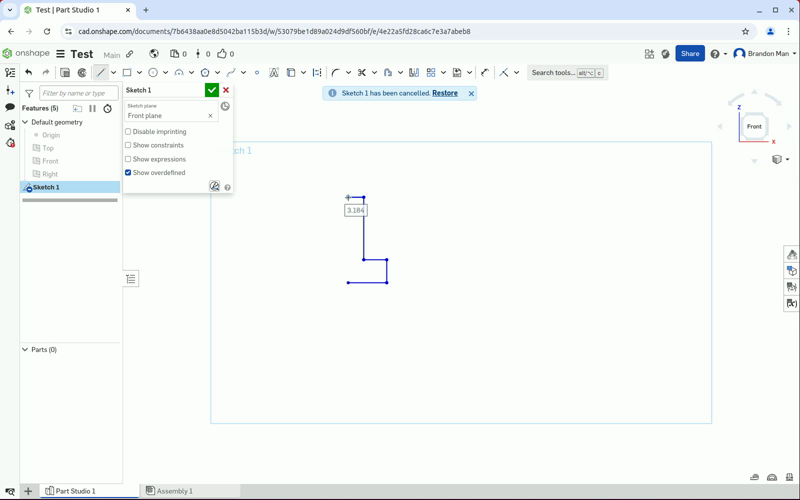
mouse_move(348, 282)
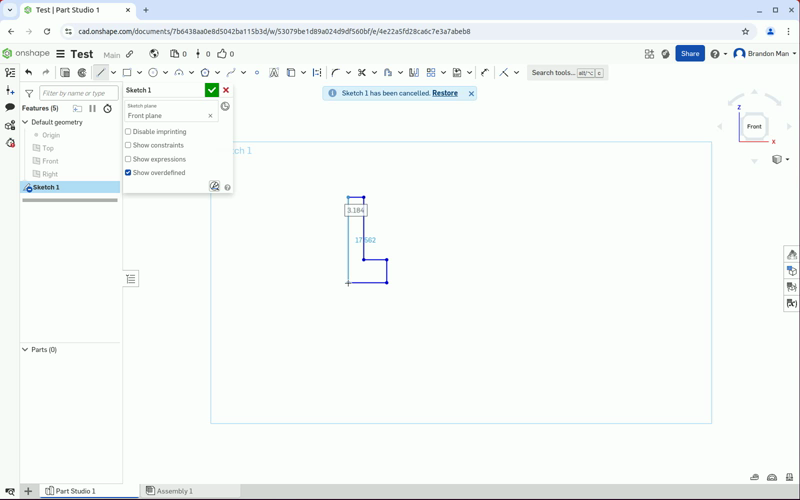
key_up(shift)
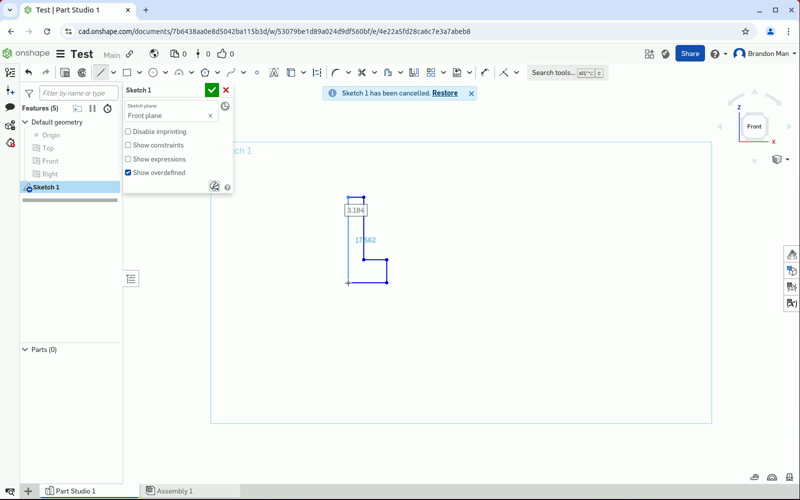
click(348, 282)
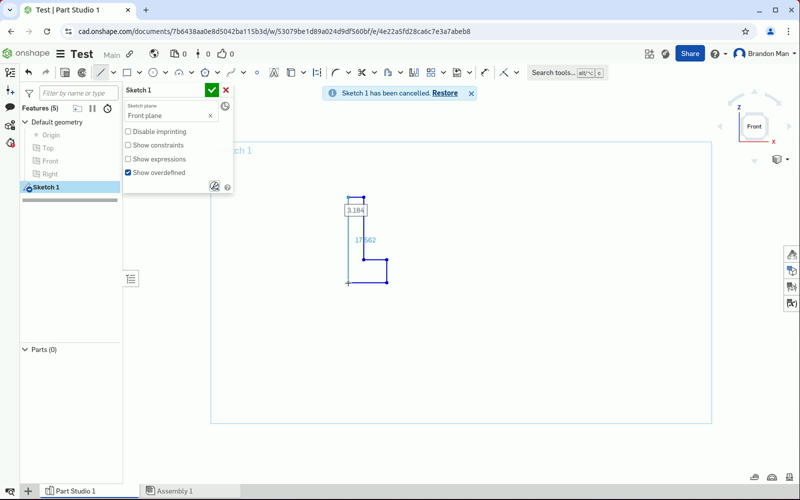
key(esc)
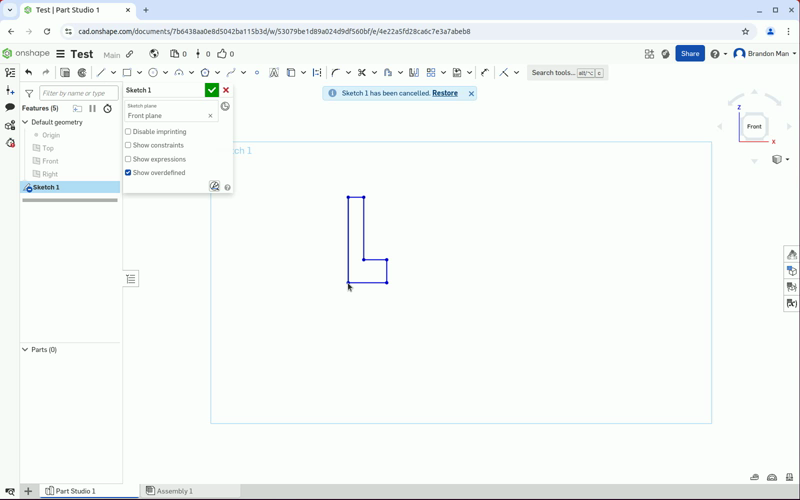
mouse_move(359, 212)
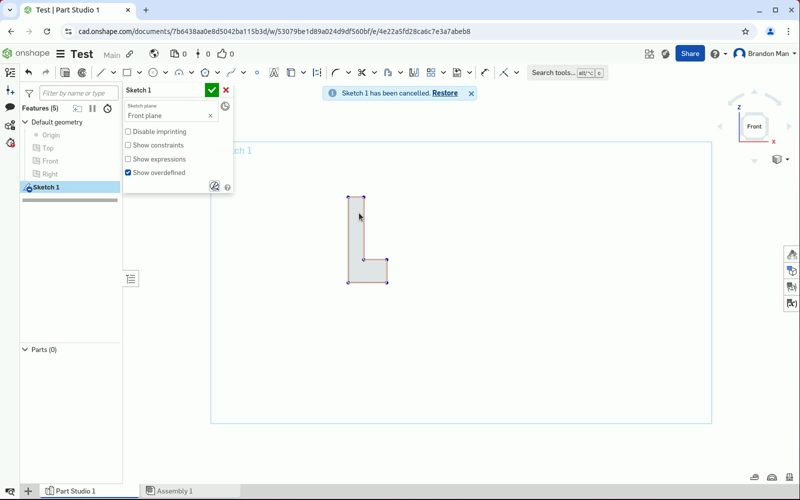
click(359, 212)
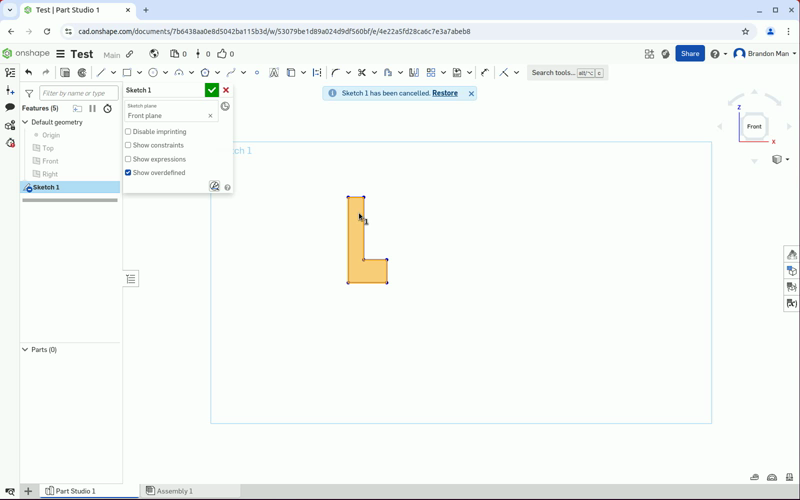
mouse_move(73, 352)
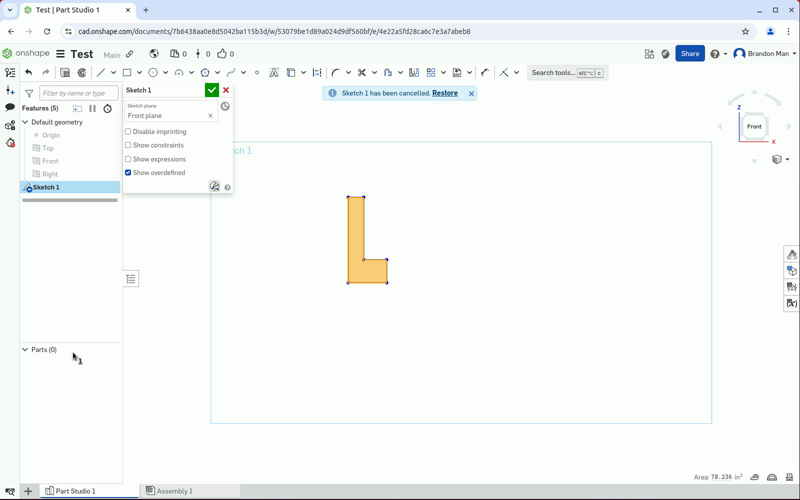
key(shift+y)
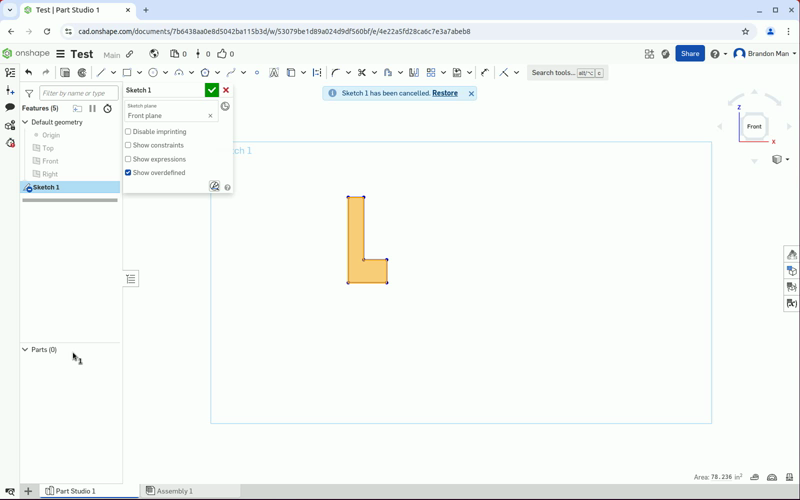
key(shift+e)
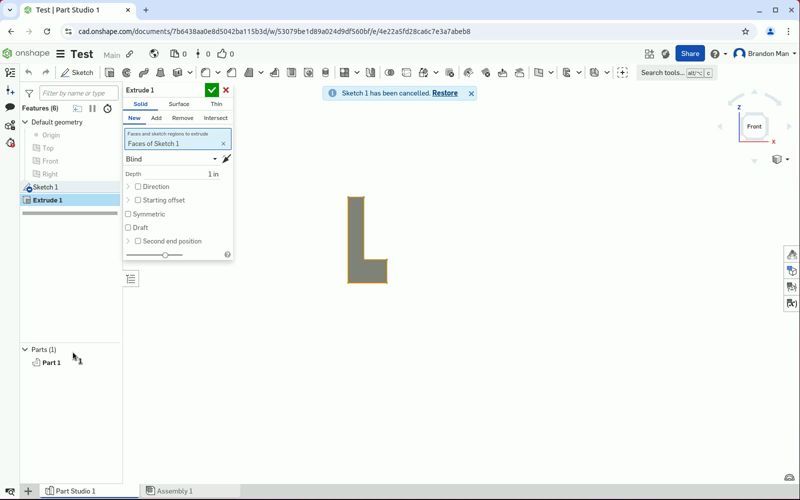
mouse_move(143, 106)
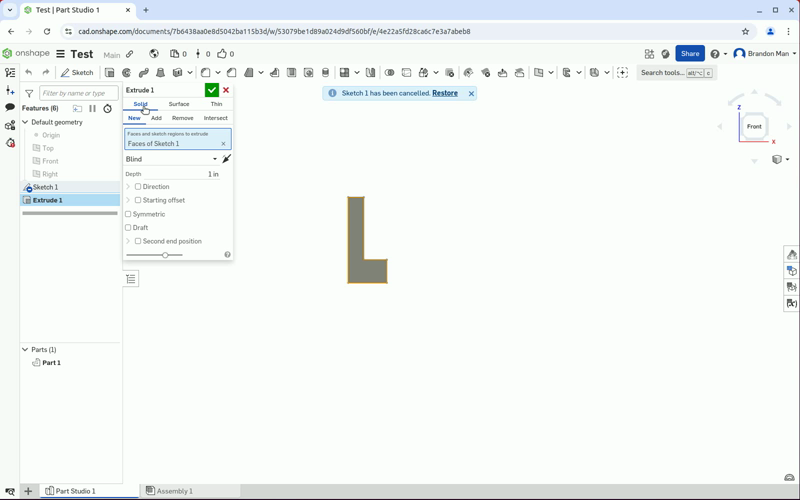
click(143, 106)
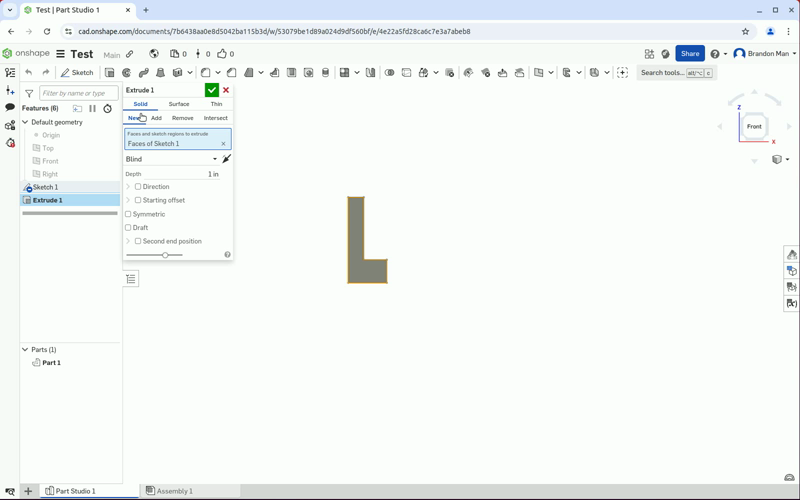
mouse_move(137, 120)
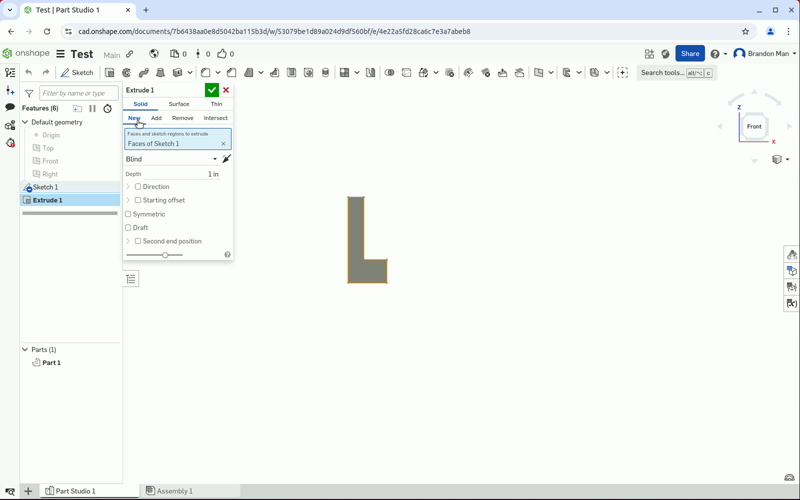
click(137, 120)
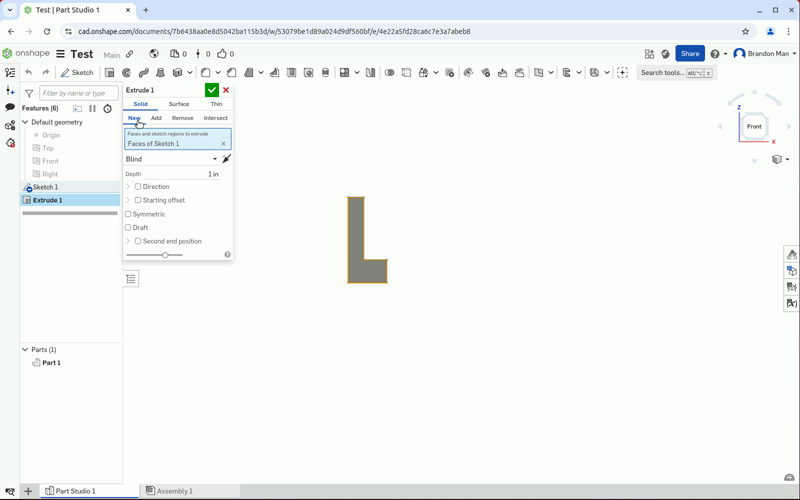
key(tab, 4)
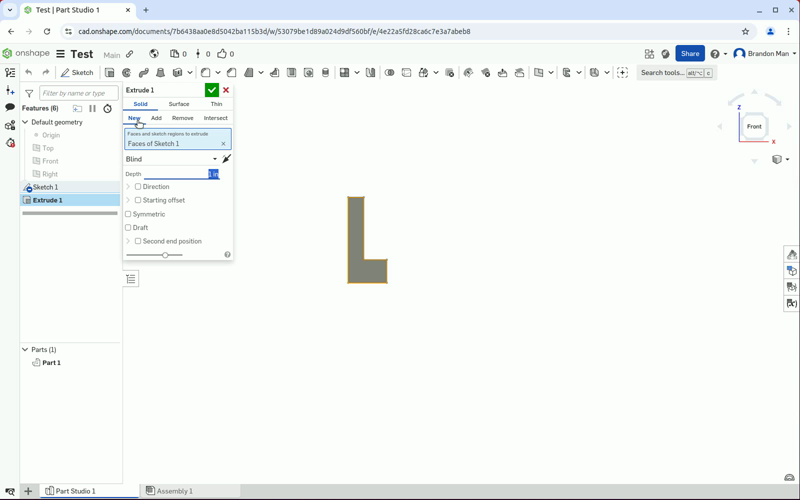
text(6.499)
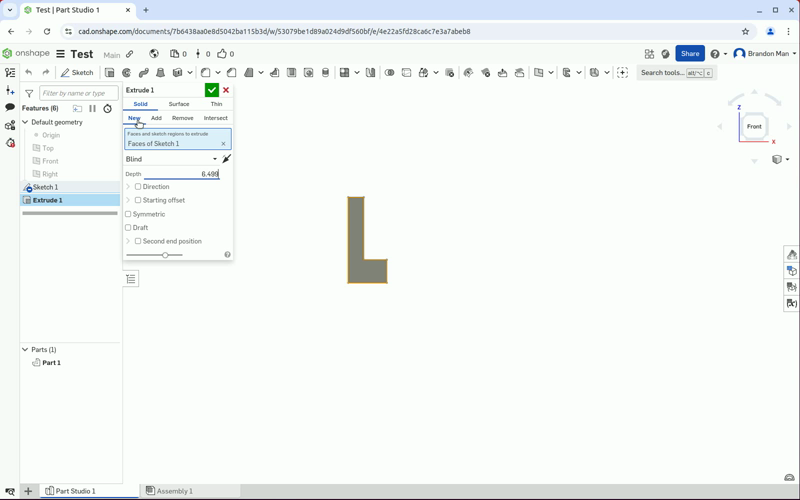
key(enter)
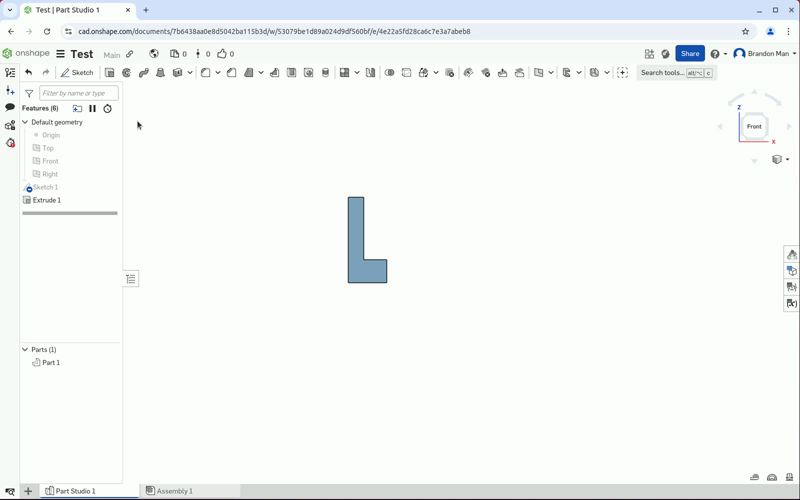
key(shift+h)
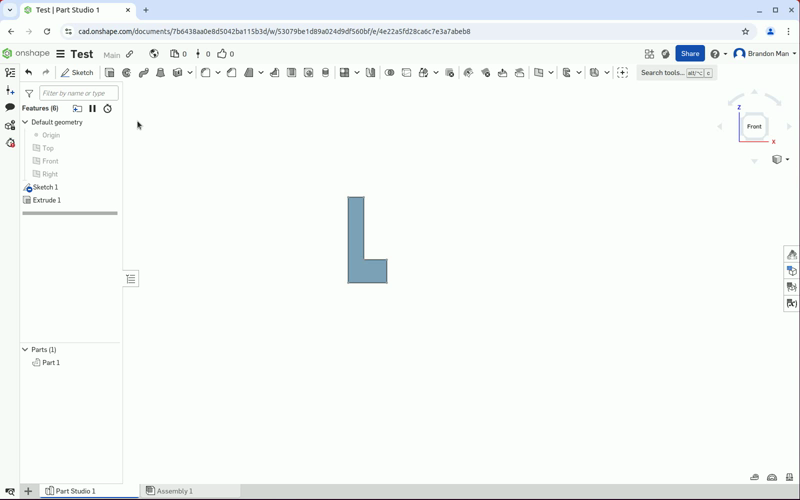
key(shift+h)
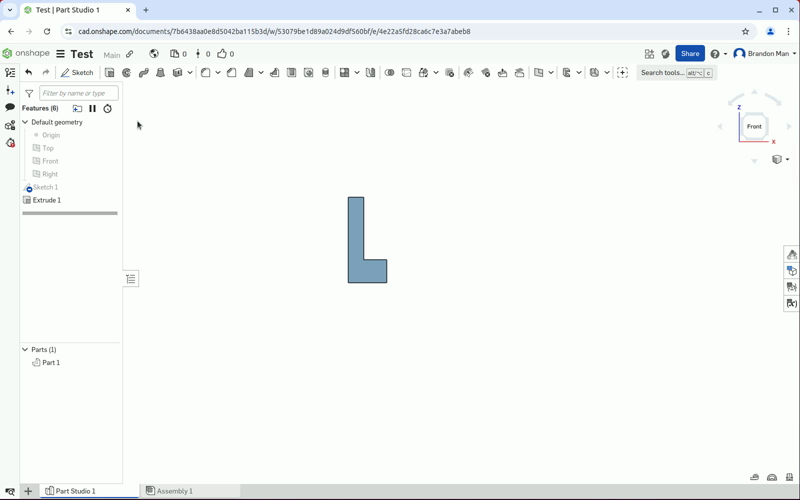
mouse_move(73, 189)
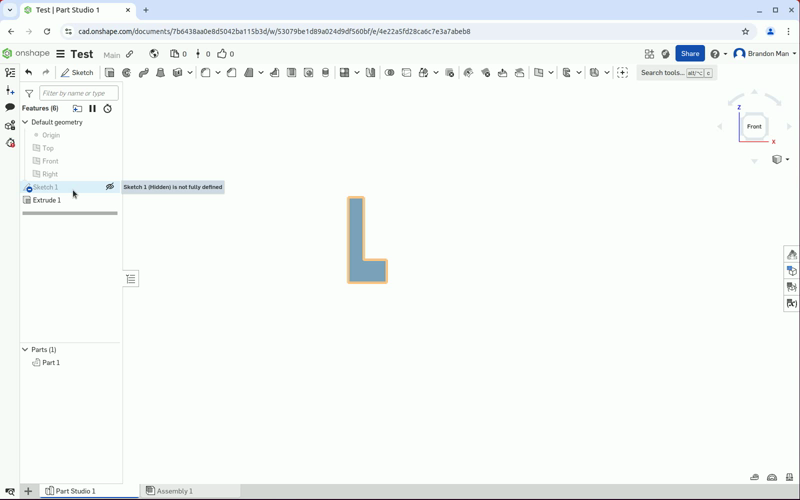
click(73, 189)
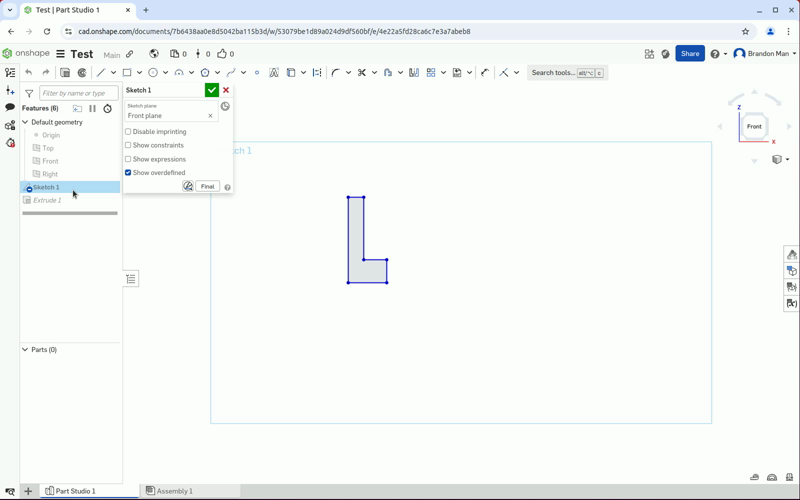
mouse_move(229, 92)
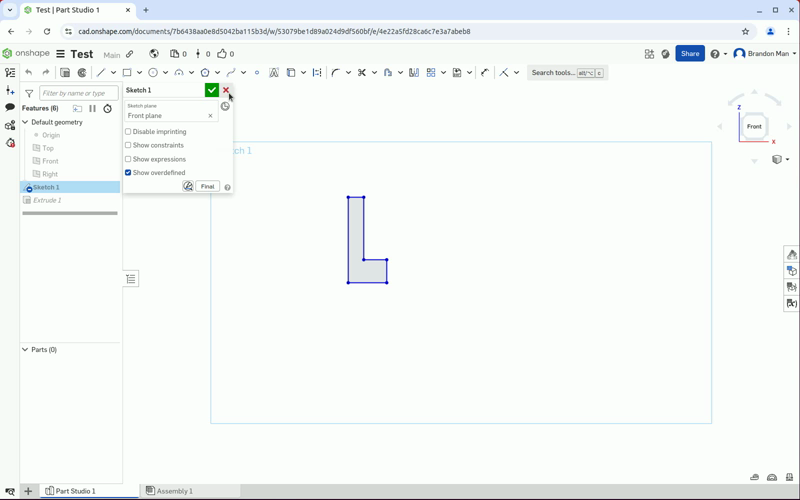
click(229, 92)
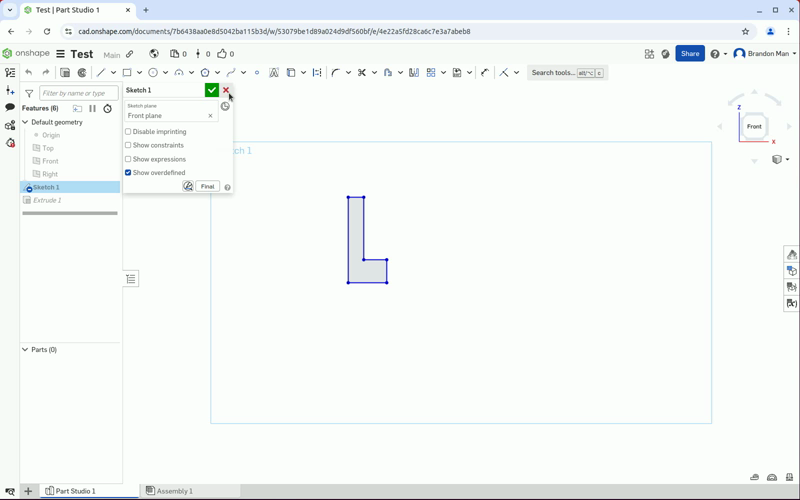
key(shift+s)
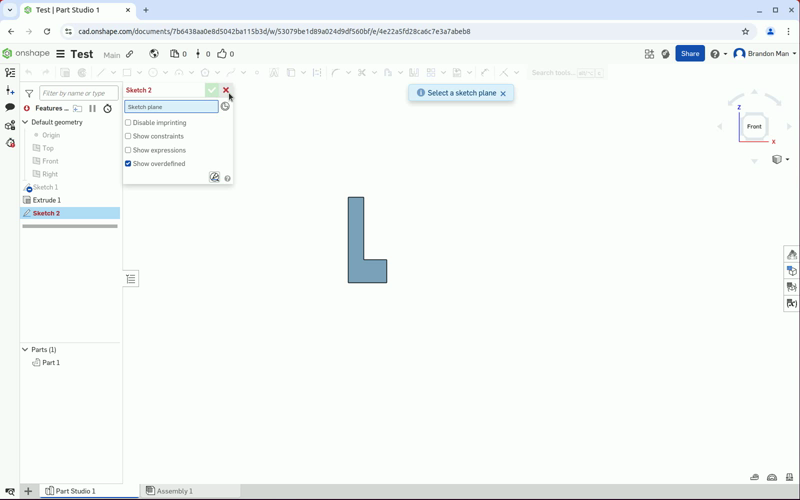
mouse_move(73, 163)
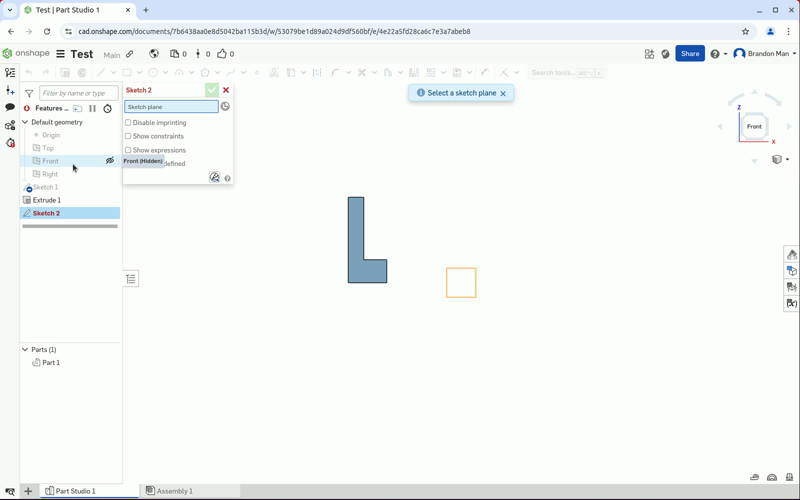
click(73, 163)
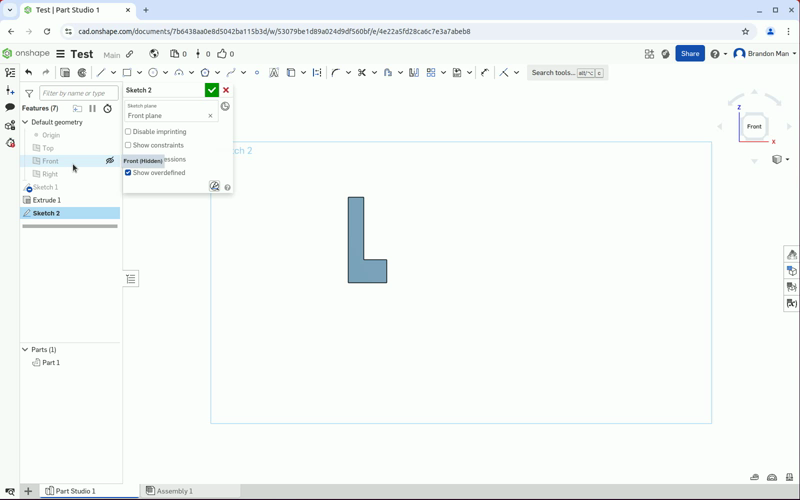
mouse_move(73, 352)
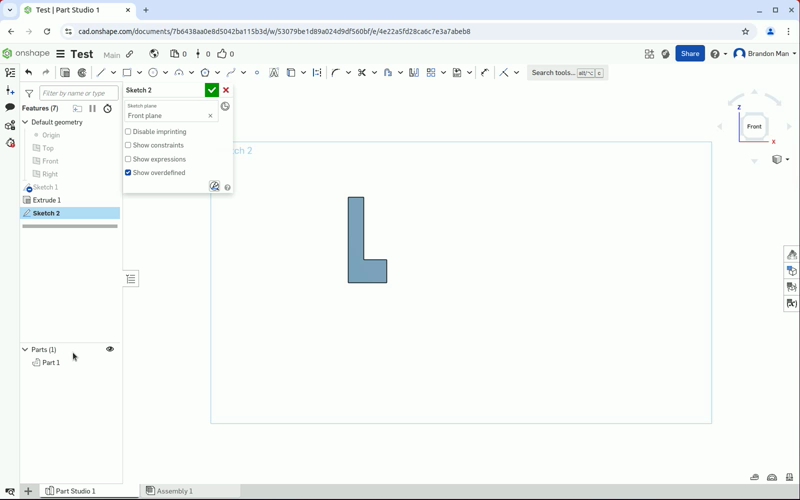
key(y)
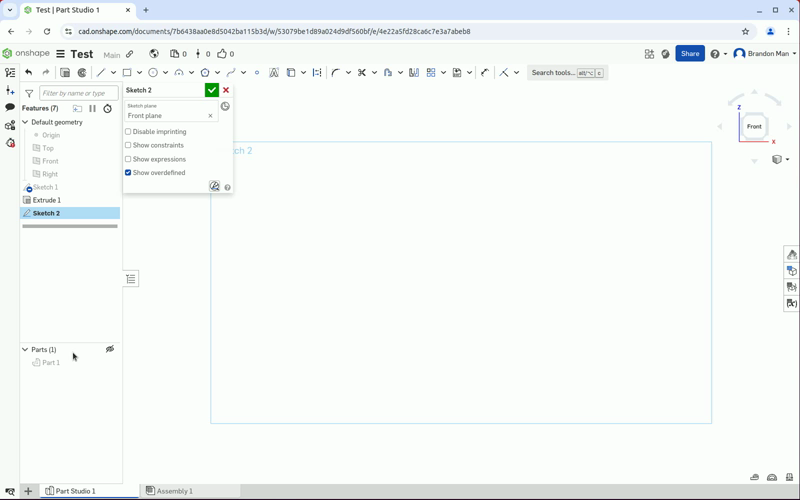
key(l)
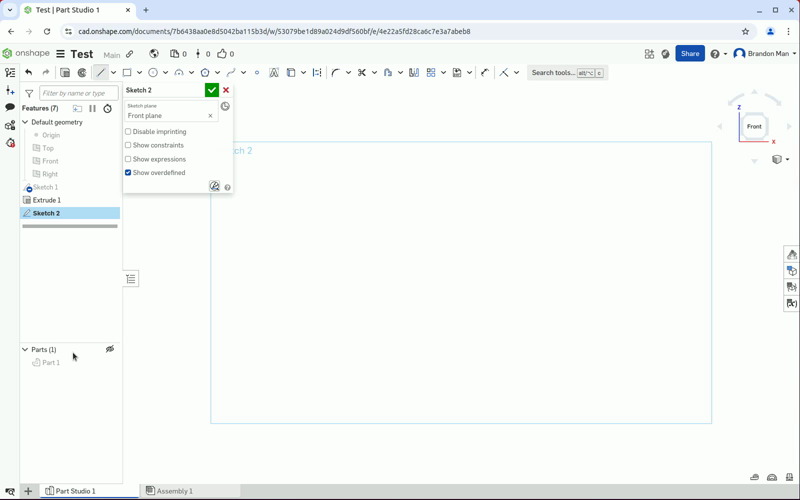
key_down(shift)
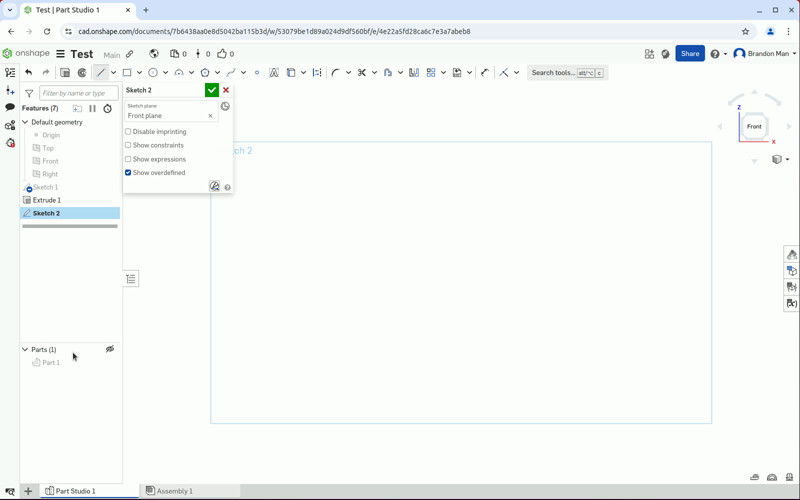
mouse_move(386, 282)
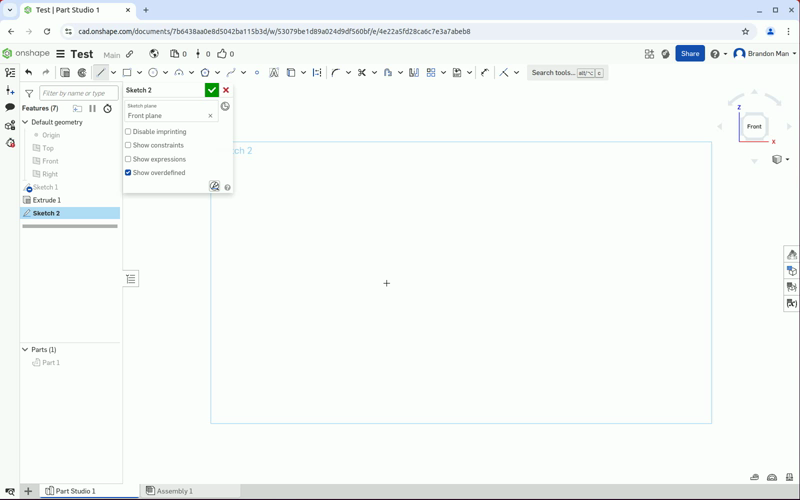
click(386, 282)
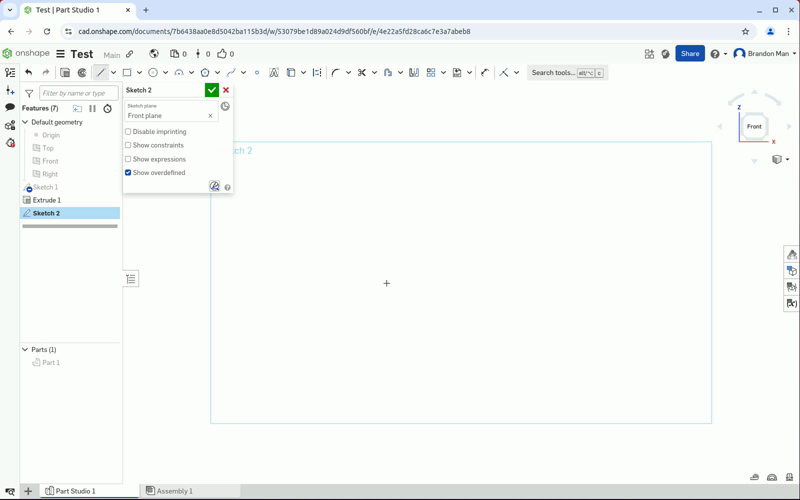
key_up(shift)
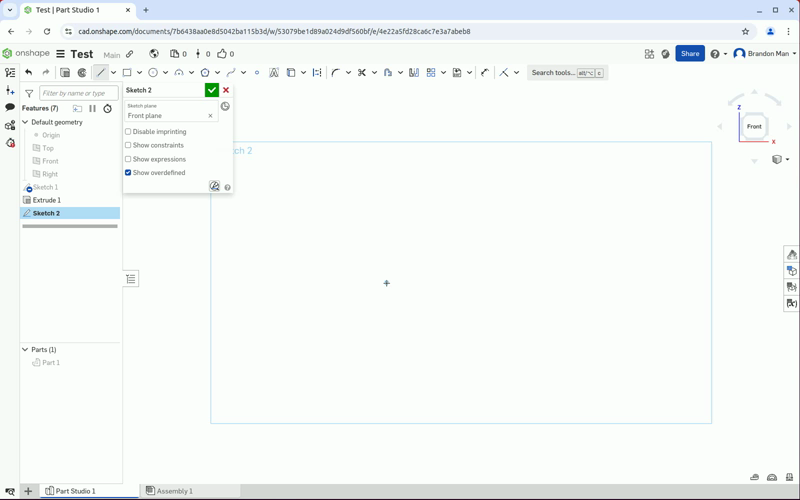
key_down(shift)
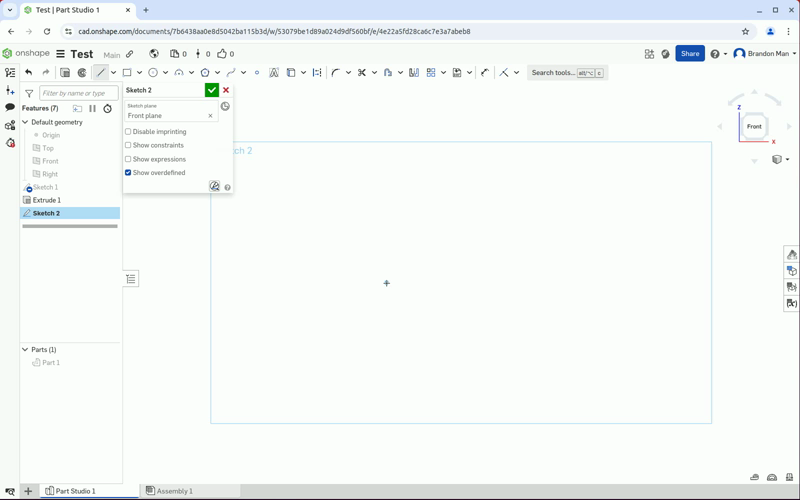
mouse_move(417, 282)
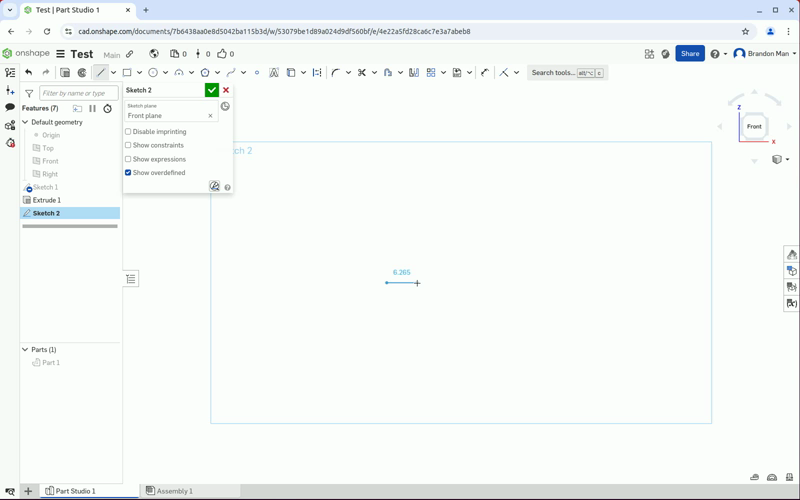
mouse_move(425, 282)
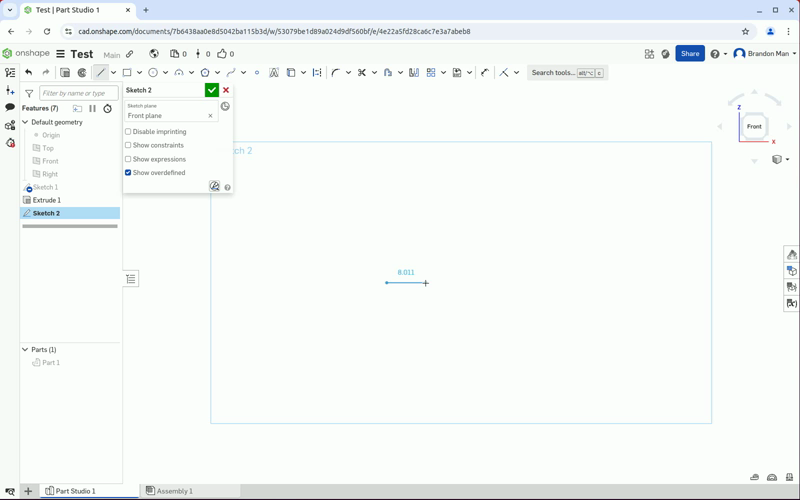
click(425, 282)
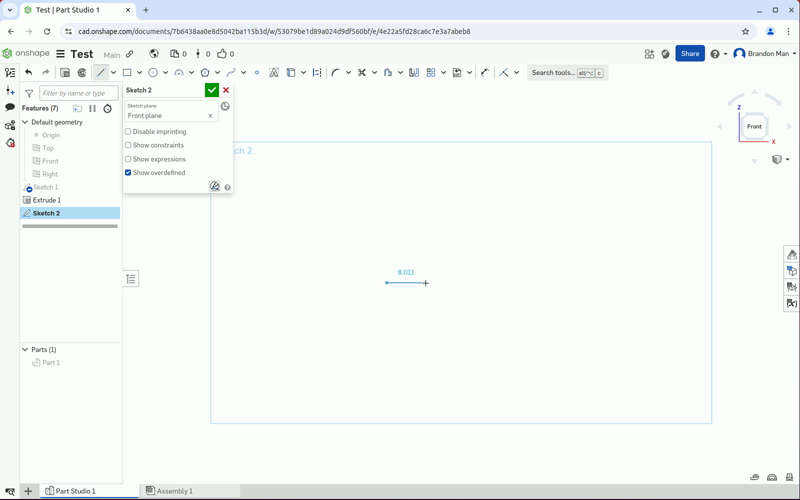
key_up(shift)
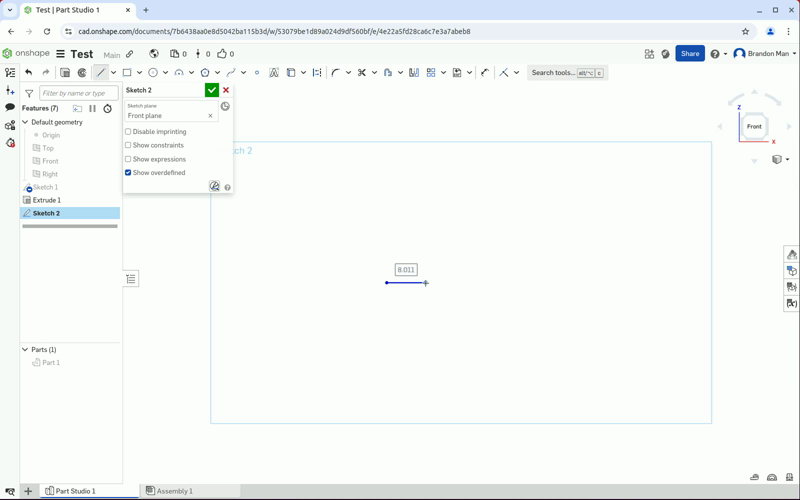
key_down(shift)
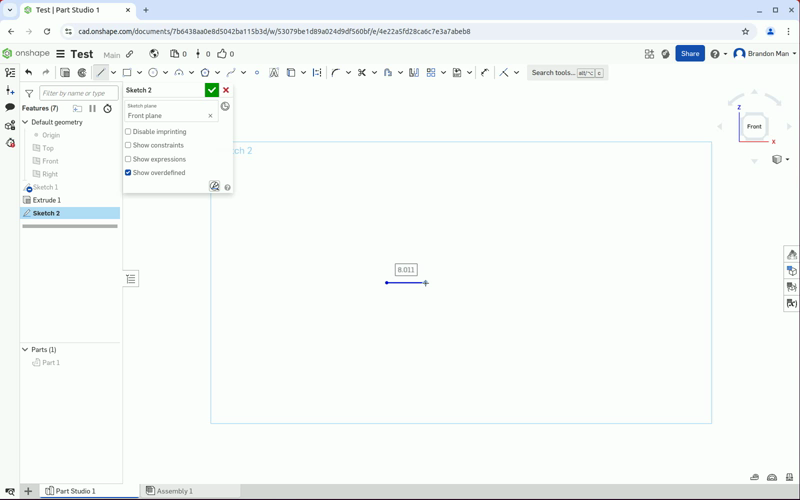
mouse_move(425, 197)
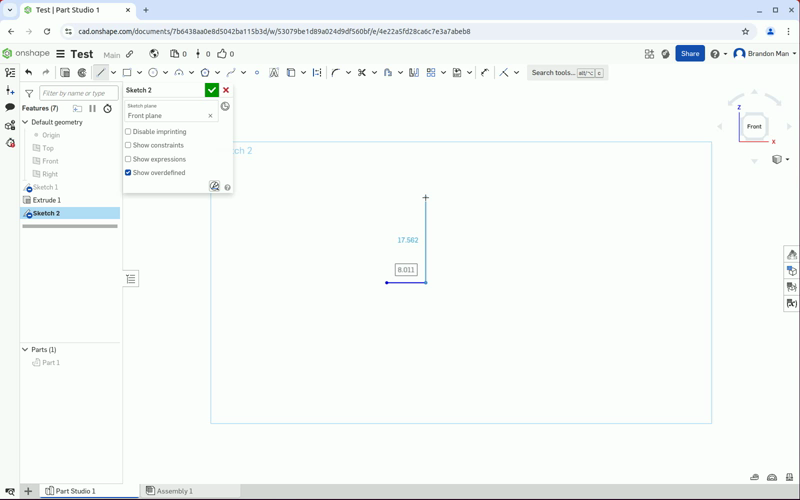
click(425, 197)
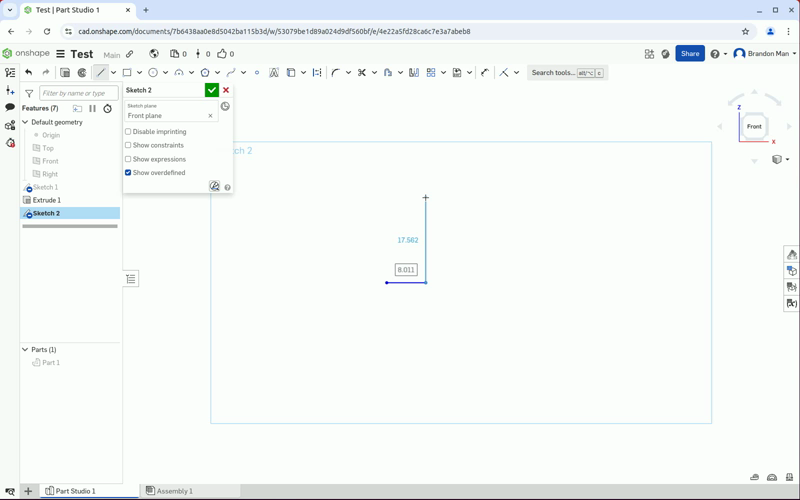
key_up(shift)
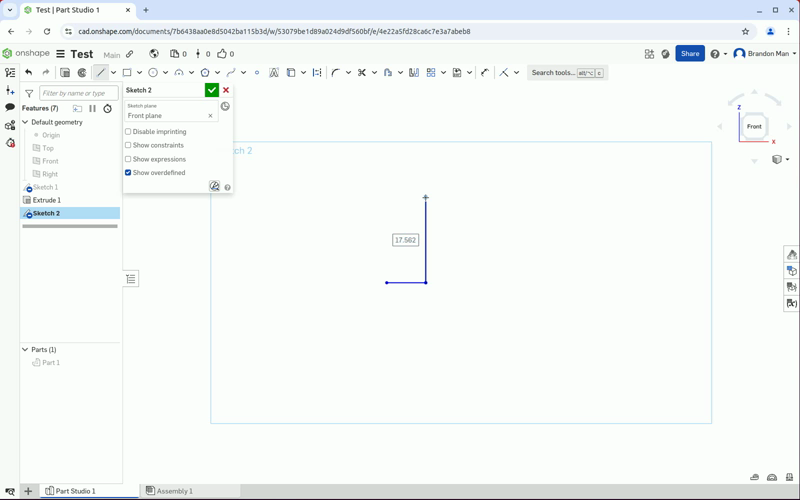
key_down(shift)
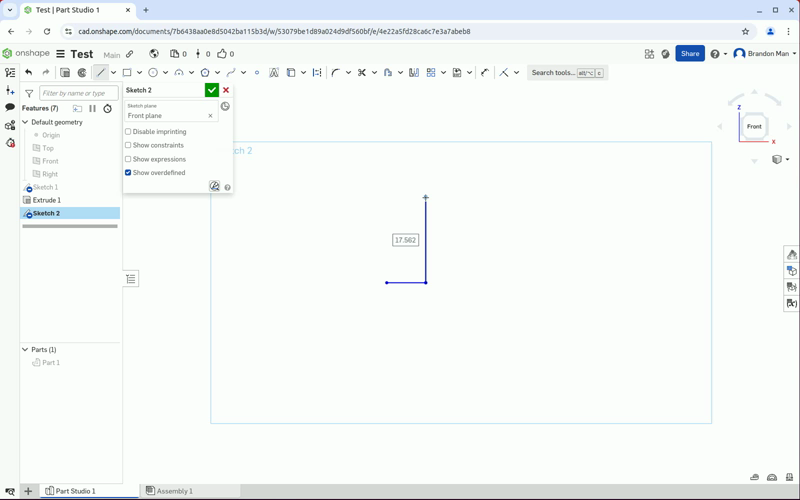
mouse_move(455, 197)
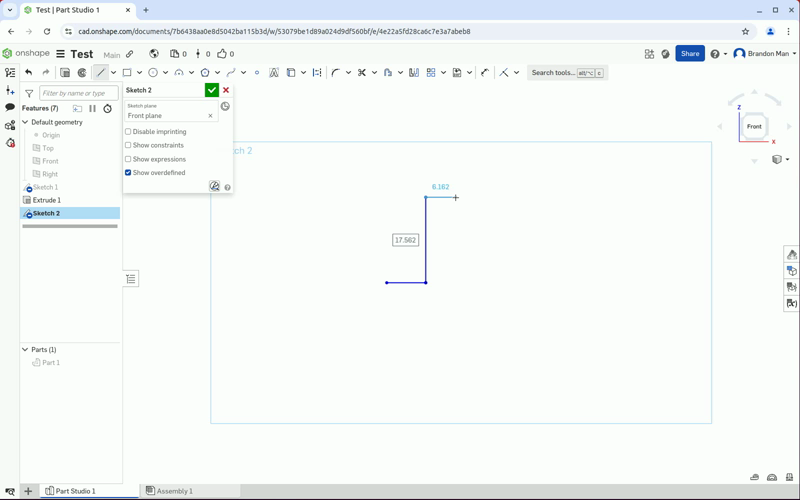
mouse_move(410, 197)
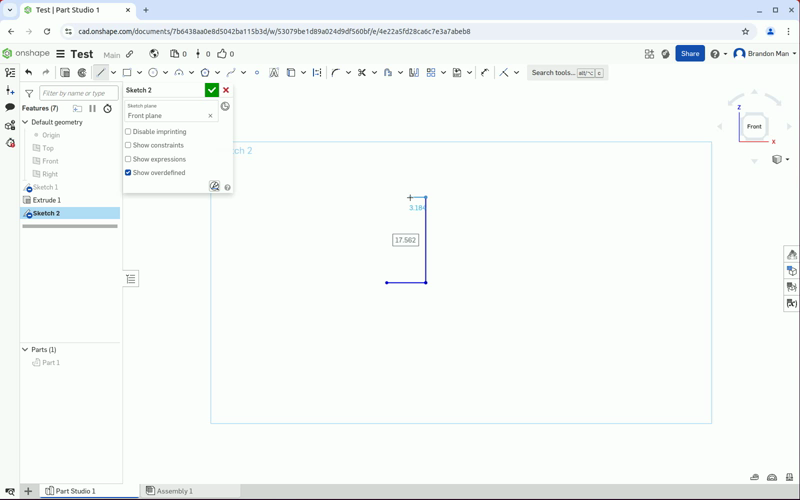
click(410, 197)
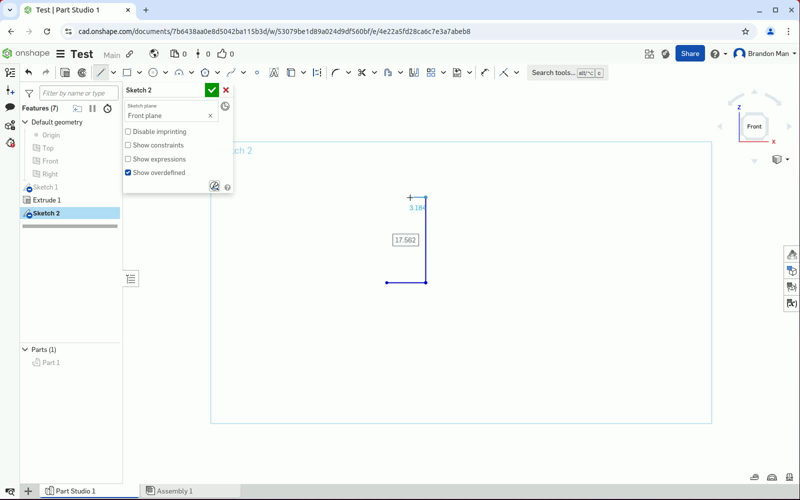
key_up(shift)
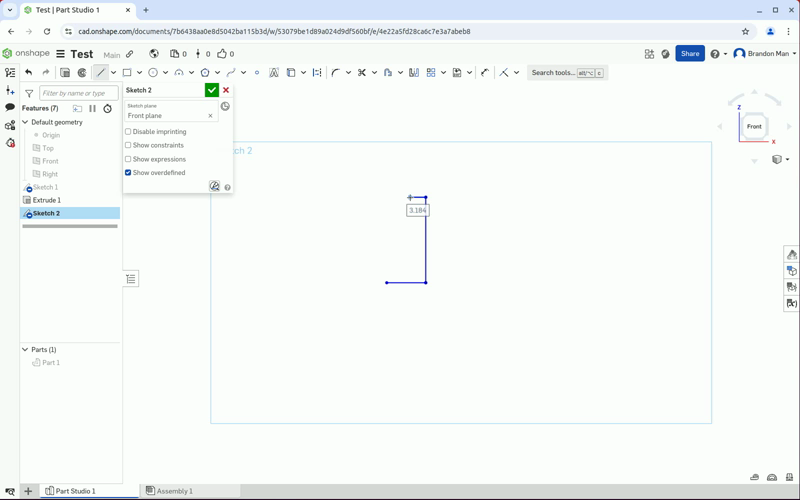
key_down(shift)
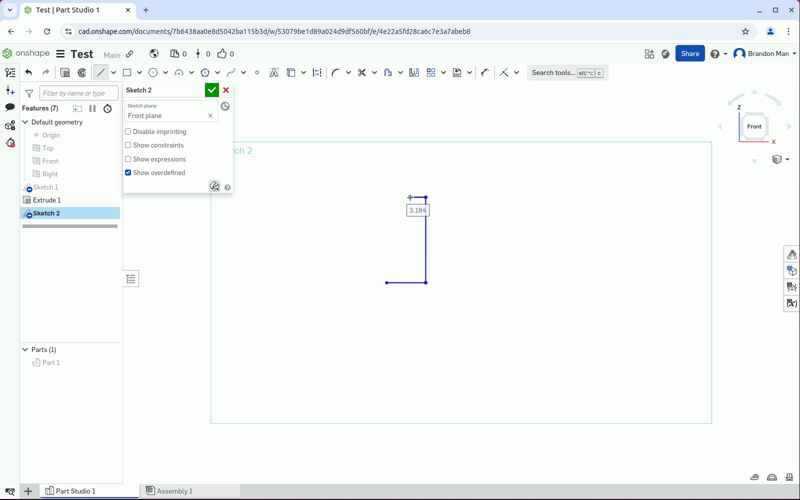
mouse_move(410, 259)
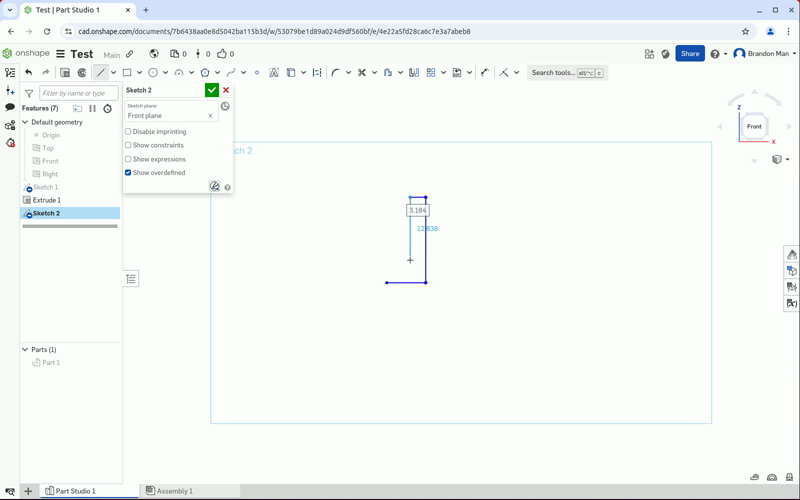
click(410, 259)
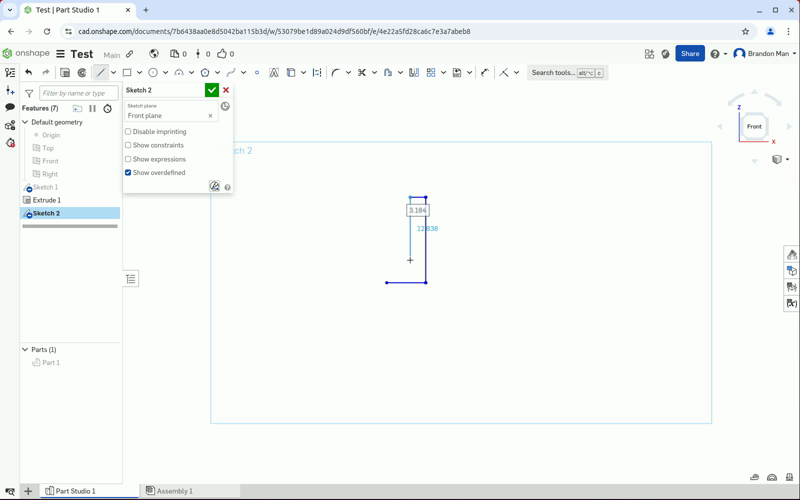
key_up(shift)
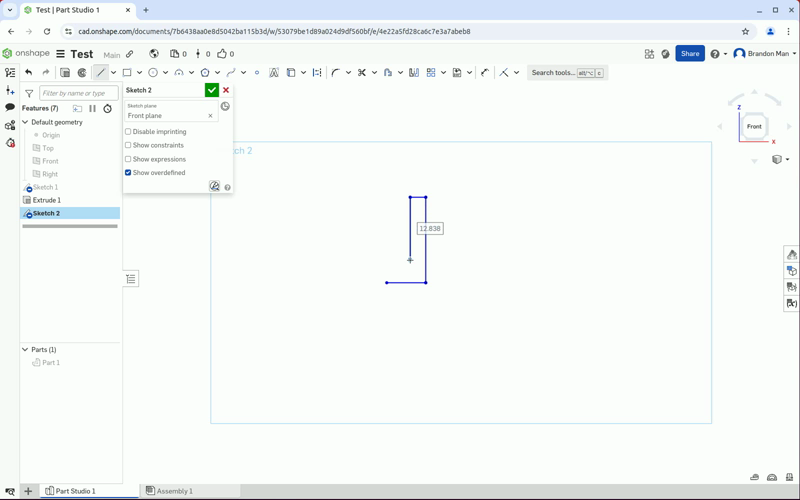
key_down(shift)
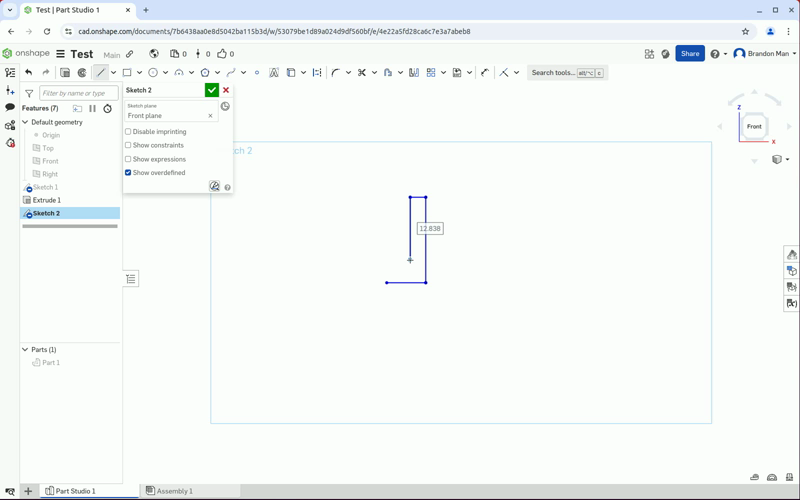
mouse_move(440, 259)
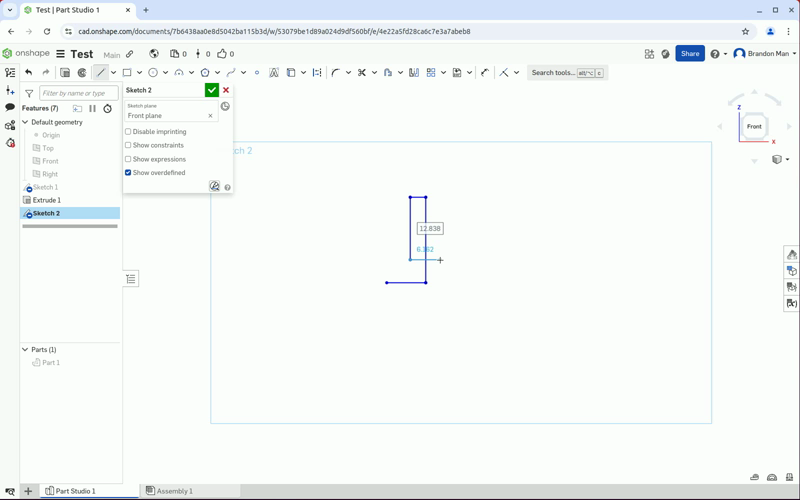
mouse_move(386, 259)
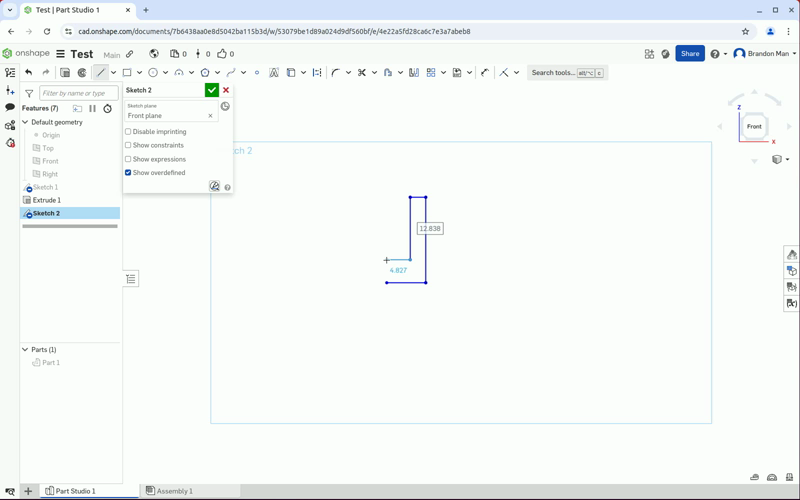
click(386, 259)
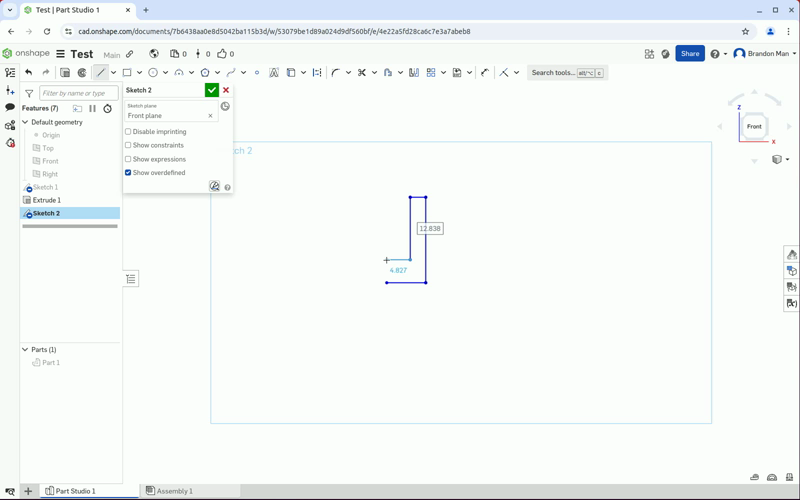
key_up(shift)
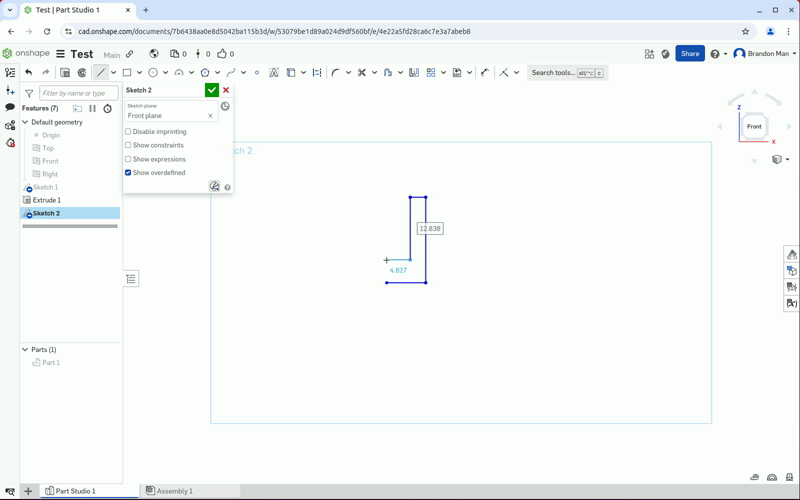
mouse_move(417, 259)
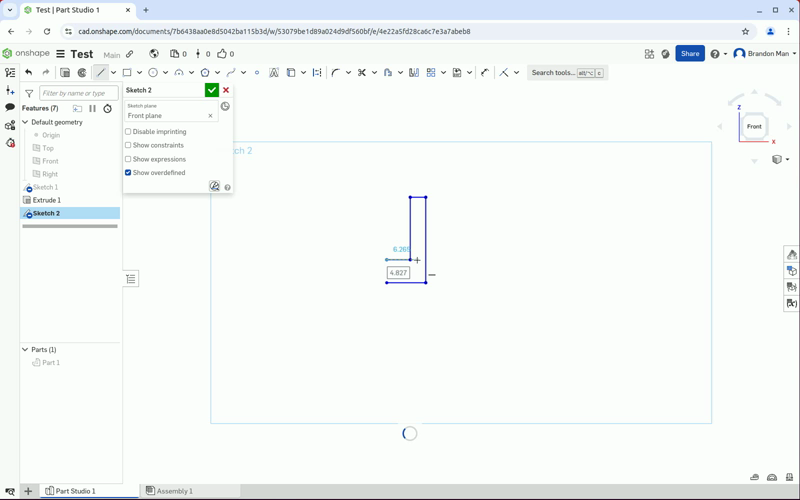
key_down(shift)
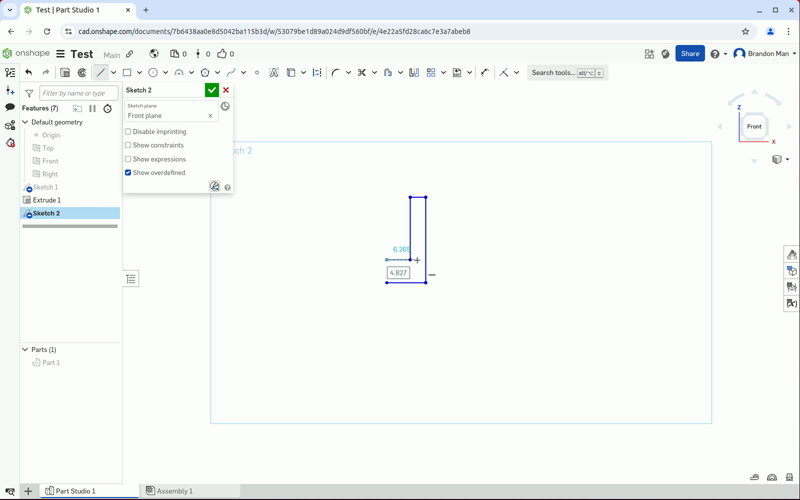
mouse_move(386, 282)
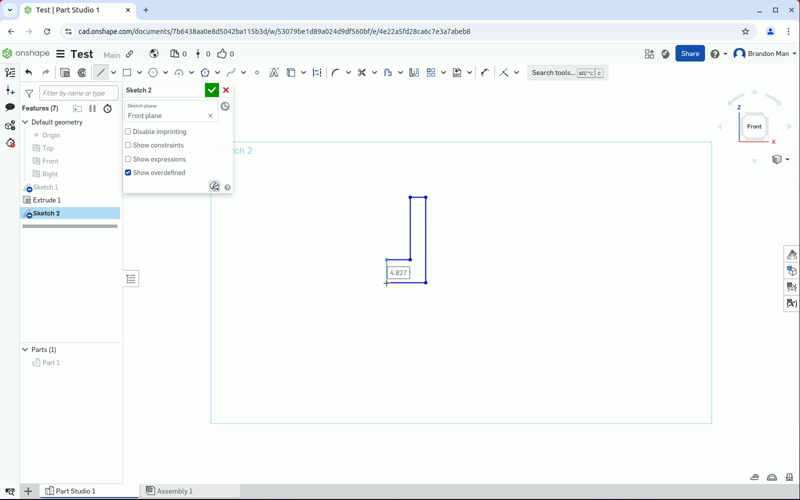
key_up(shift)
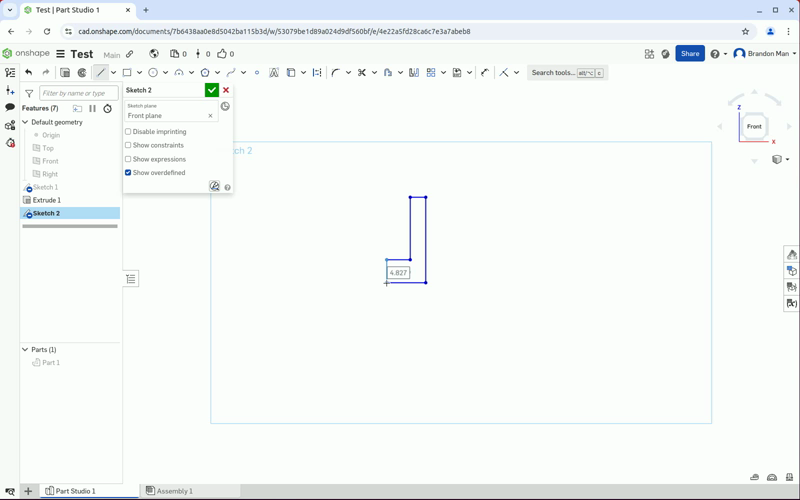
click(386, 282)
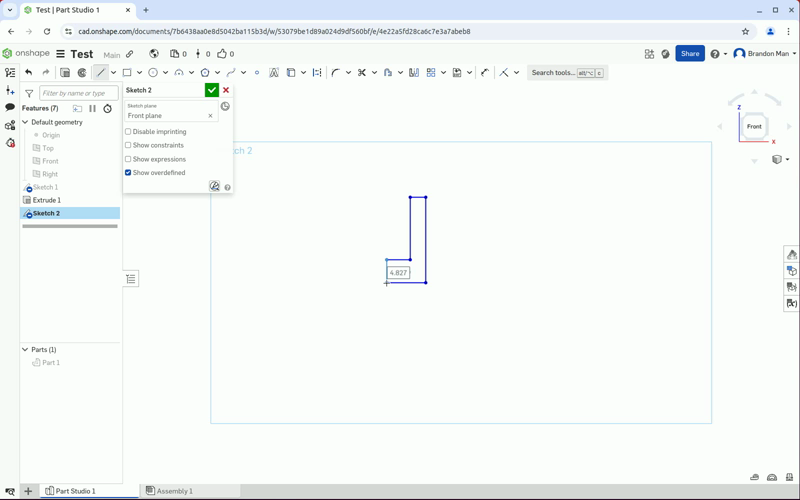
key(esc)
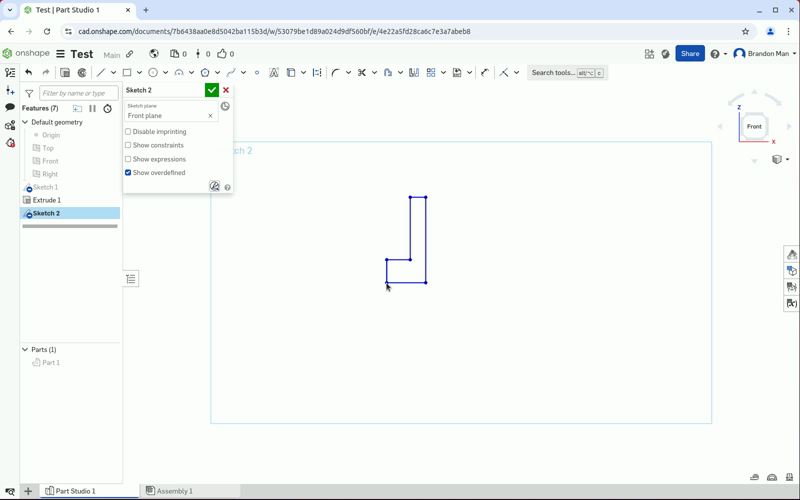
mouse_move(421, 208)
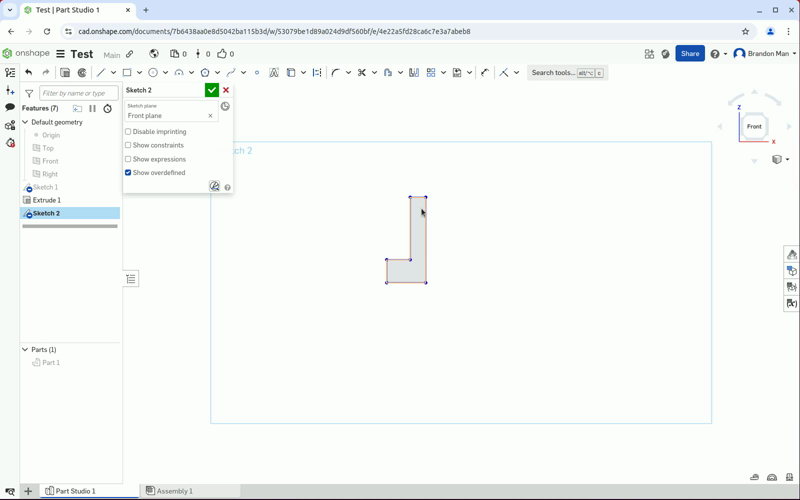
click(421, 208)
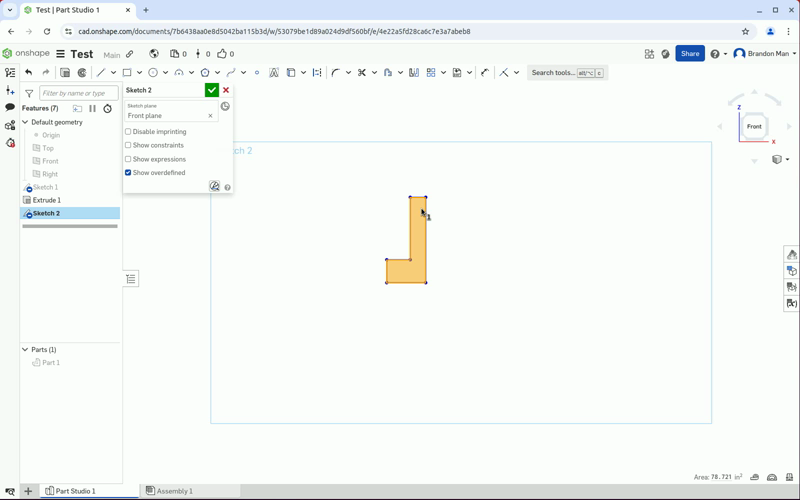
mouse_move(73, 352)
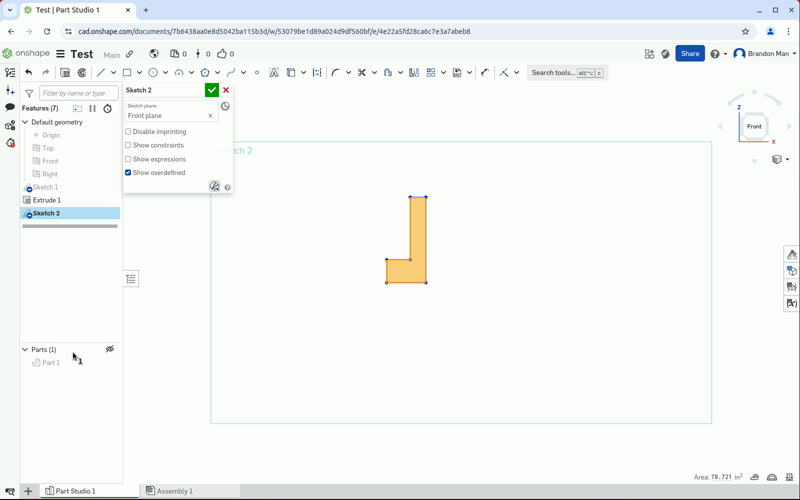
key(shift+y)
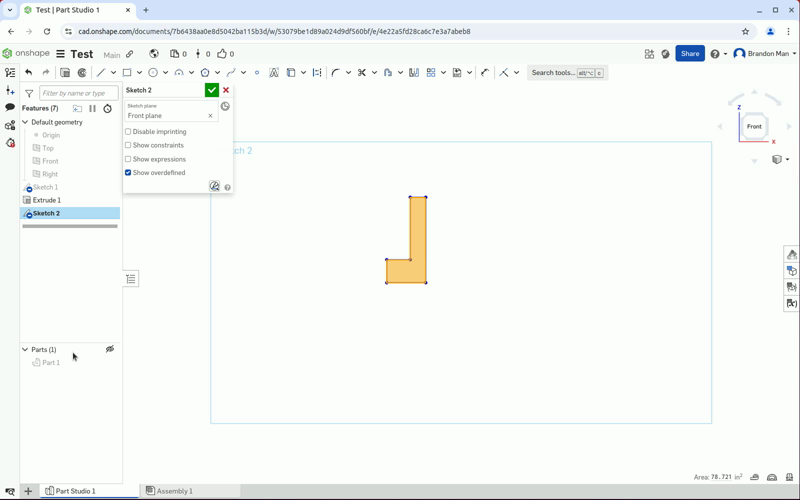
key(shift+e)
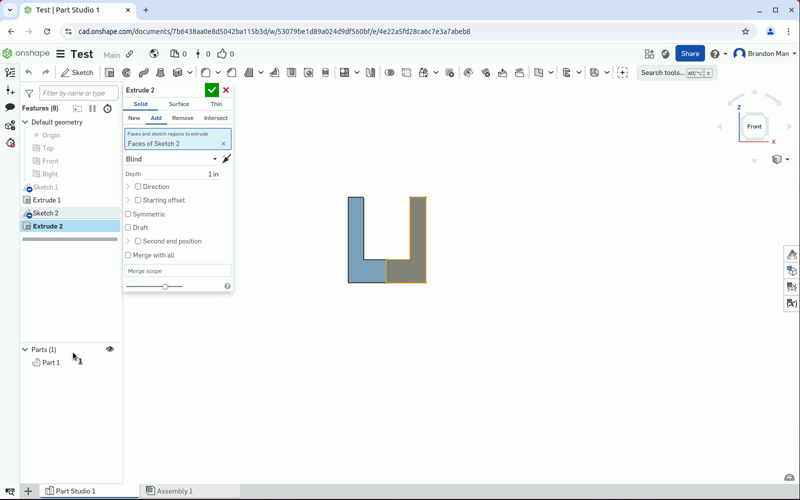
mouse_move(143, 106)
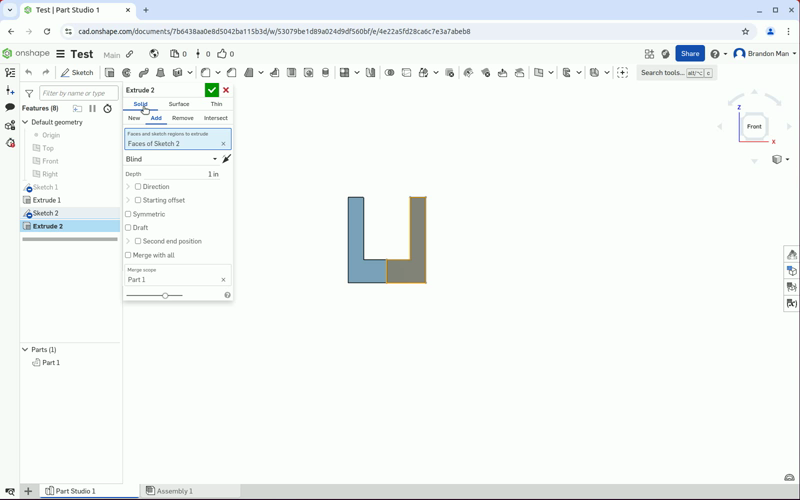
click(143, 106)
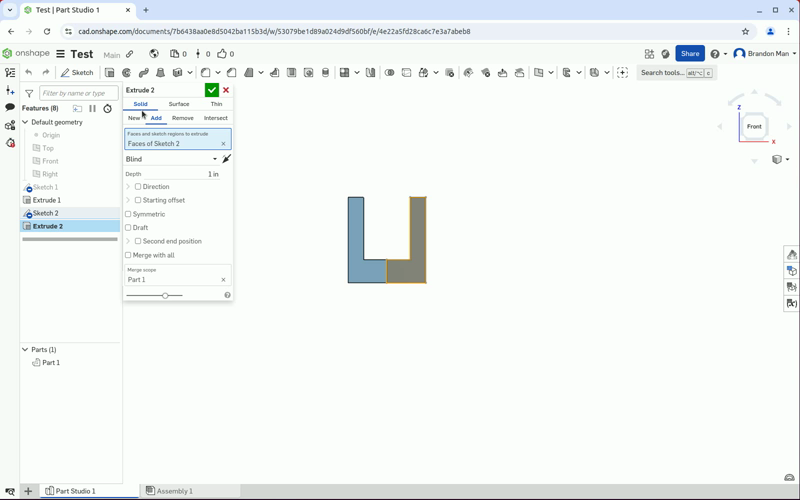
mouse_move(137, 120)
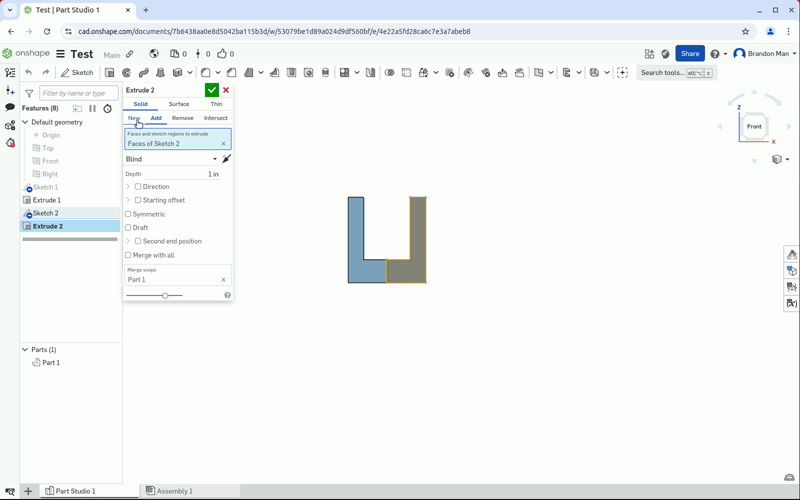
click(137, 120)
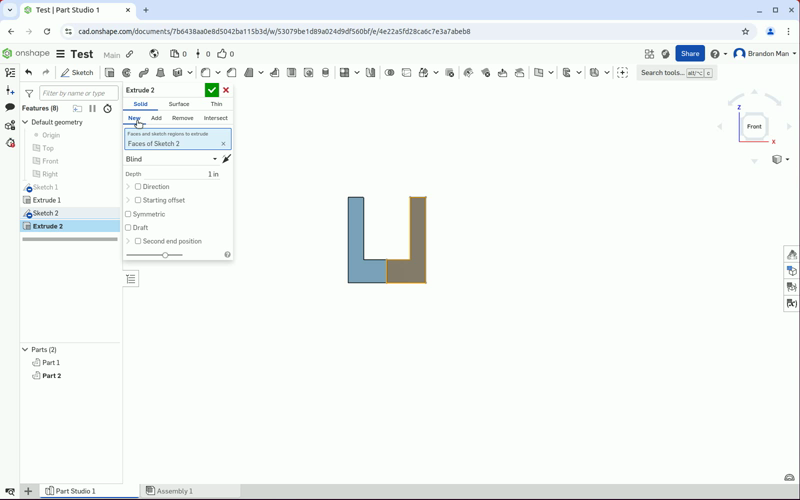
key(tab, 4)
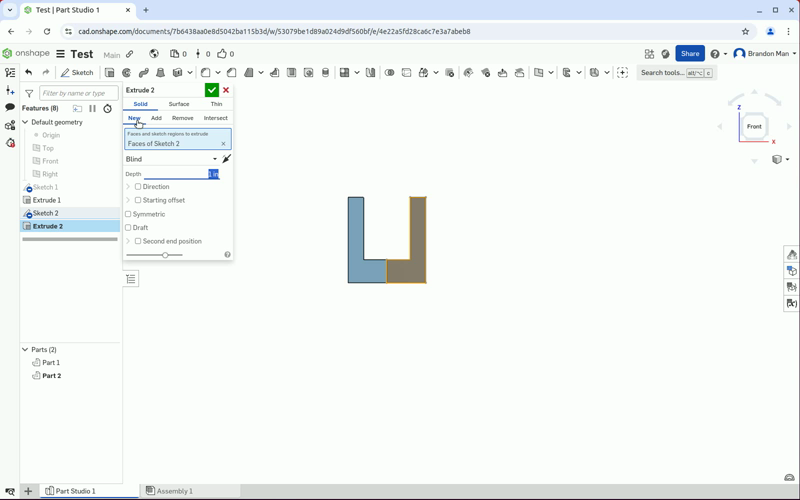
text(6.499)
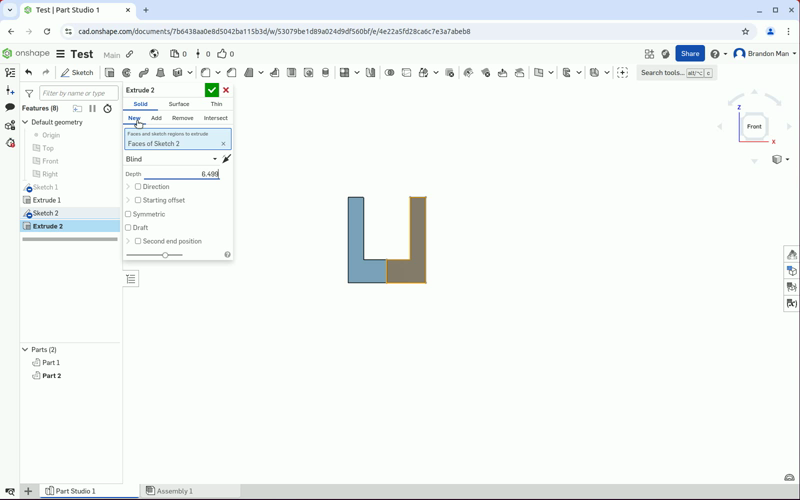
key(enter)
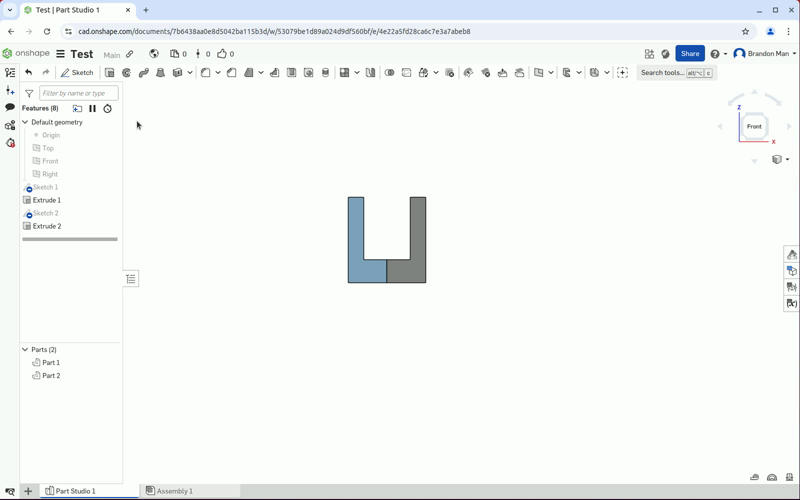
key(shift+h)
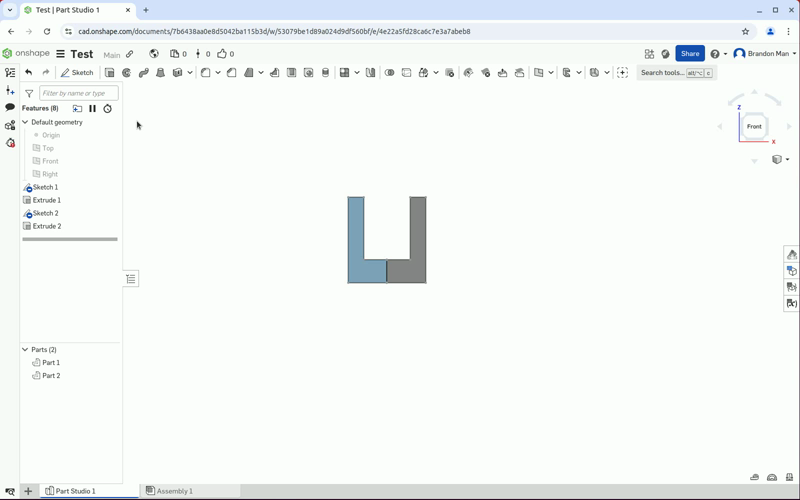
key(shift+h)
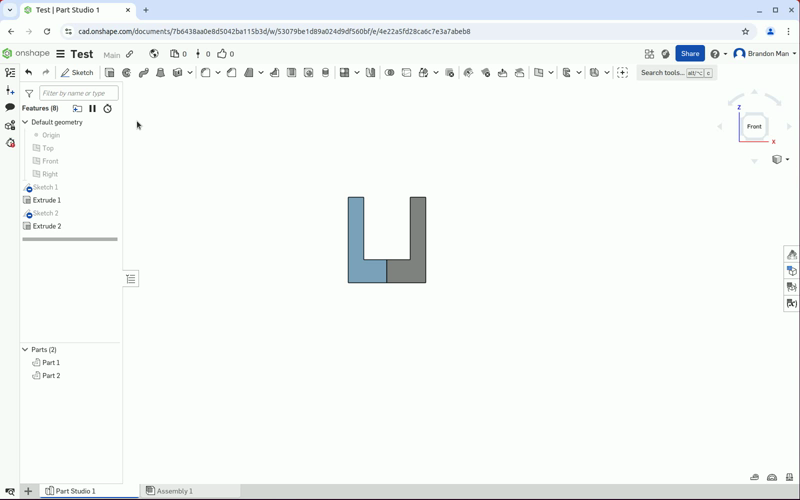
mouse_move(73, 189)
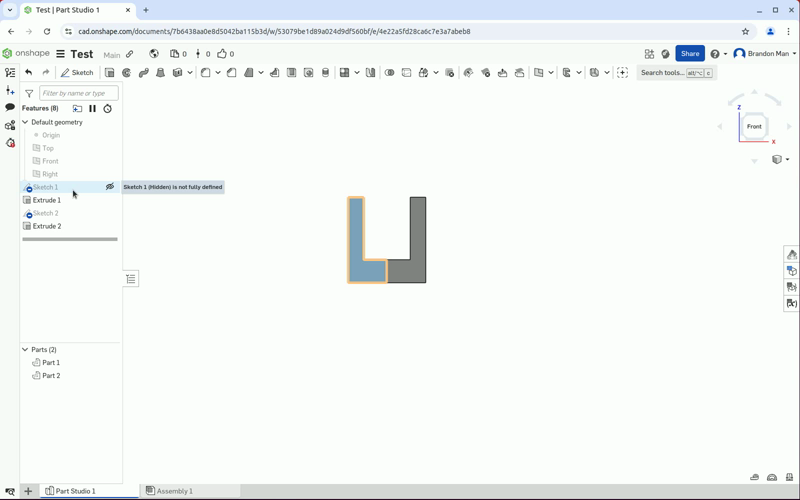
click(73, 189)
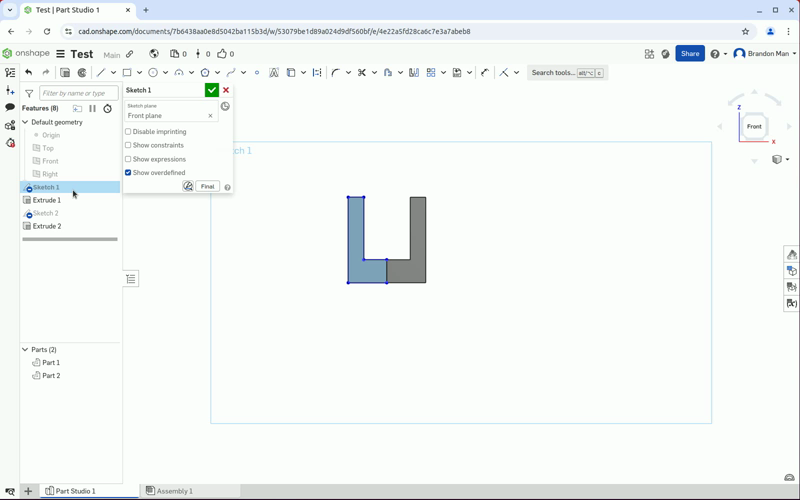
mouse_move(229, 92)
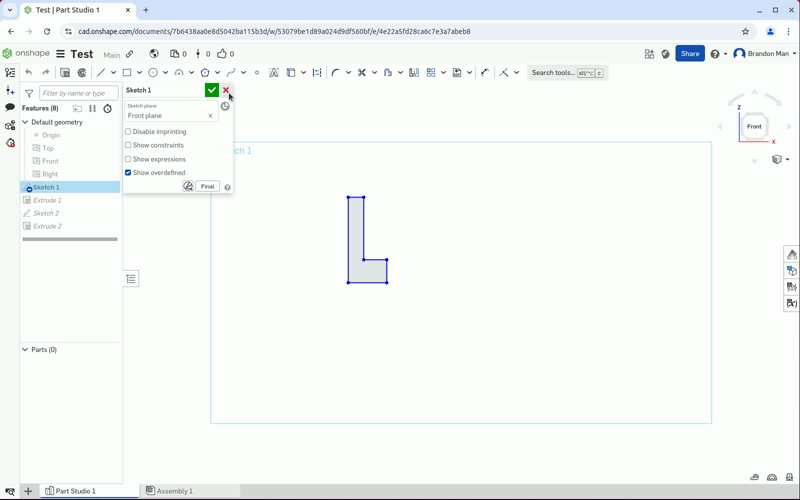
click(229, 92)
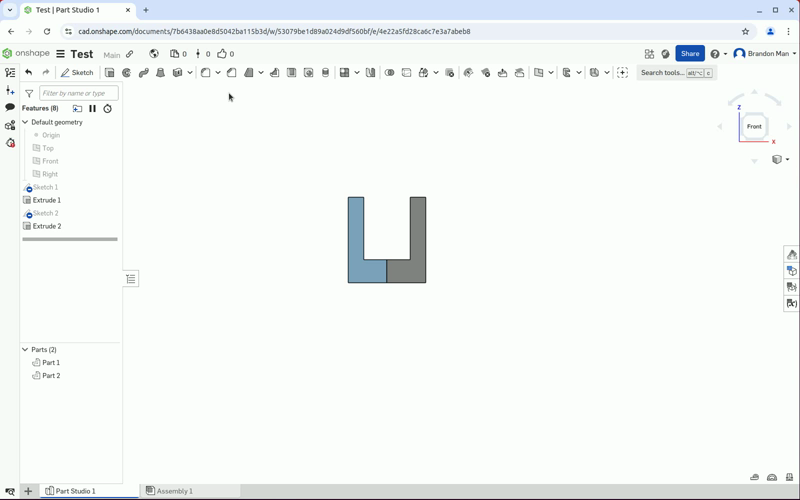
mouse_move(73, 352)
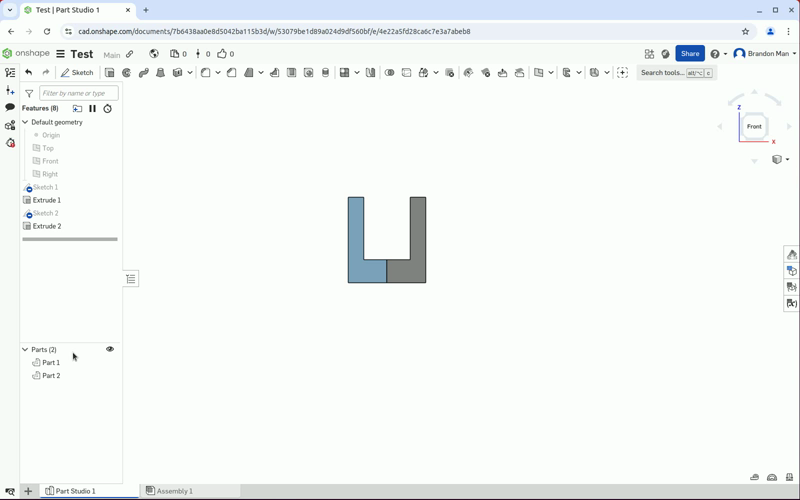
key(y)
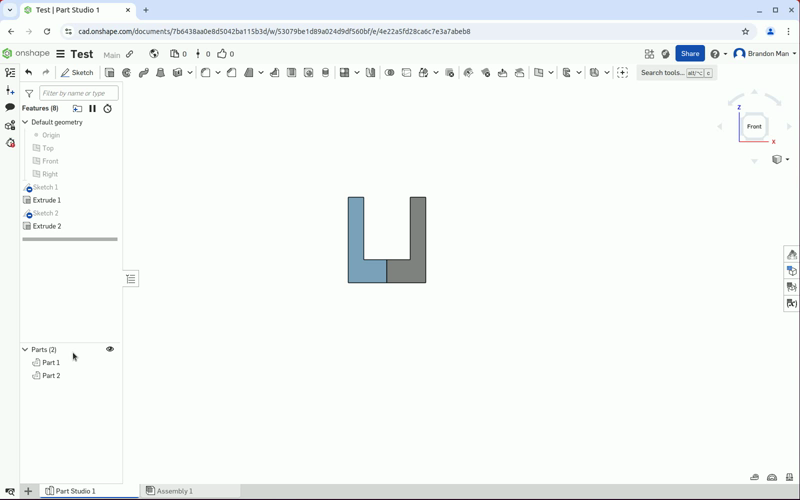
key(shift+p)
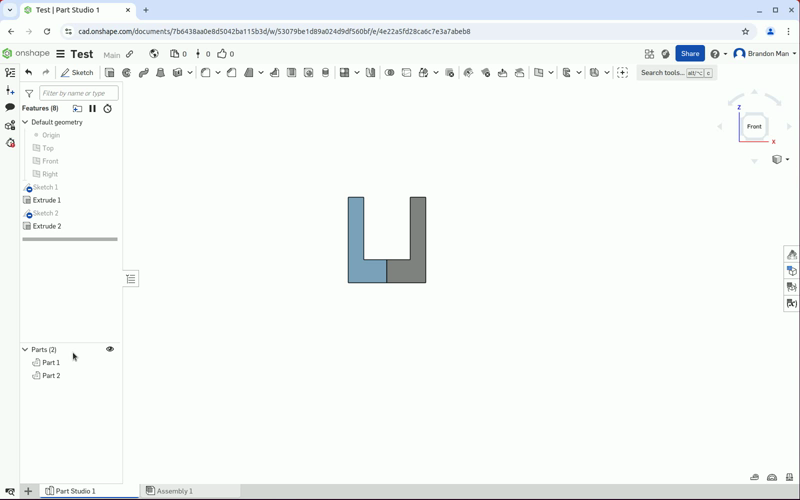
key(space)
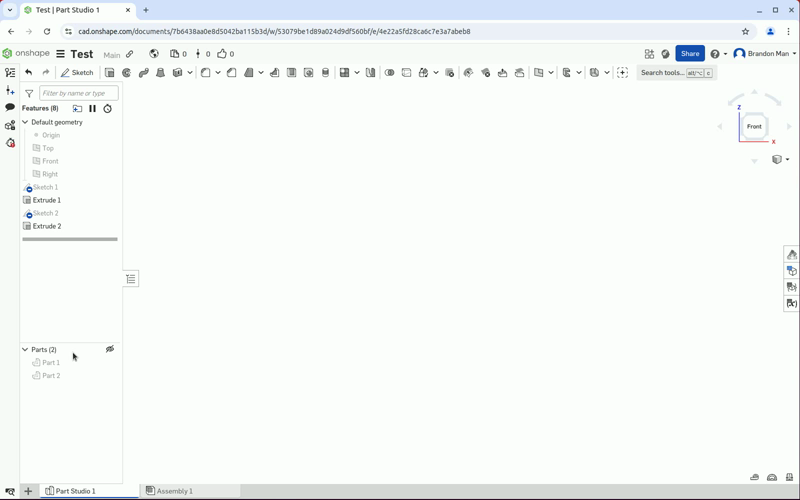
key_down(shift)
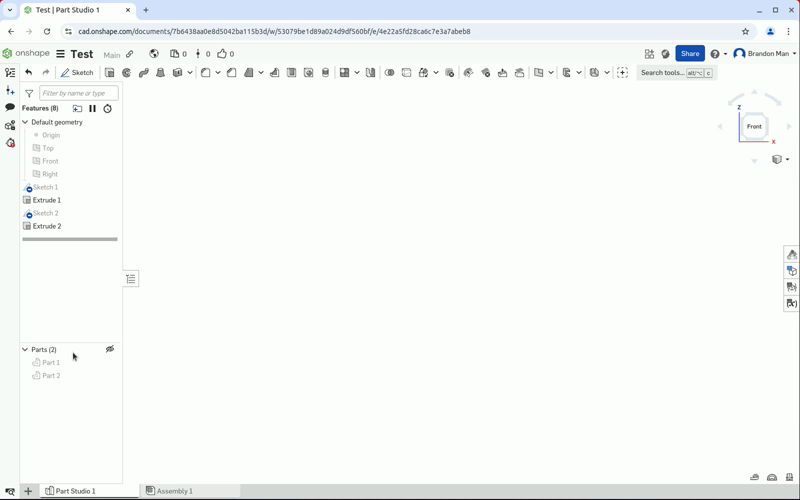
key(left)
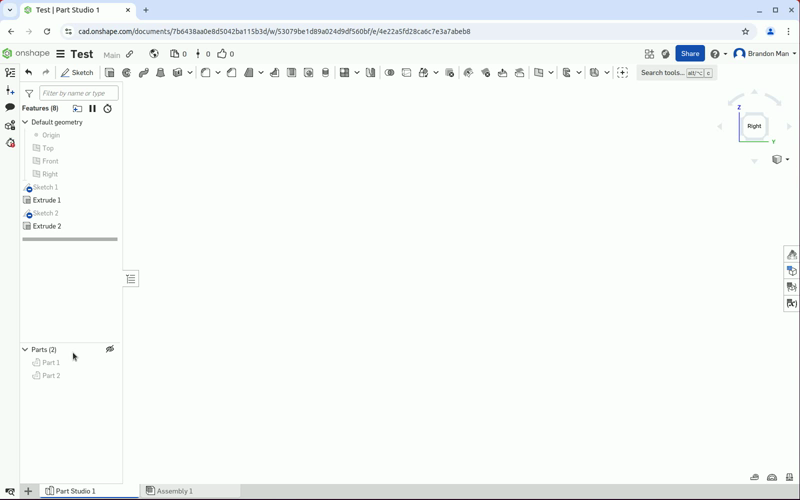
key_up(shift)
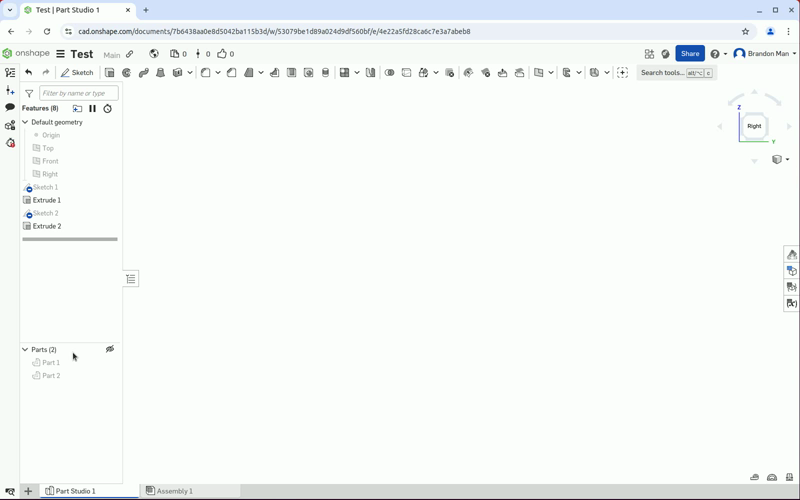
mouse_move(73, 352)
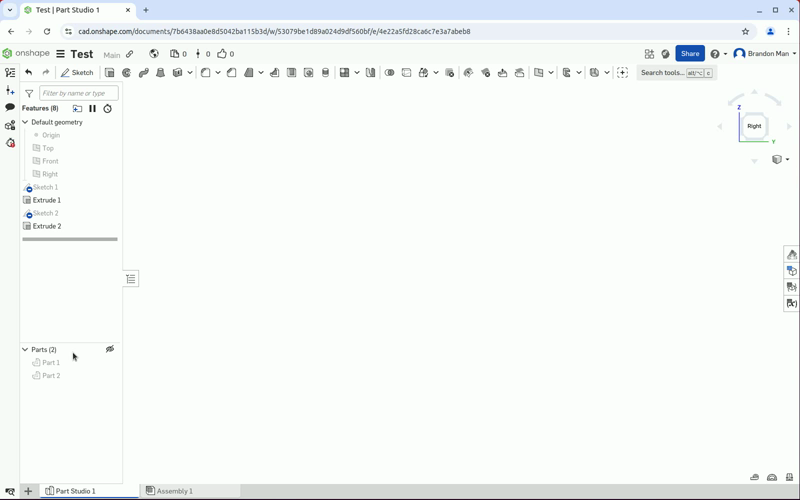
key(shift+y)
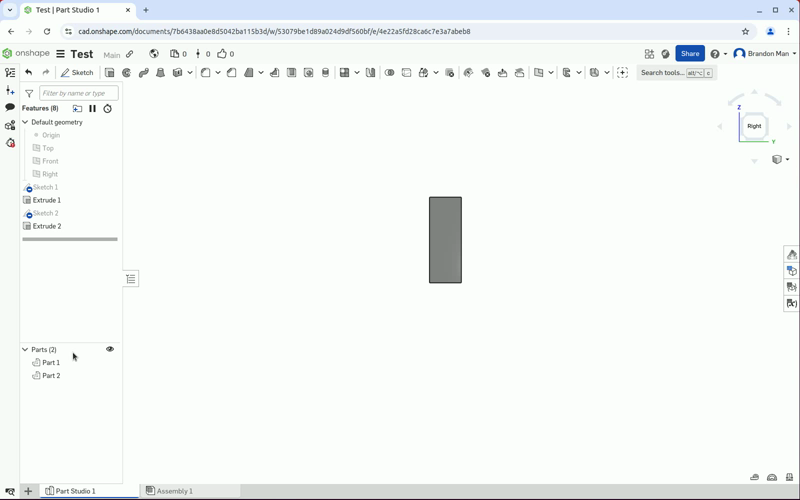
mouse_move(541, 75)
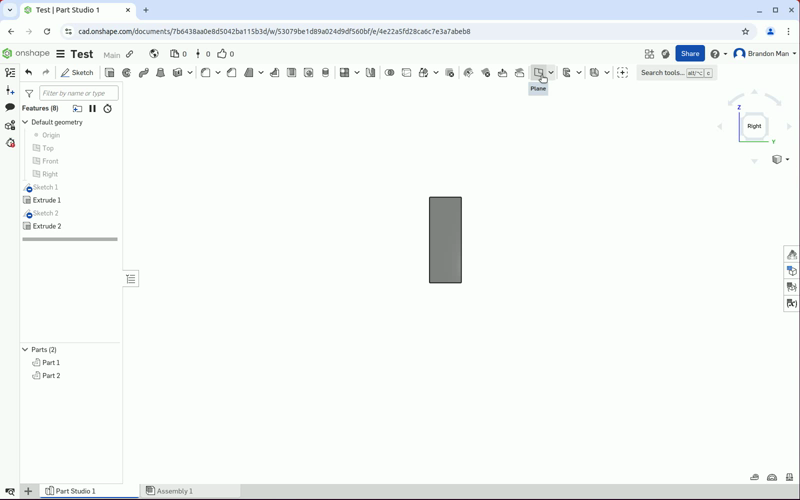
click(541, 75)
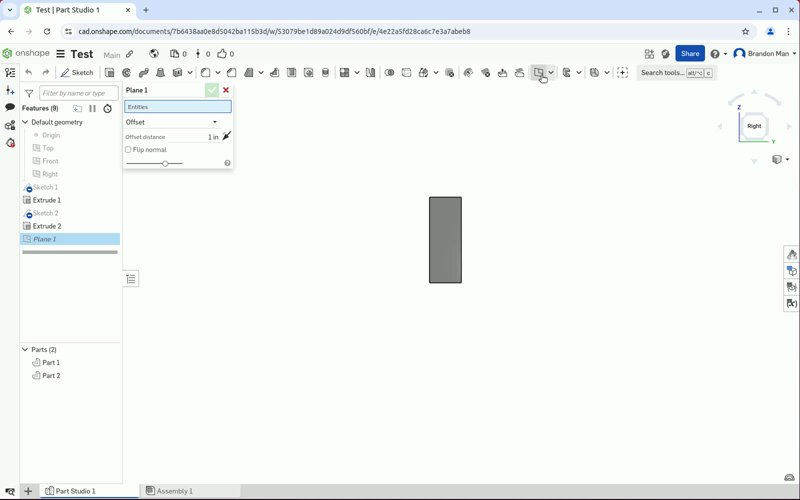
mouse_move(73, 176)
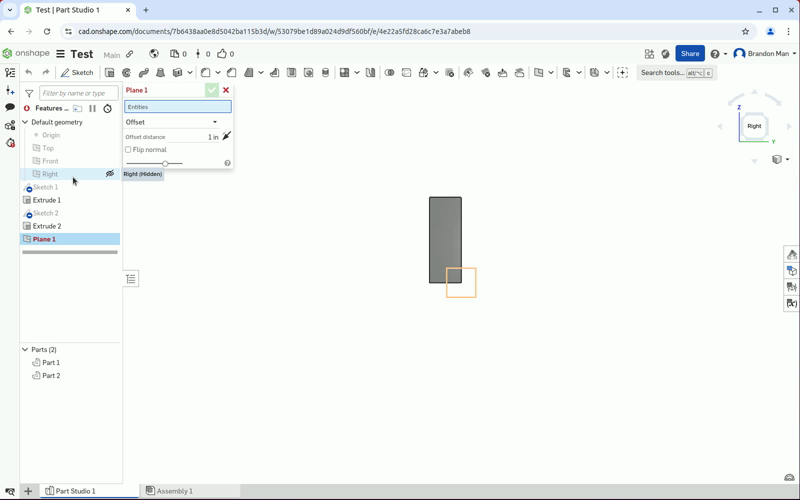
click(73, 176)
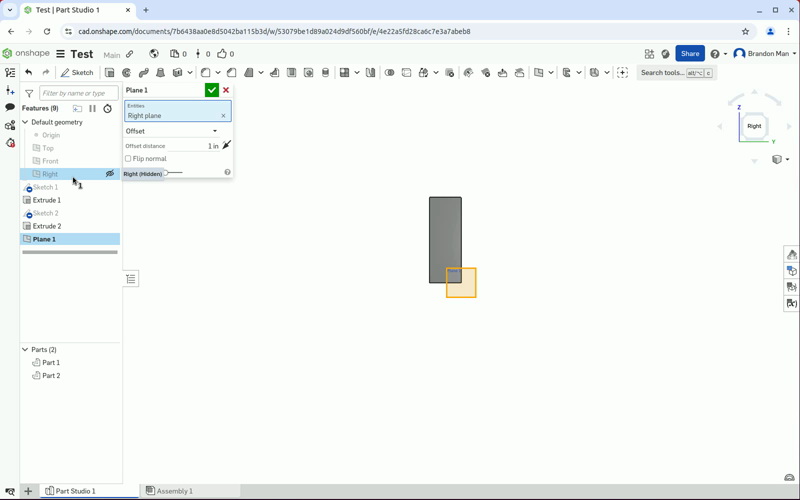
key(tab, 2)
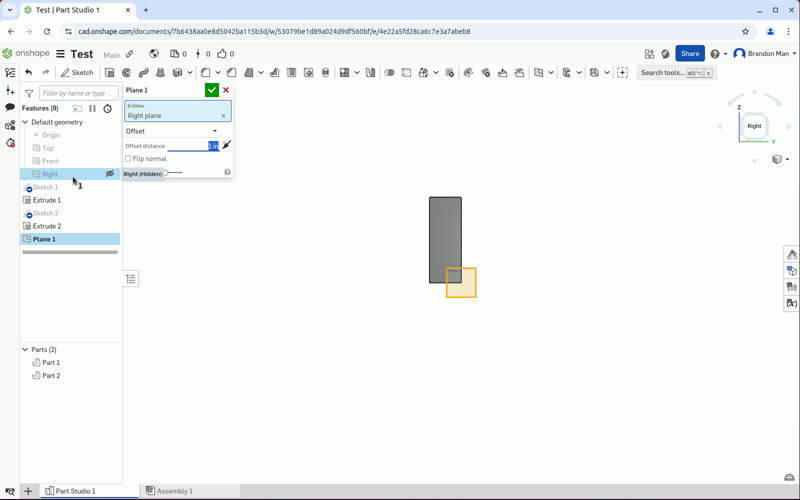
text(7.21)
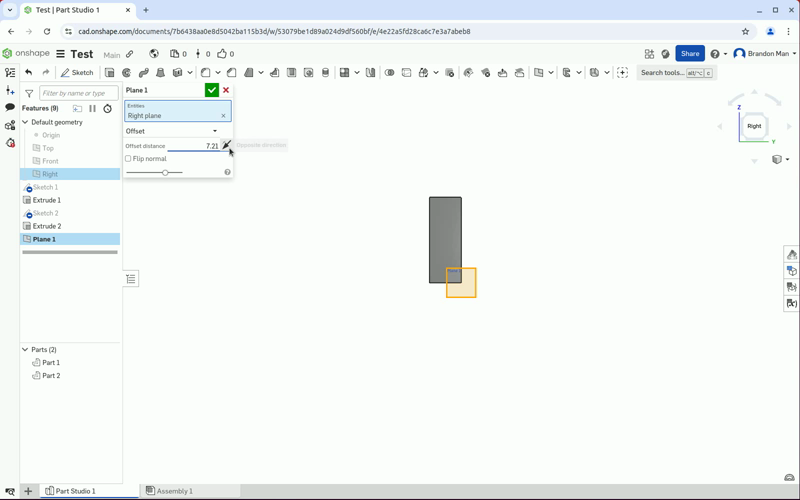
mouse_move(229, 147)
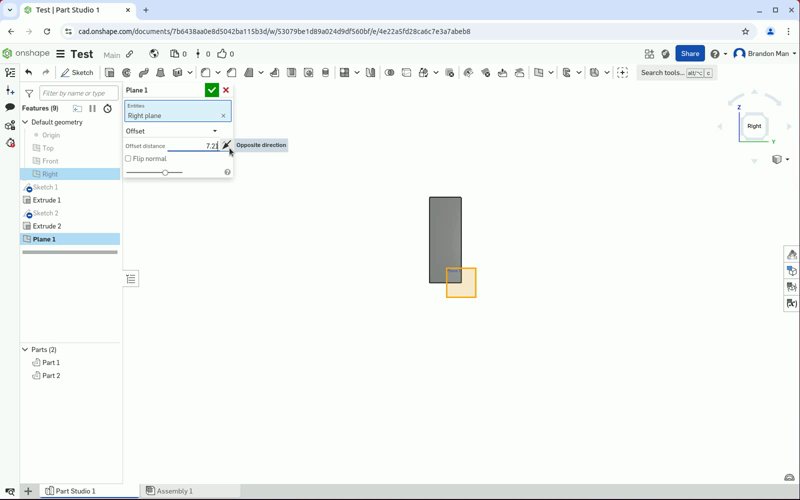
click(229, 147)
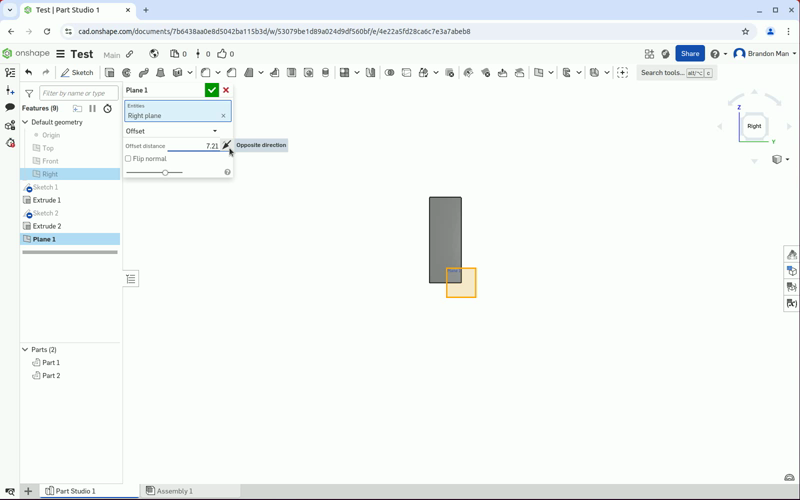
key(enter, 2)
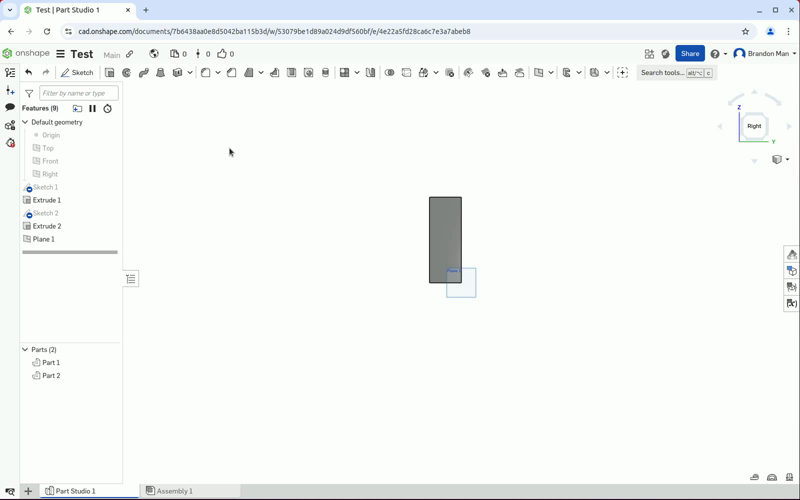
key(shift+s)
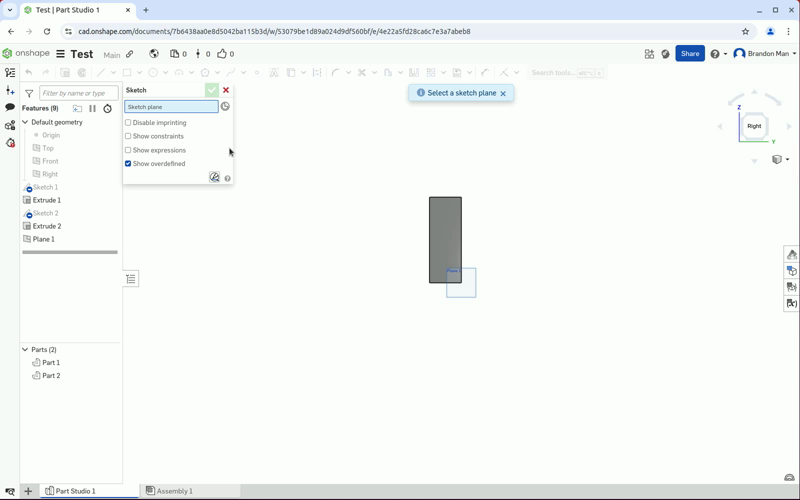
mouse_move(73, 241)
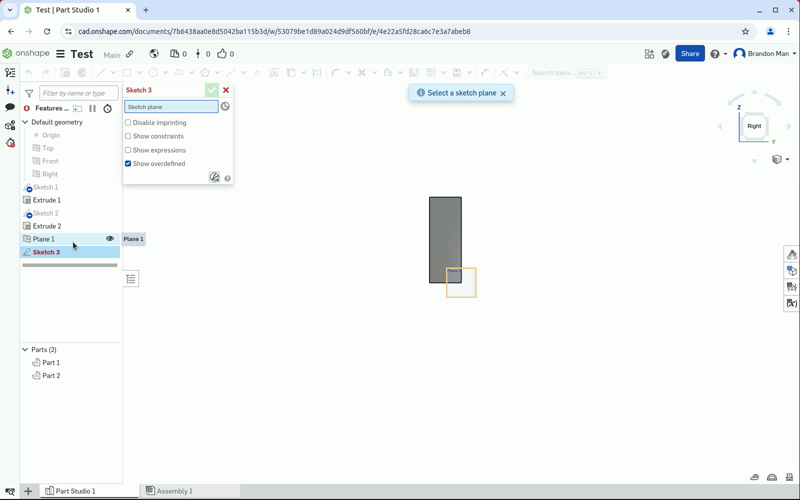
click(73, 241)
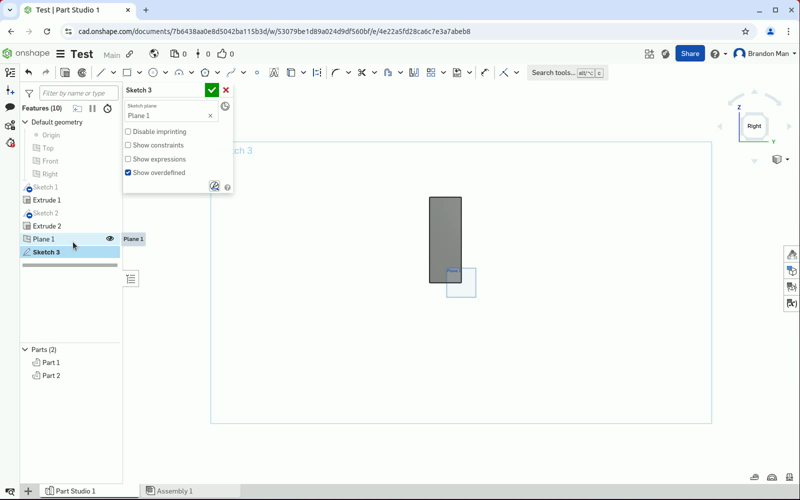
mouse_move(73, 352)
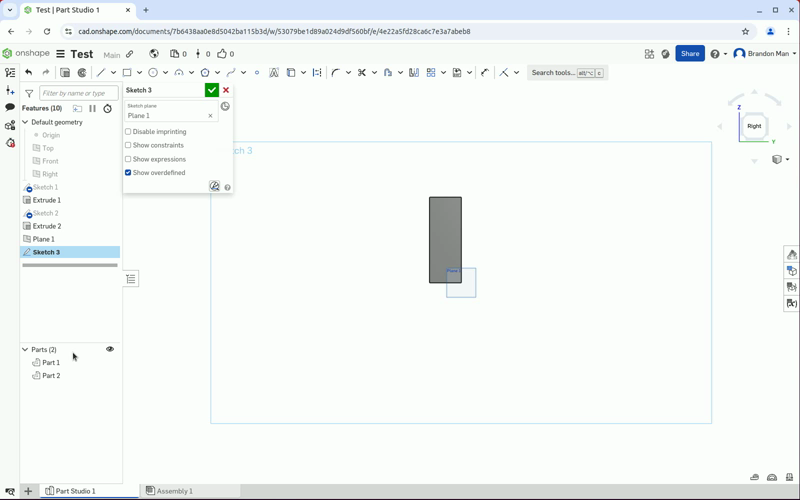
key(y)
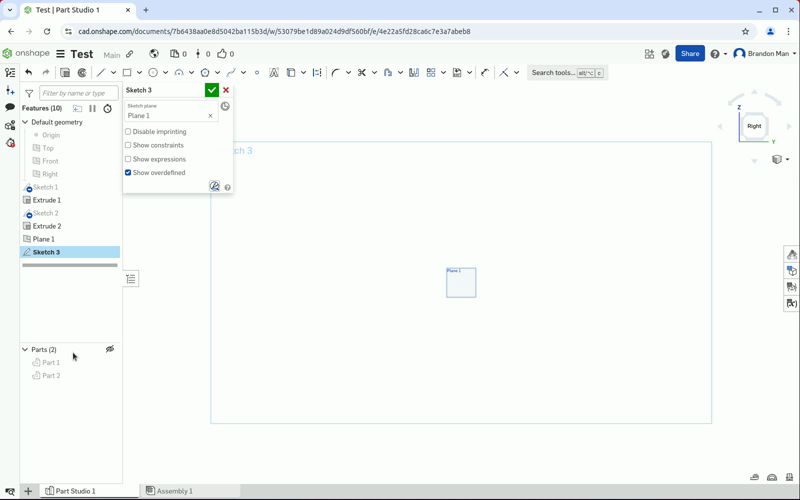
key(a)
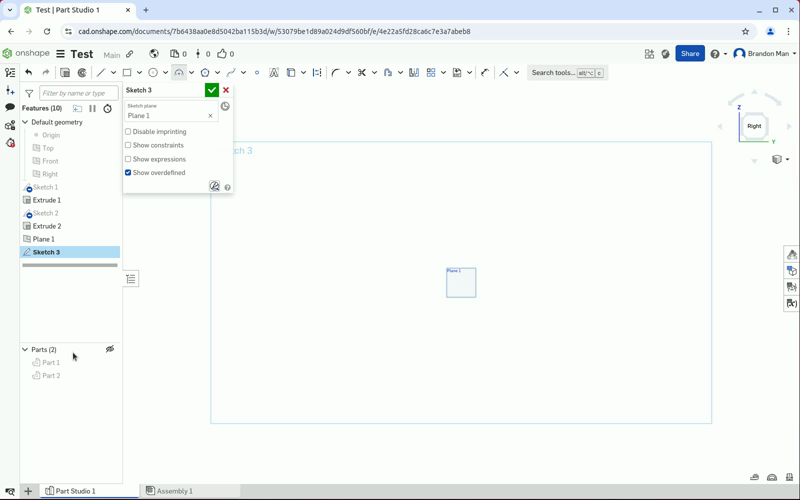
key_down(shift)
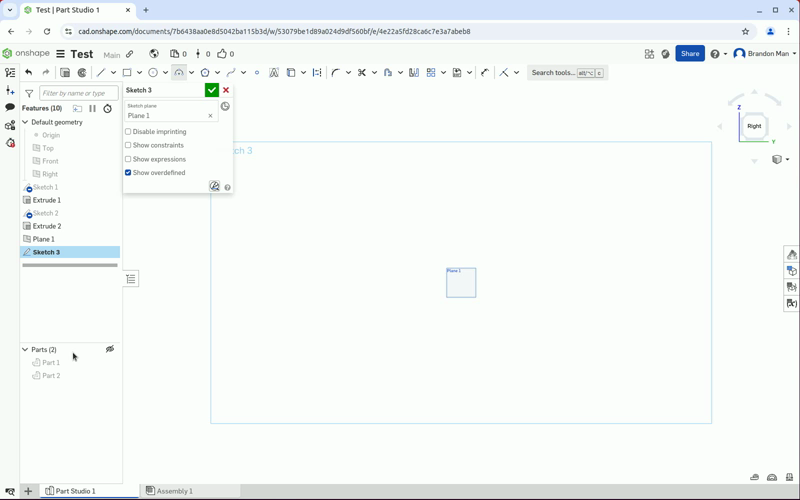
mouse_move(436, 282)
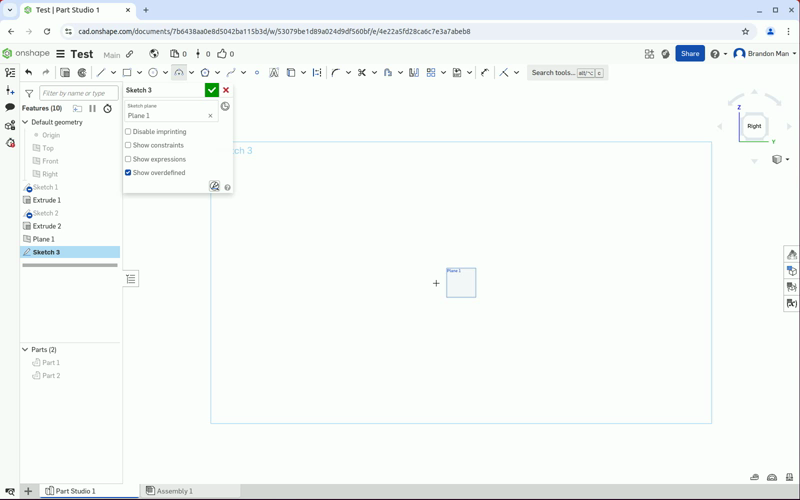
click(436, 282)
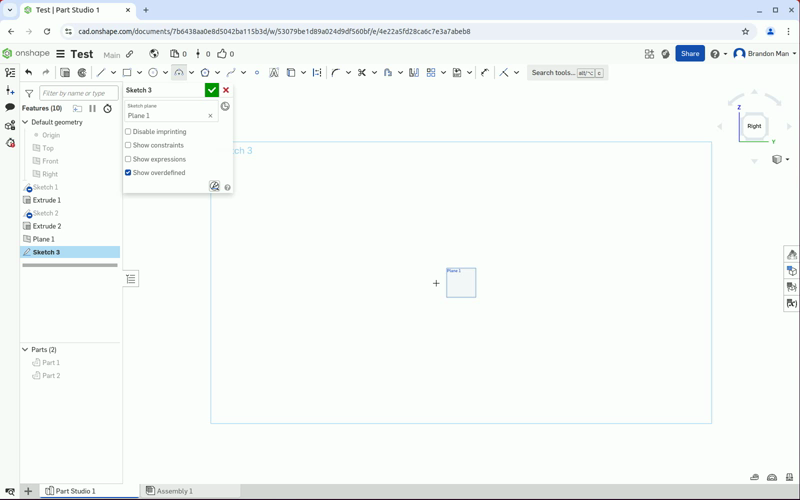
key_up(shift)
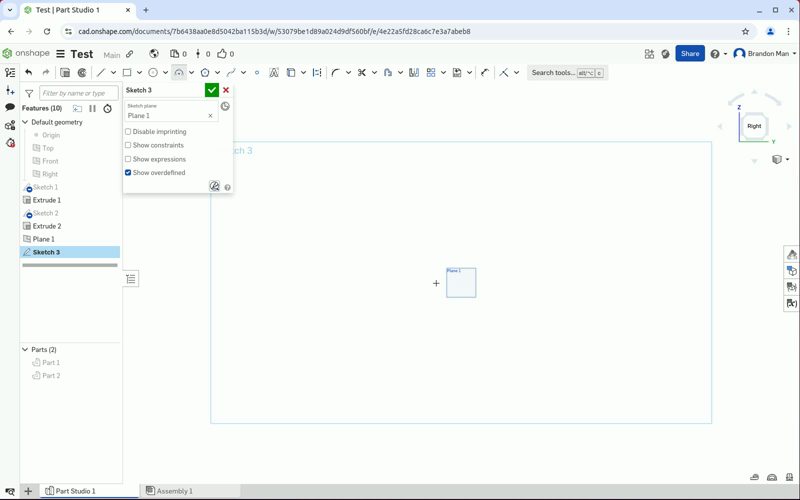
key_down(shift)
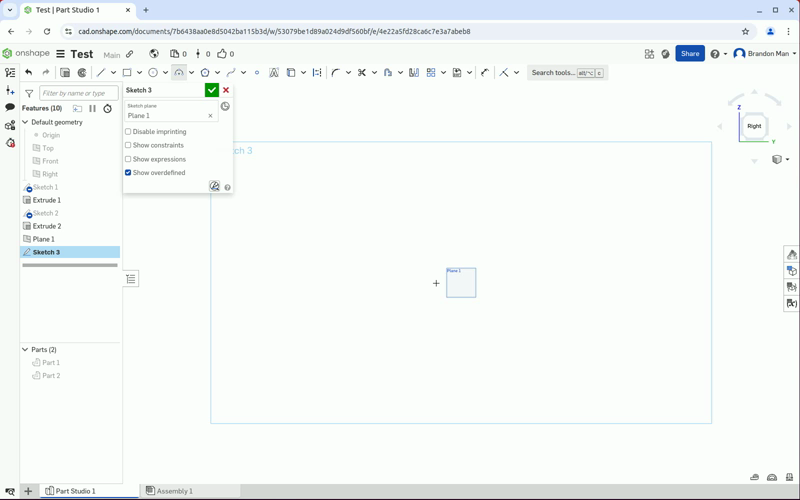
mouse_move(454, 282)
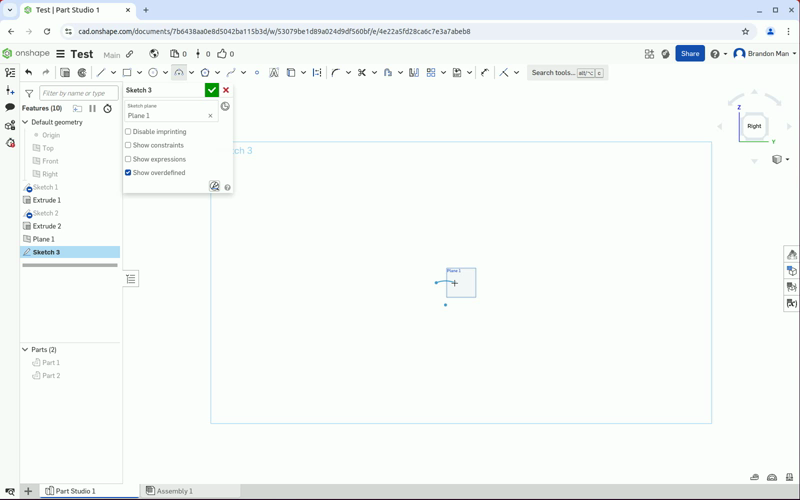
click(454, 282)
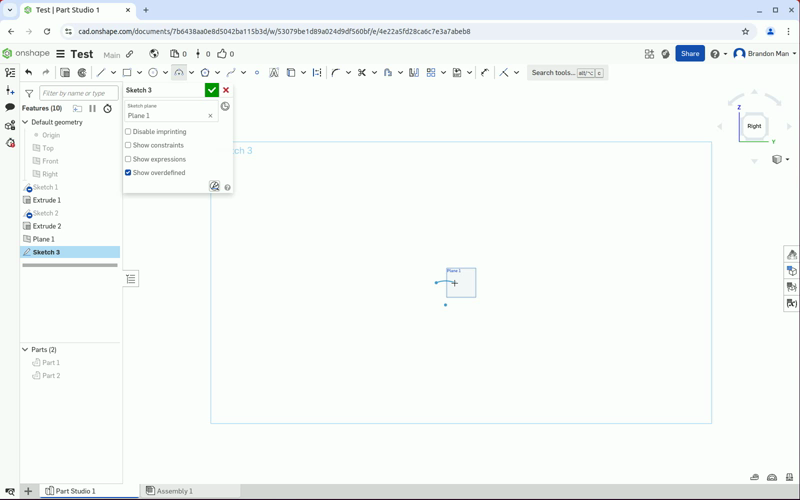
mouse_move(445, 292)
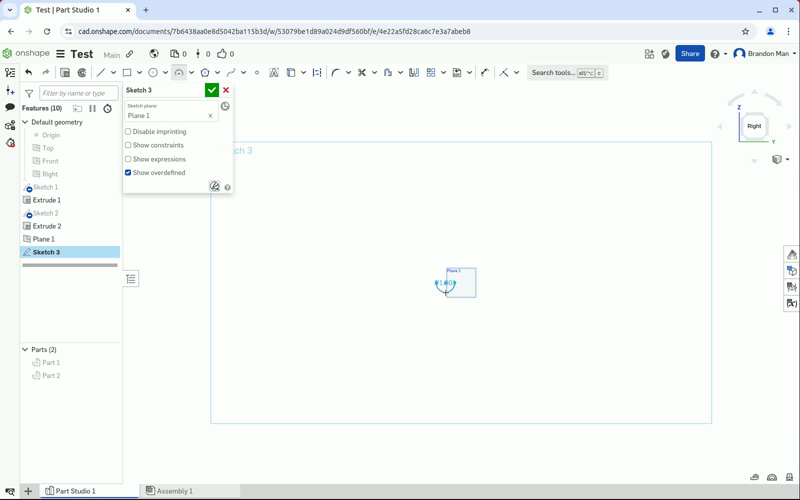
click(445, 292)
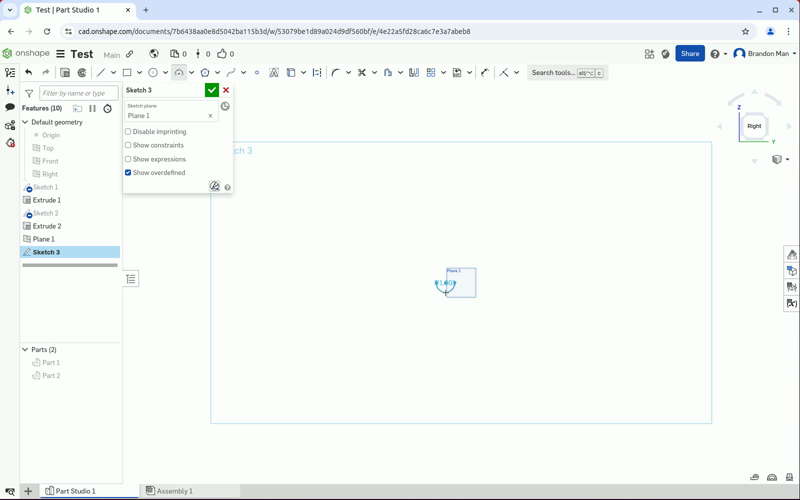
key_up(shift)
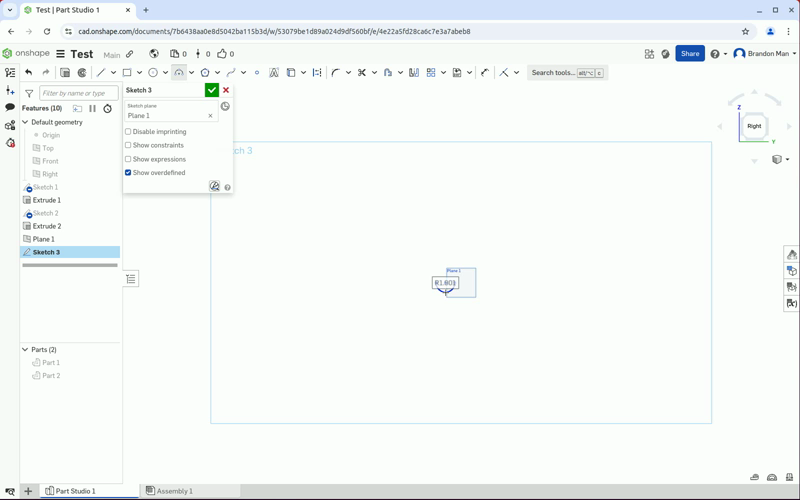
key(esc)
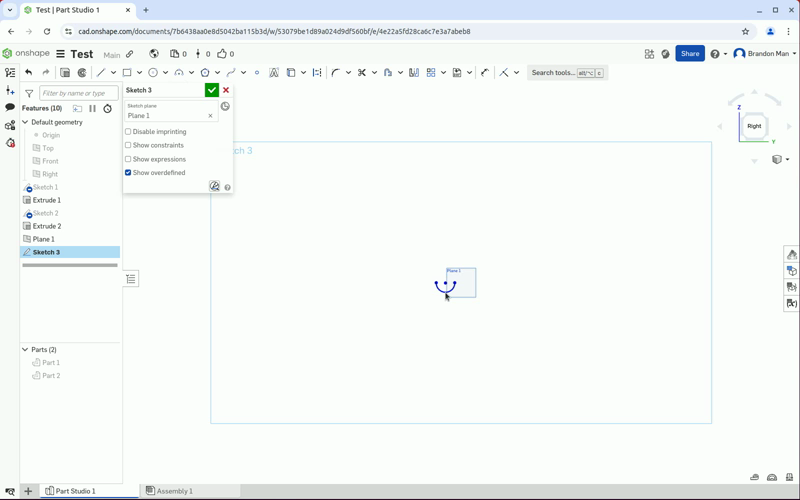
key(l)
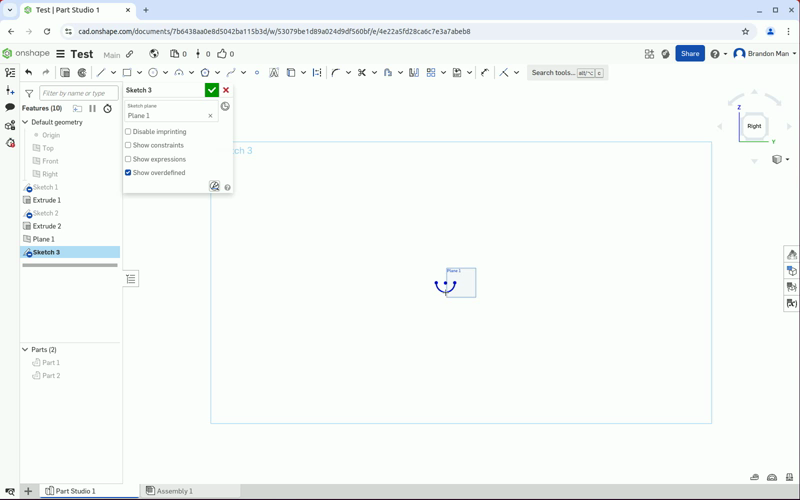
mouse_move(454, 282)
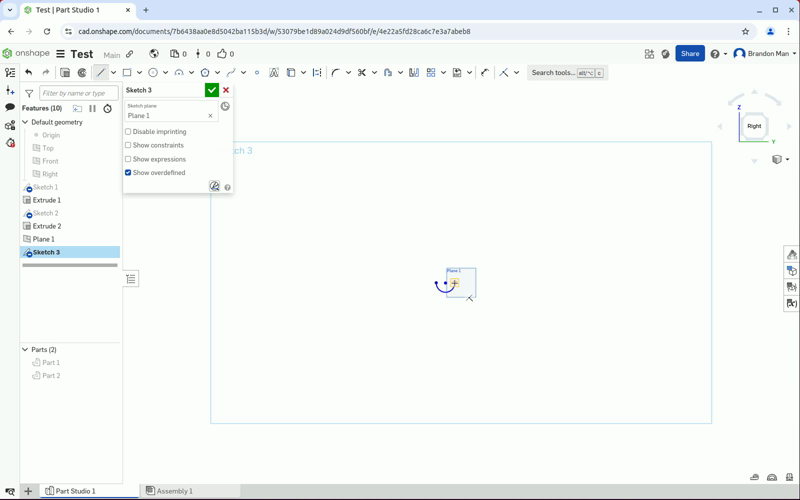
click(454, 282)
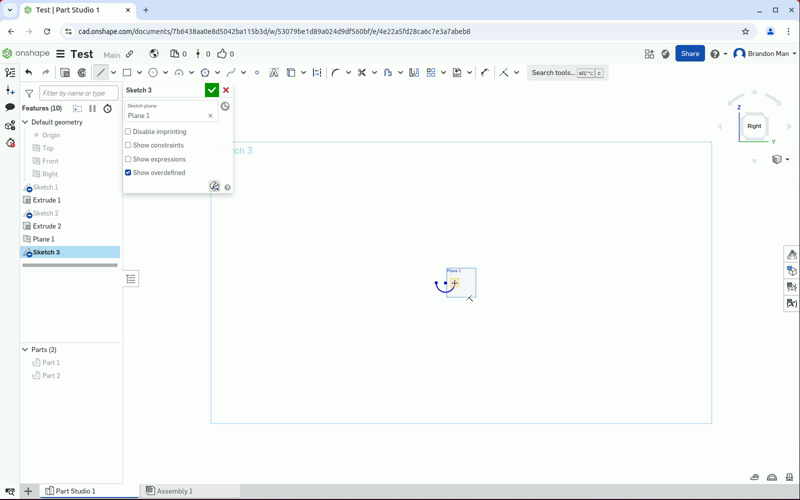
mouse_move(484, 282)
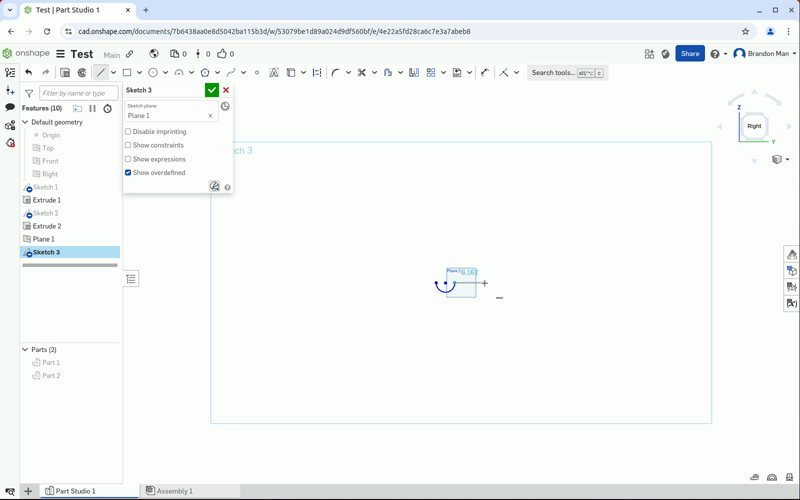
key_down(shift)
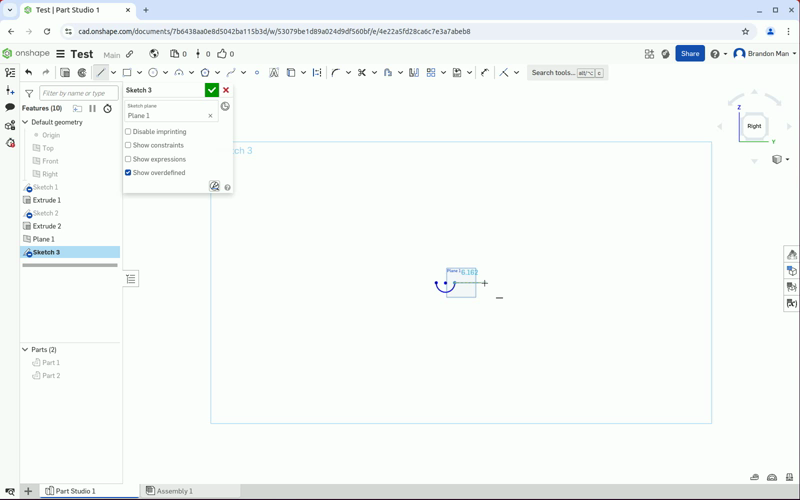
mouse_move(436, 282)
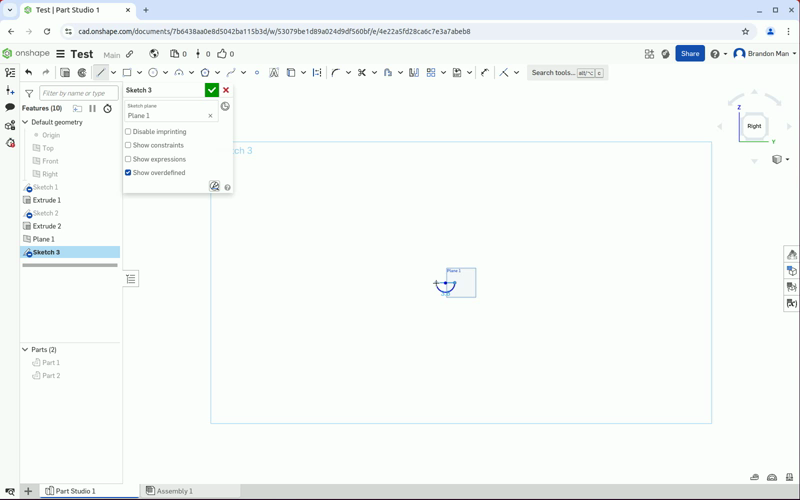
key_up(shift)
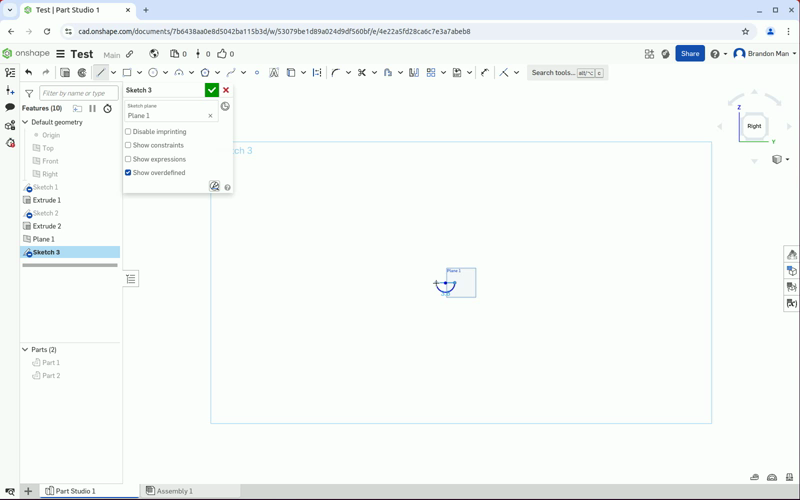
click(436, 282)
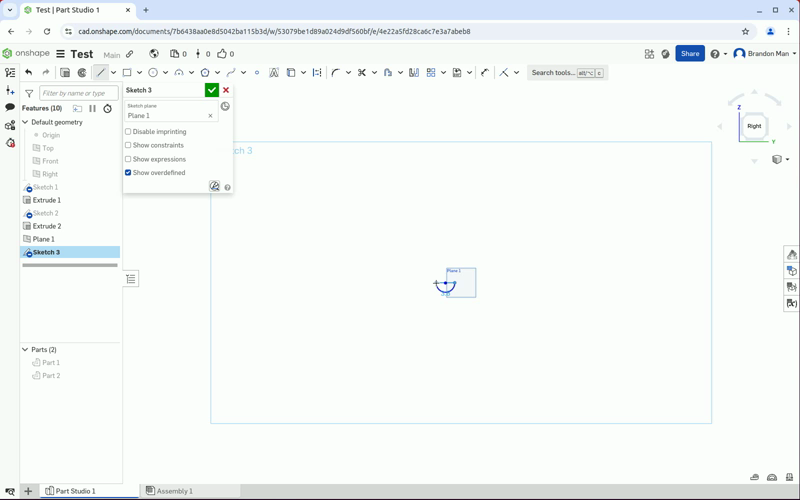
key(esc)
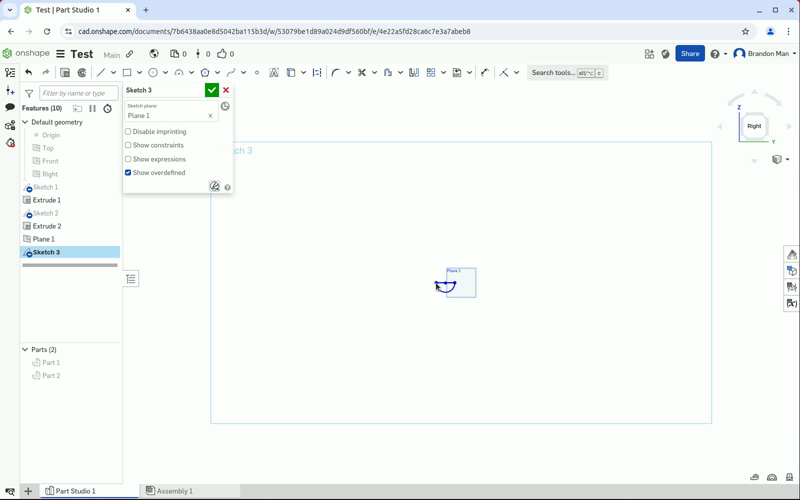
mouse_move(444, 290)
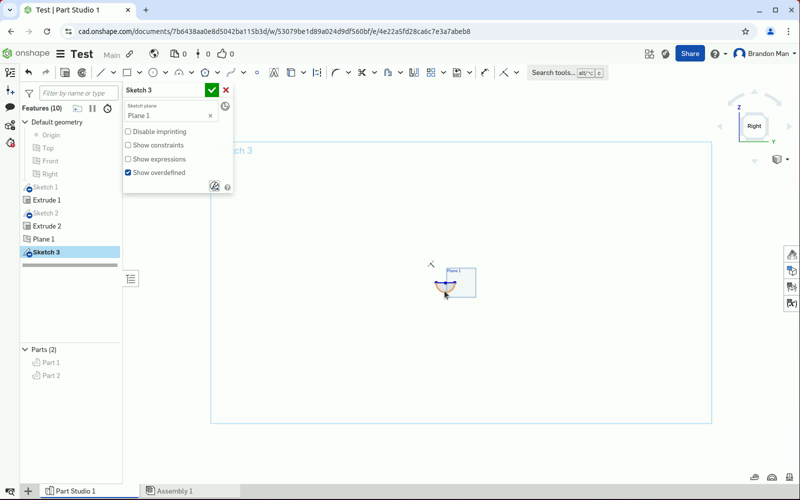
scroll(6)
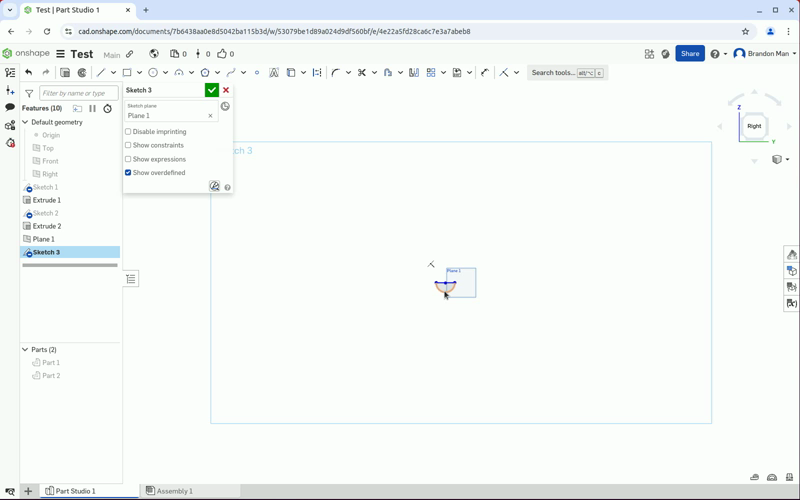
scroll(6)
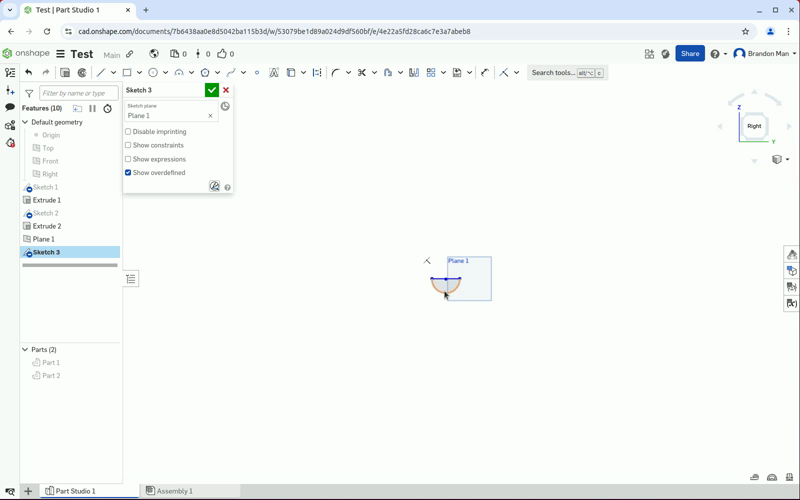
scroll(6)
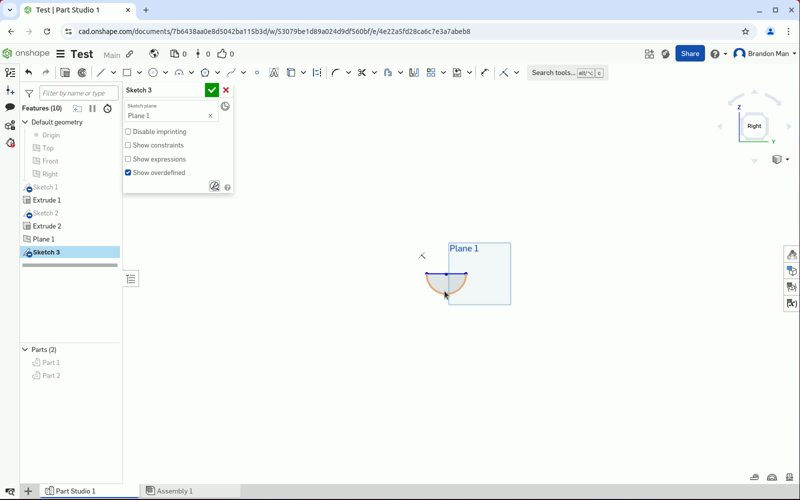
scroll(6)
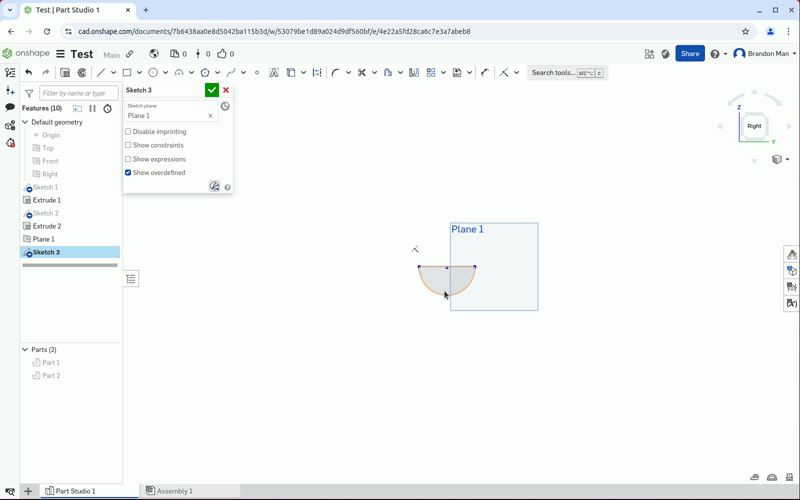
scroll(6)
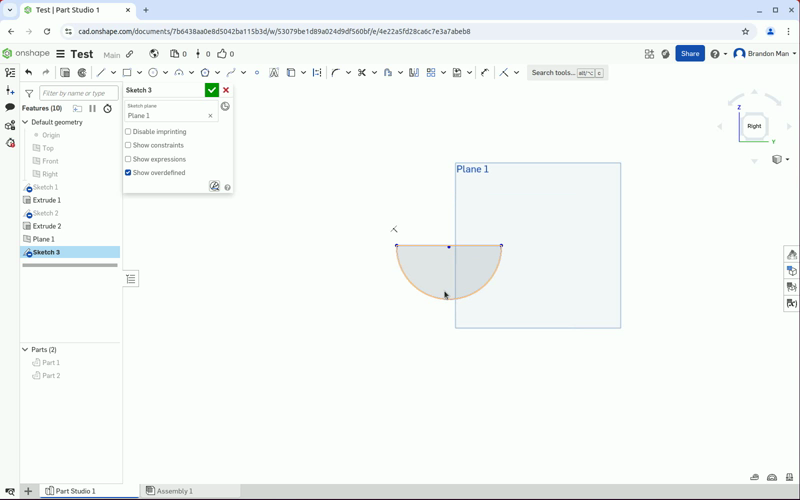
scroll(6)
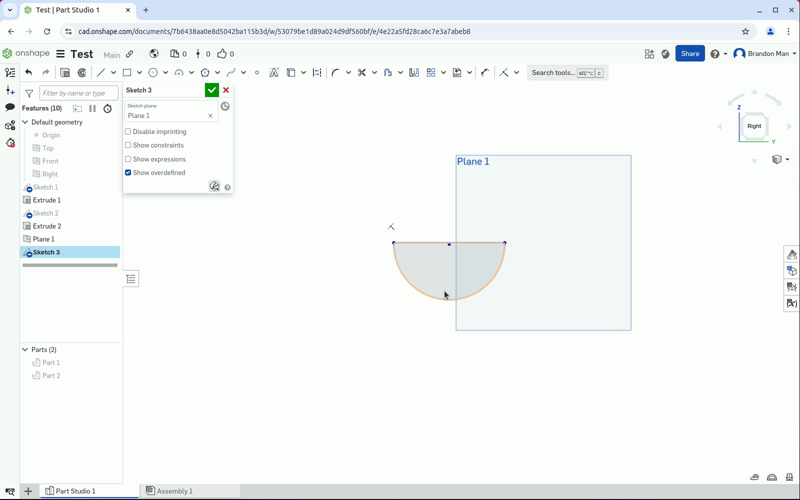
scroll(6)
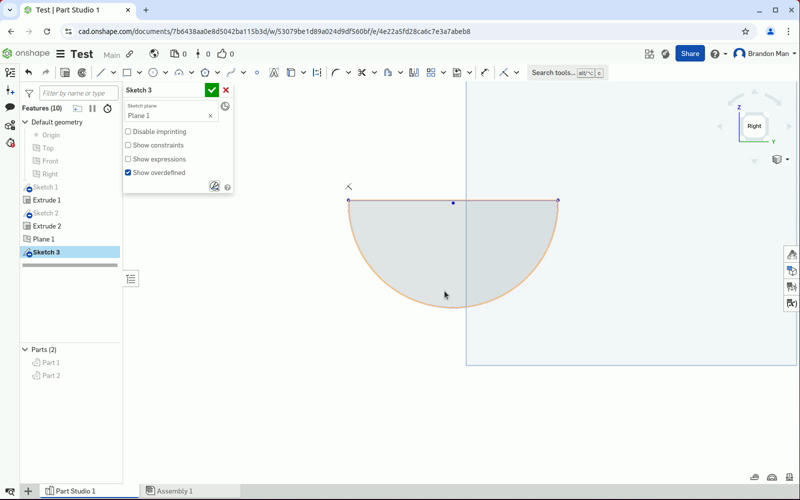
click(444, 290)
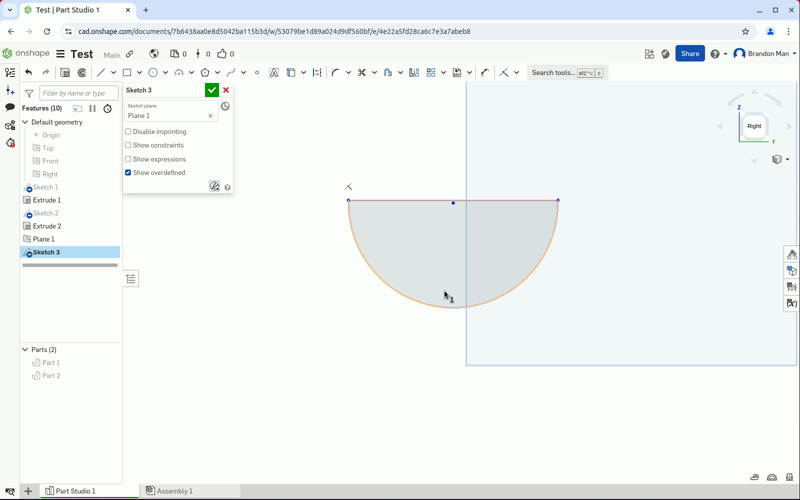
scroll(-6)
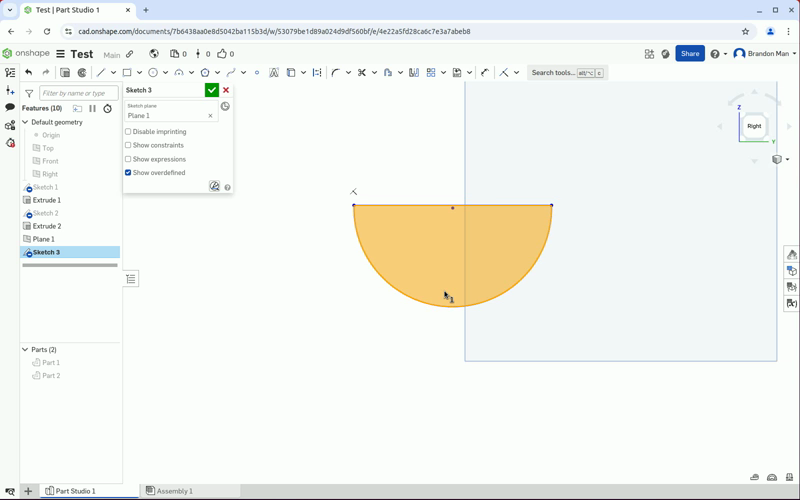
scroll(-6)
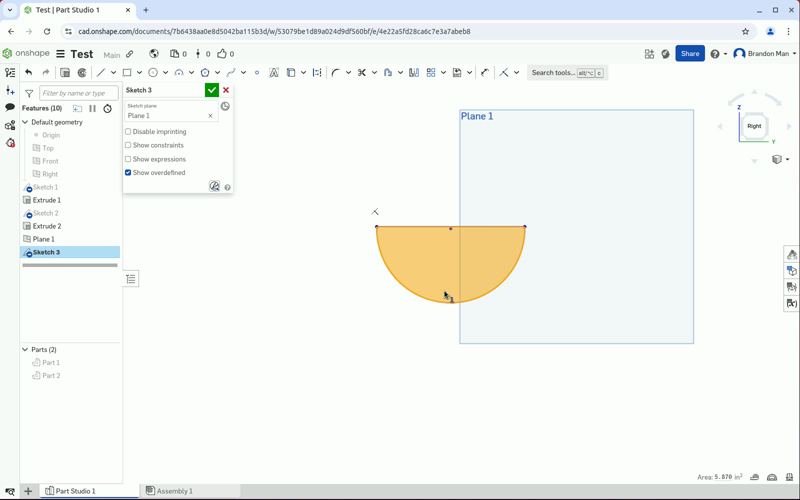
scroll(-6)
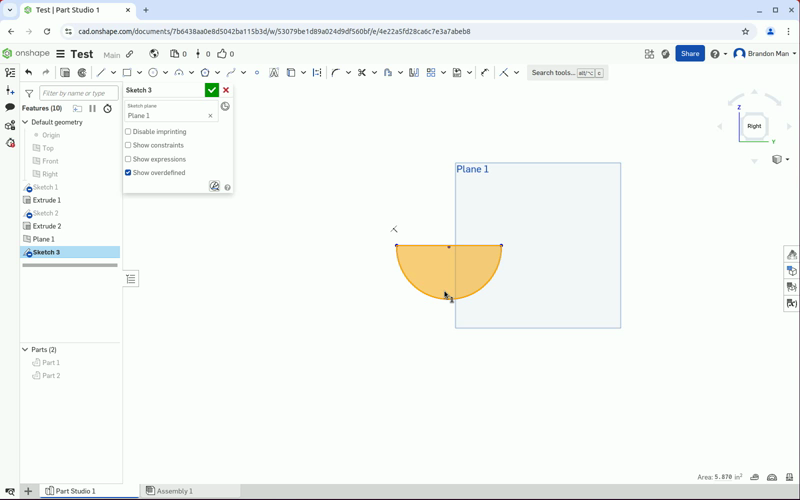
scroll(-6)
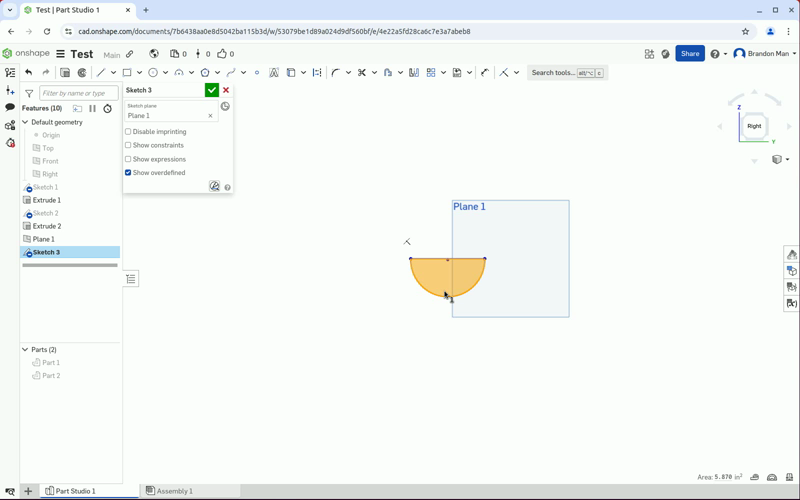
scroll(-6)
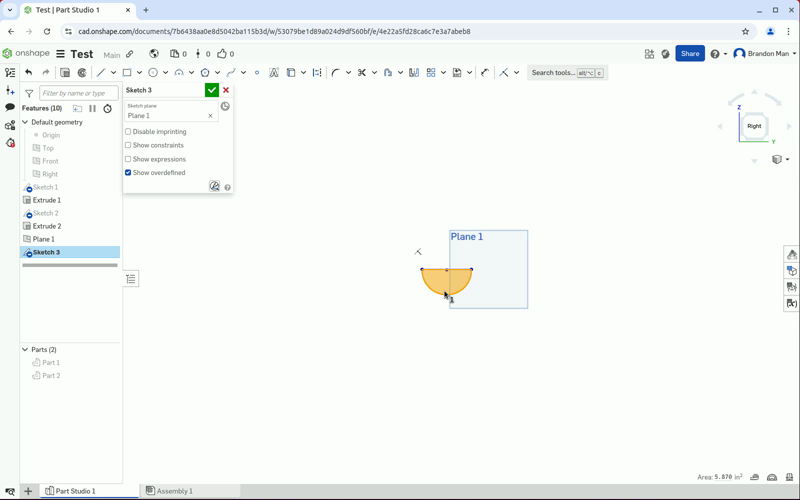
scroll(-6)
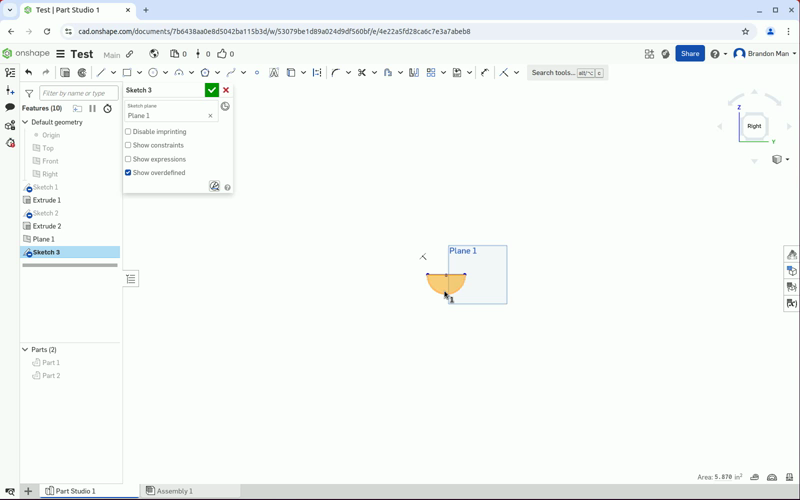
scroll(-6)
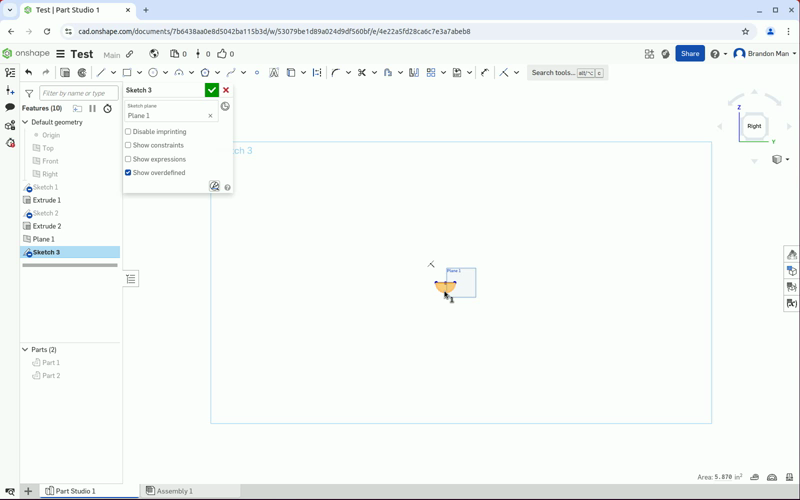
mouse_move(73, 352)
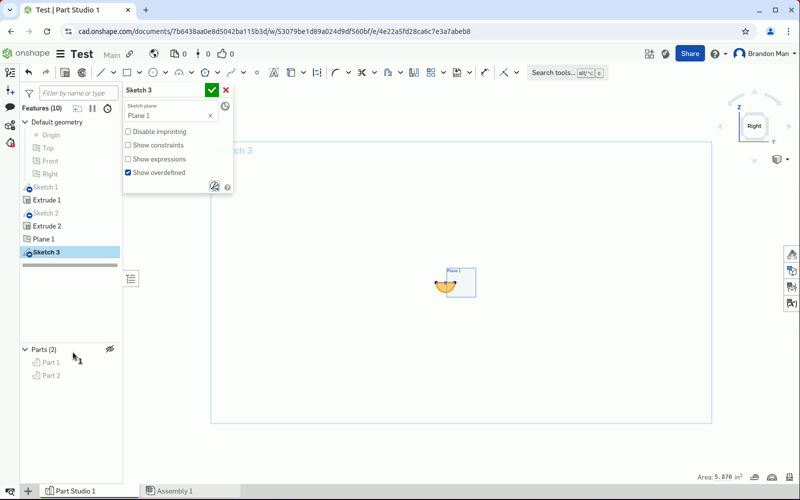
key(shift+y)
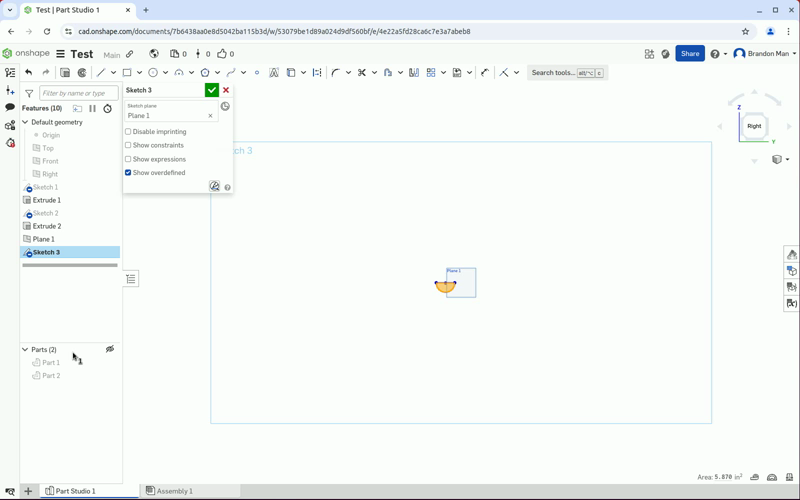
key(shift+e)
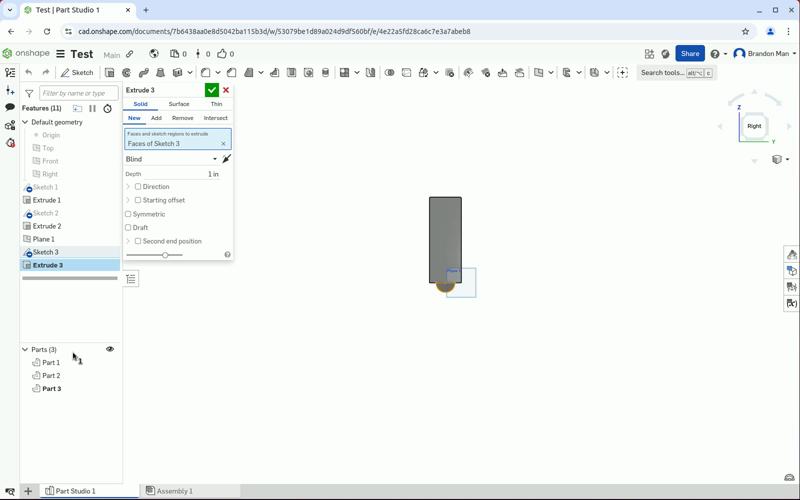
mouse_move(143, 106)
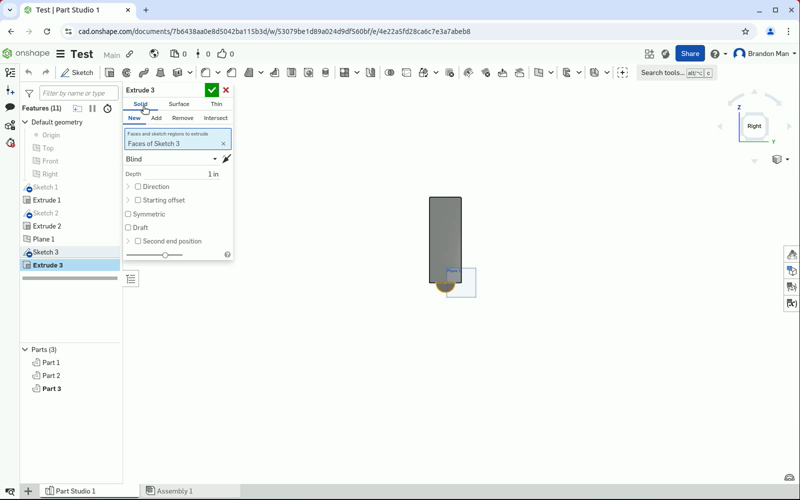
click(143, 106)
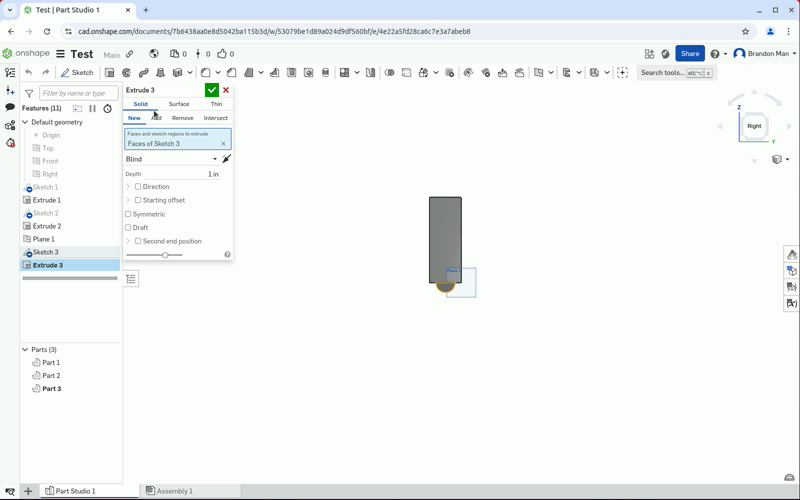
mouse_move(186, 120)
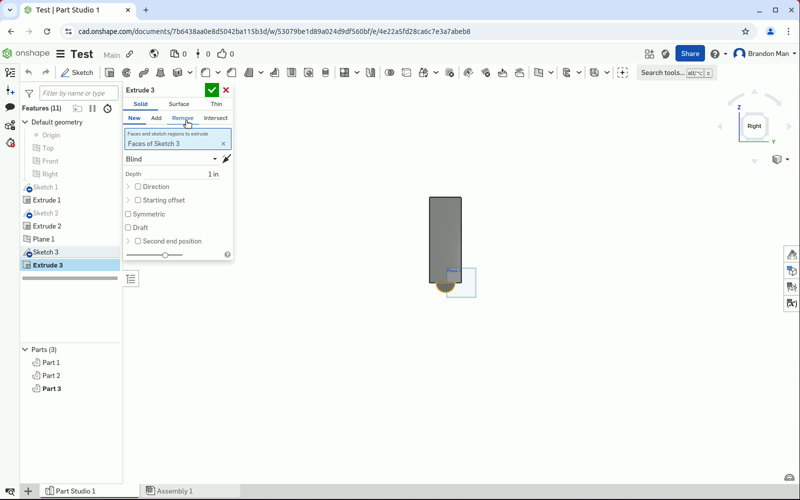
click(186, 120)
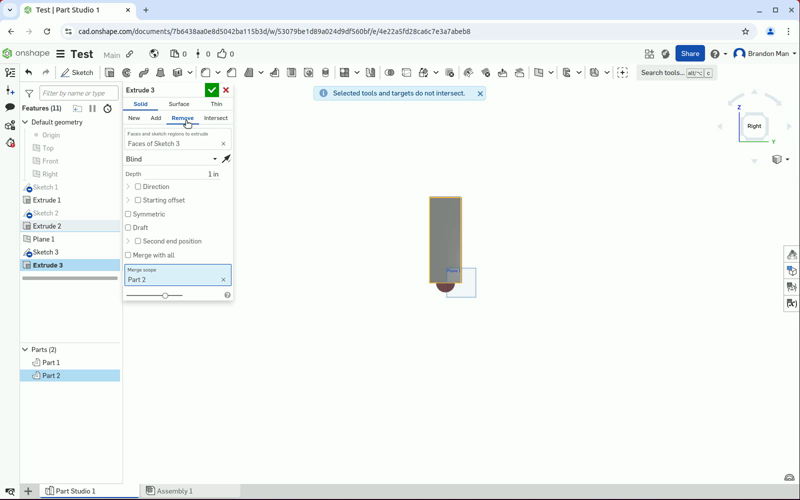
key(tab, 4)
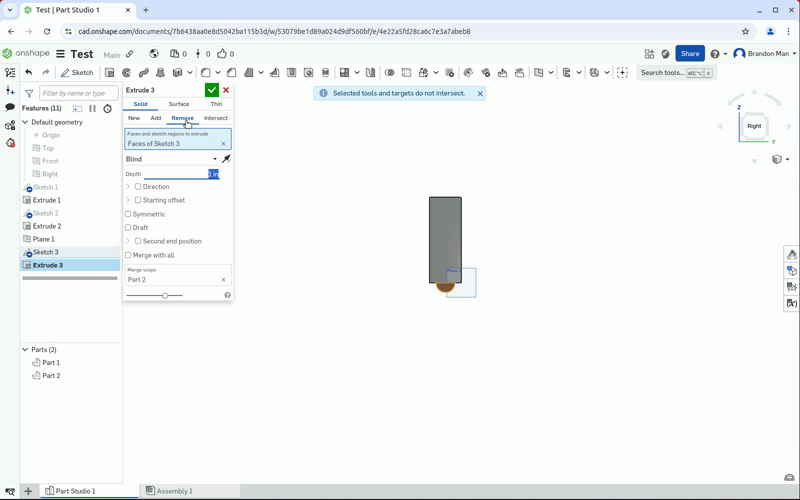
text(30.811)
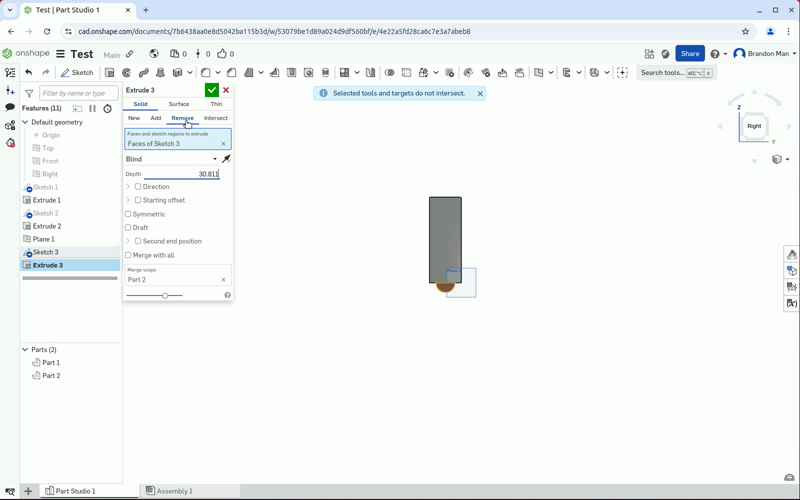
key(tab, 6)
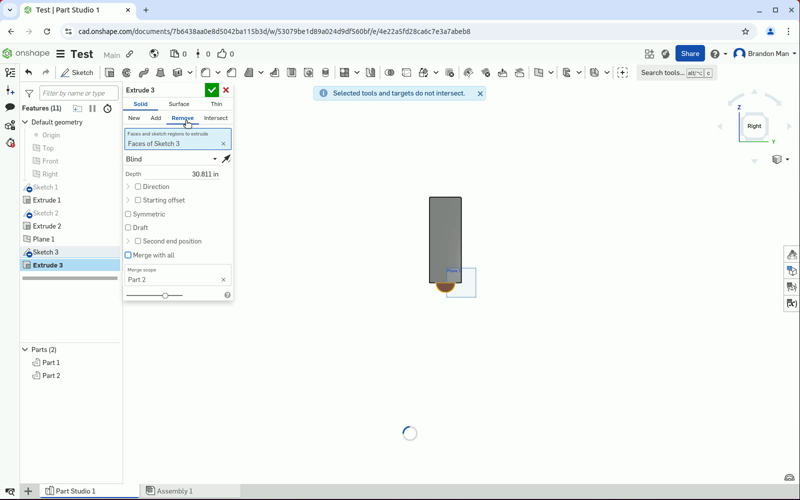
key(space)
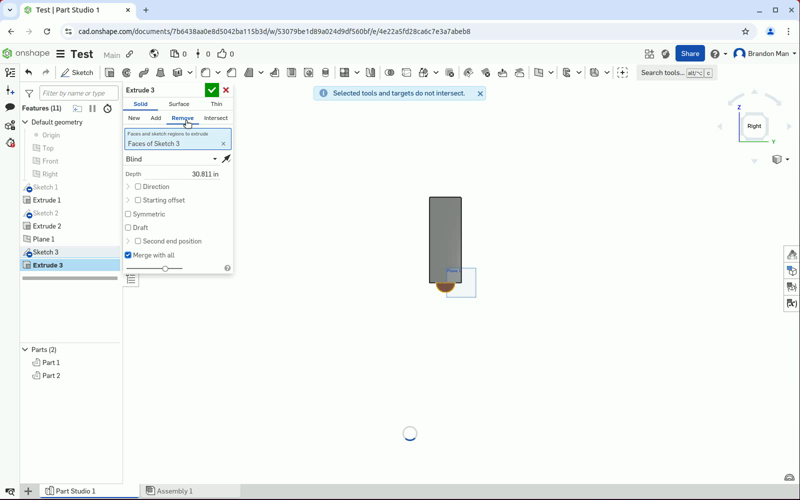
key(enter)
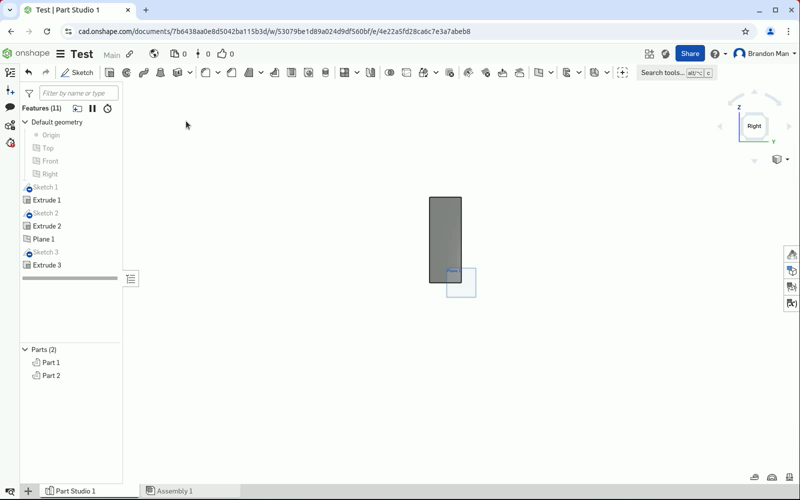
key(shift+h)
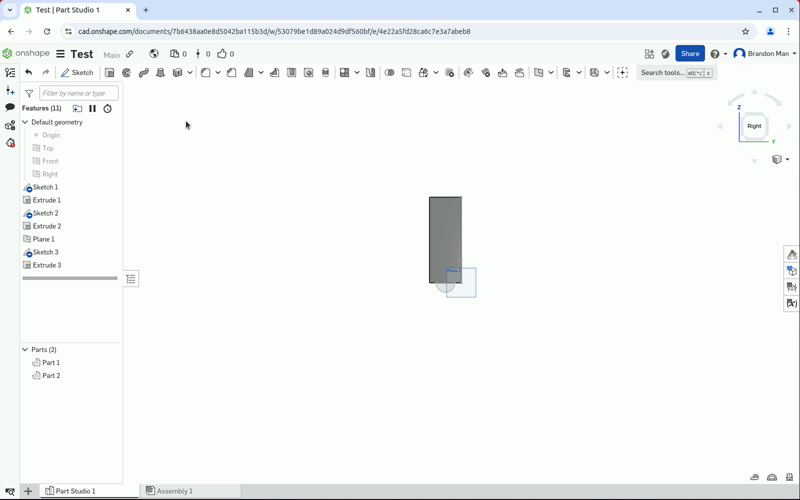
key(shift+h)
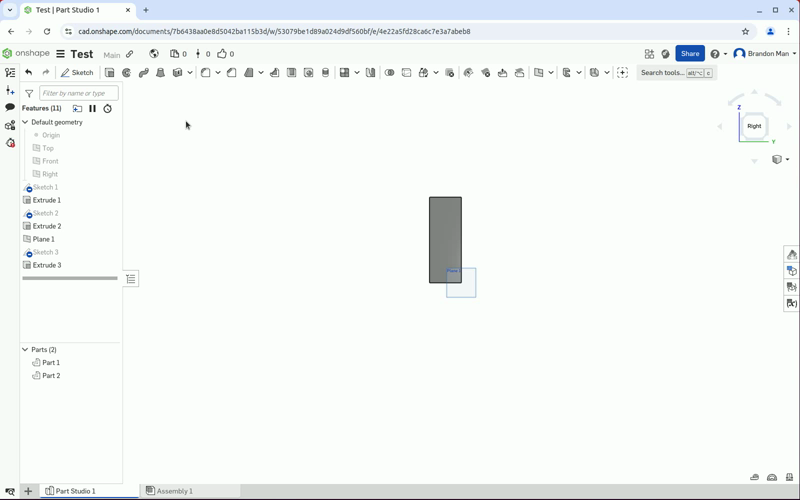
mouse_move(73, 189)
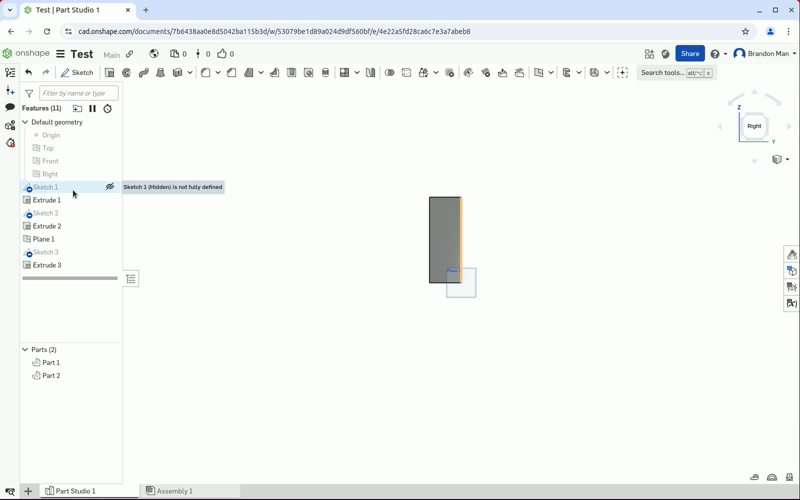
click(73, 189)
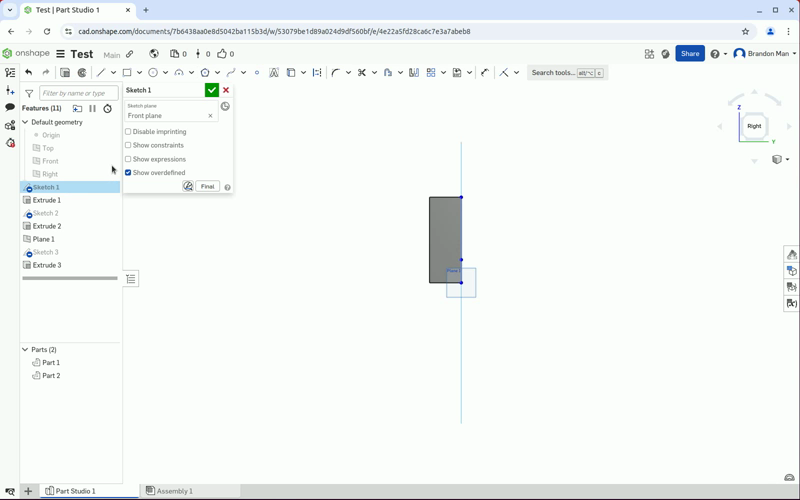
mouse_move(229, 92)
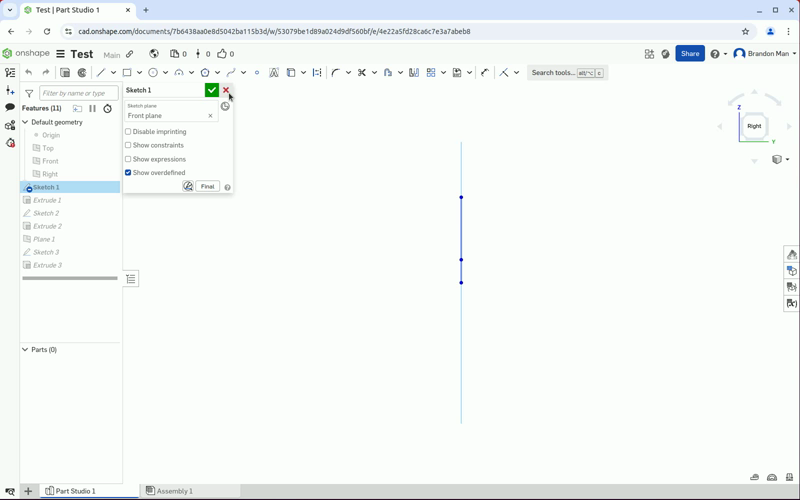
click(229, 92)
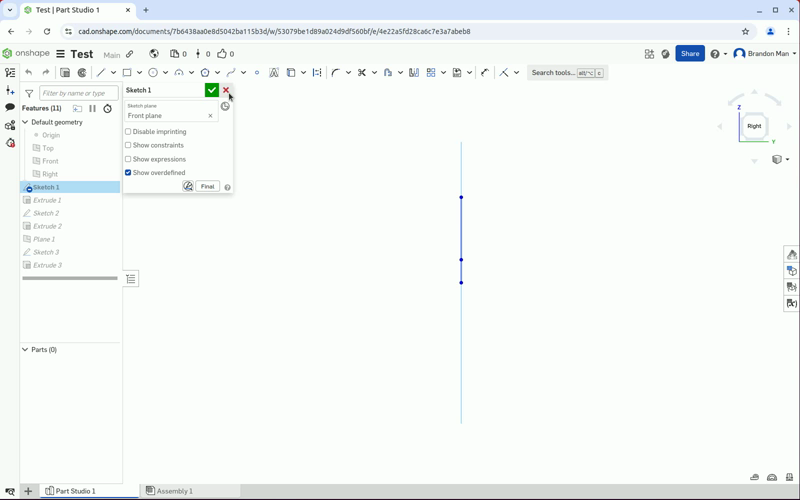
key(shift+s)
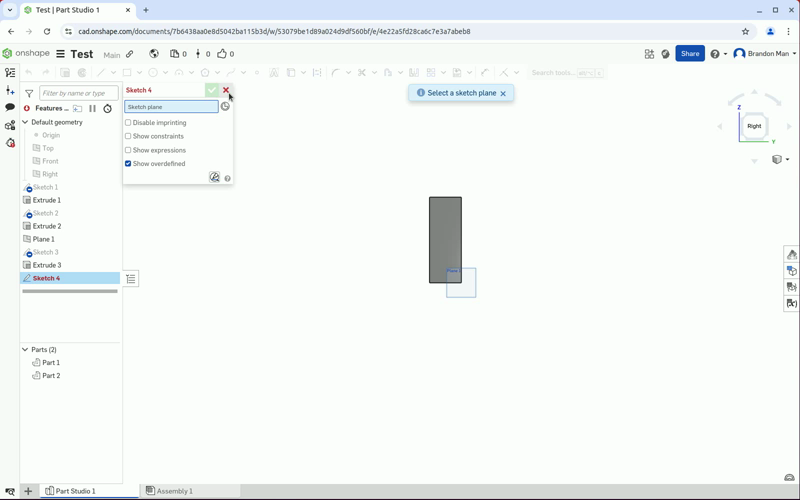
mouse_move(73, 241)
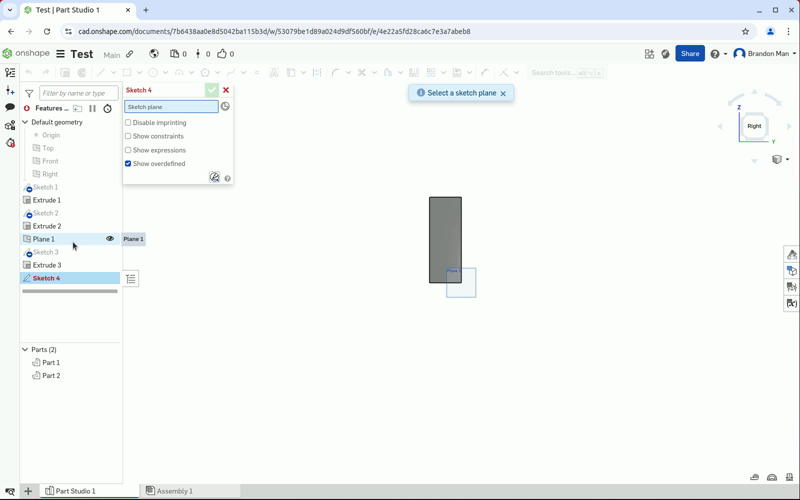
click(73, 241)
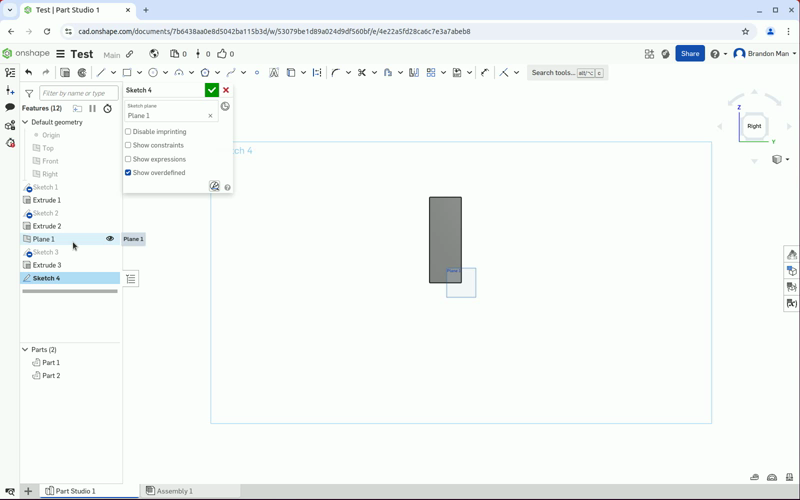
mouse_move(73, 352)
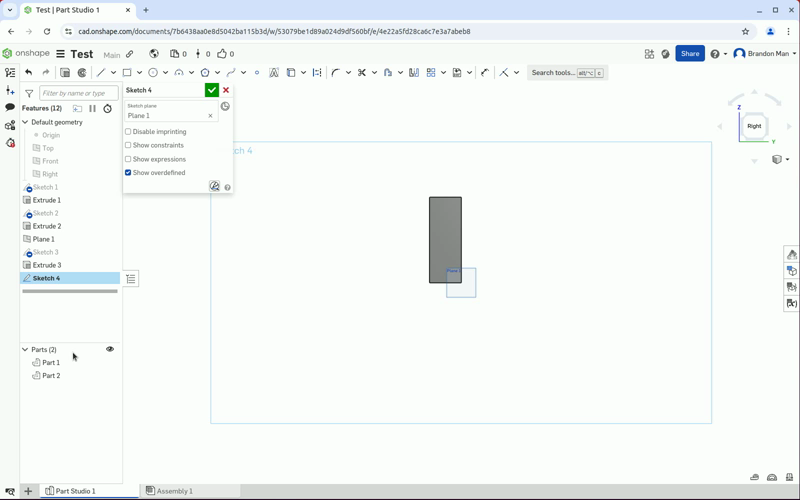
key(y)
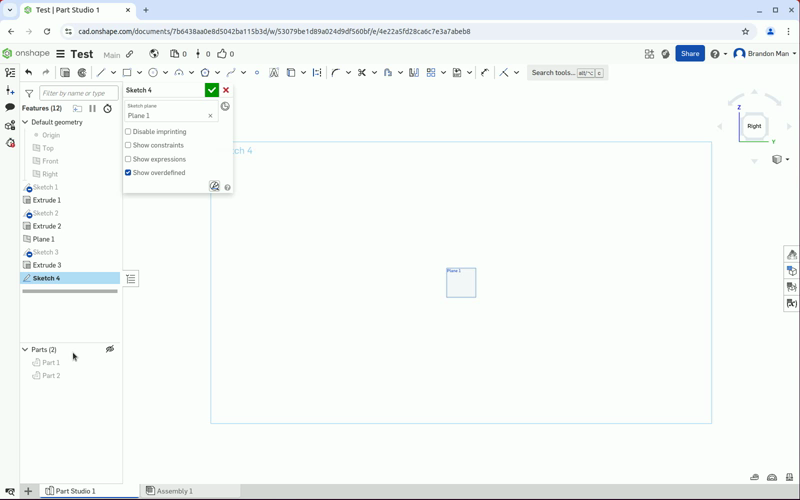
key(l)
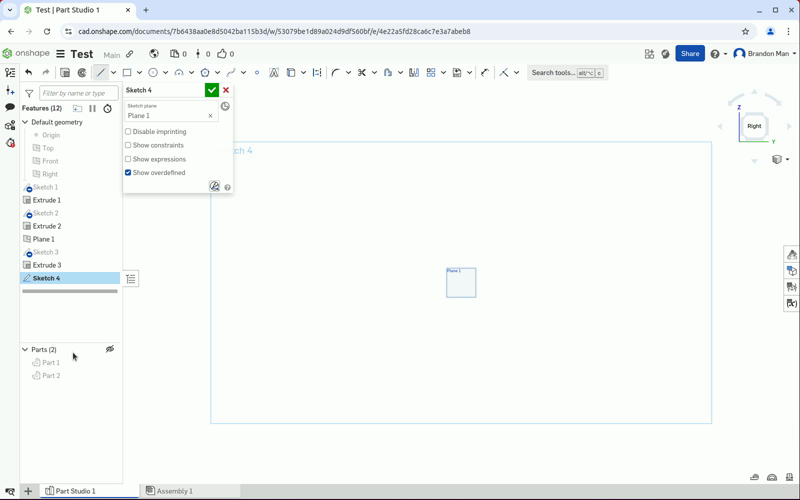
key_down(shift)
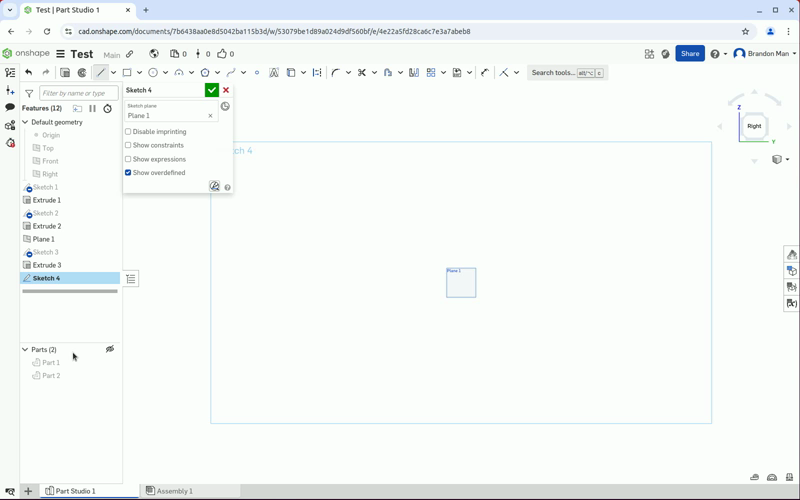
mouse_move(436, 282)
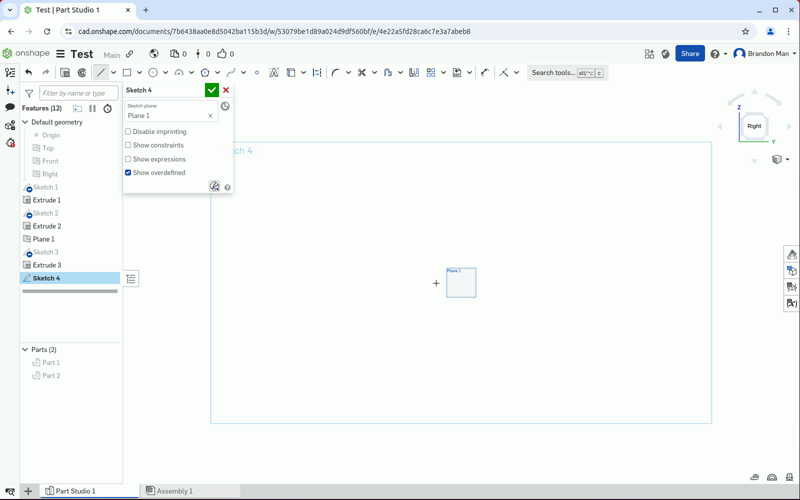
click(436, 282)
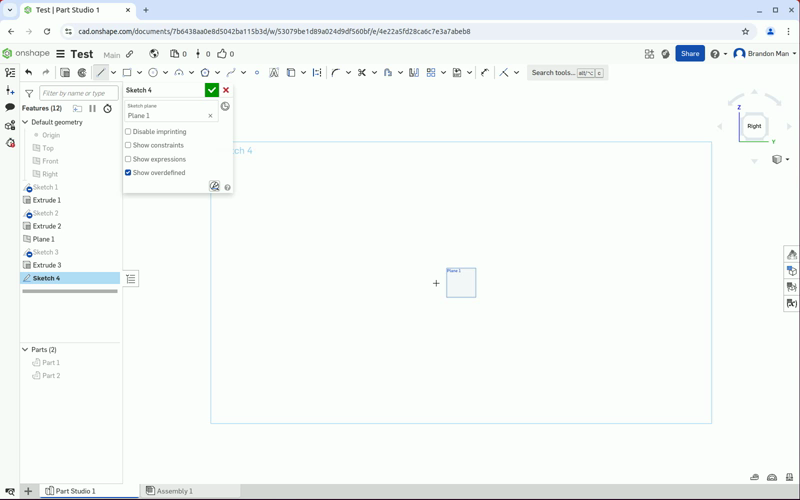
key_up(shift)
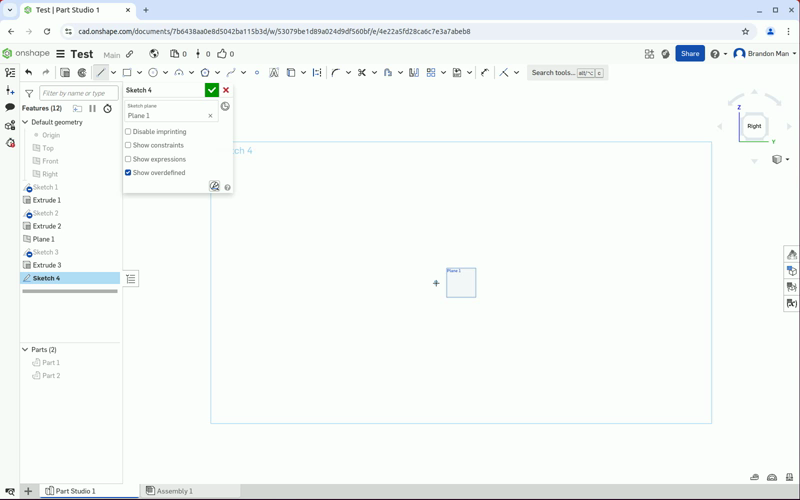
key_down(shift)
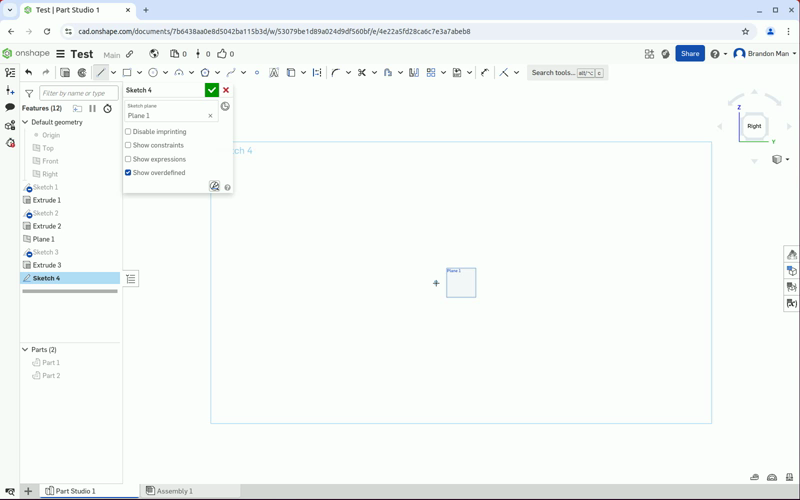
mouse_move(466, 282)
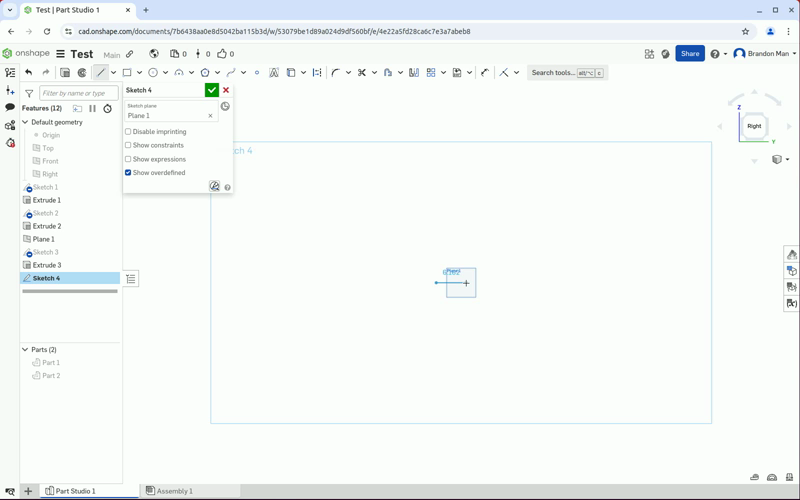
mouse_move(454, 282)
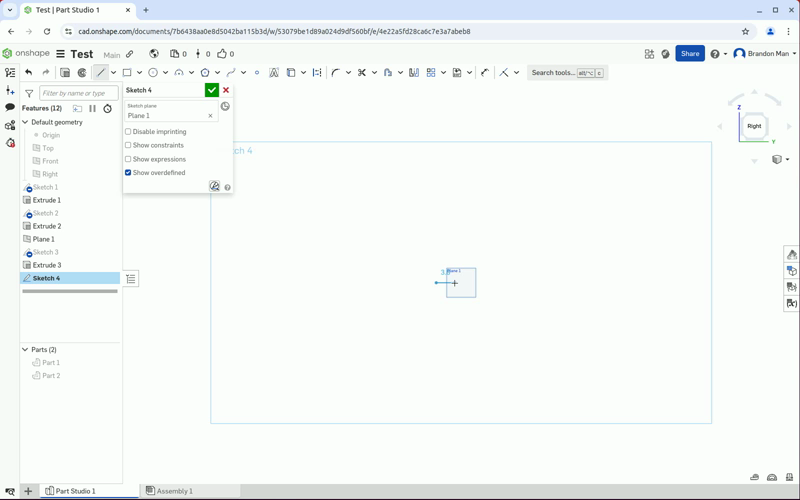
click(454, 282)
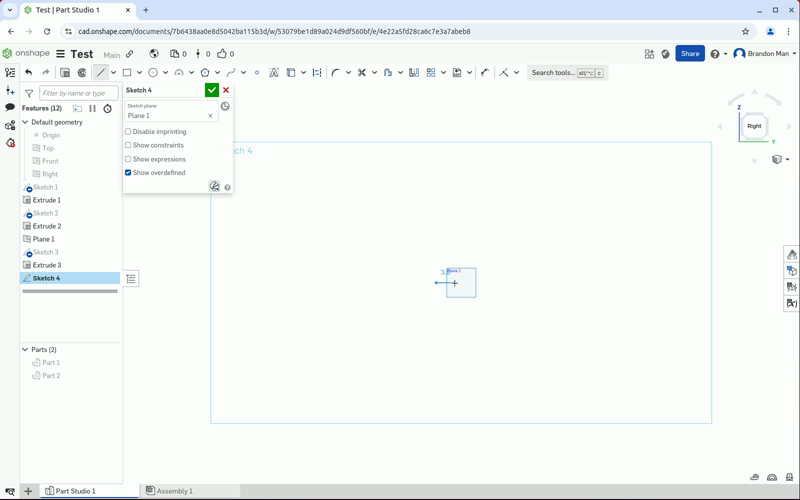
key_up(shift)
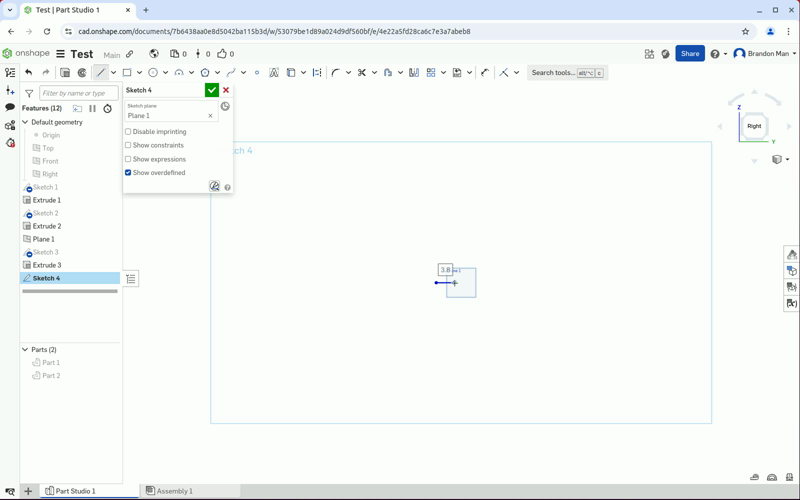
key(esc)
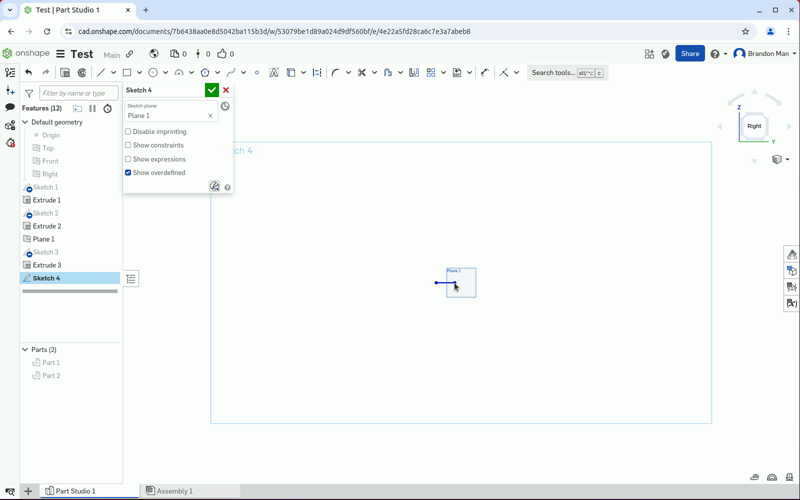
key(a)
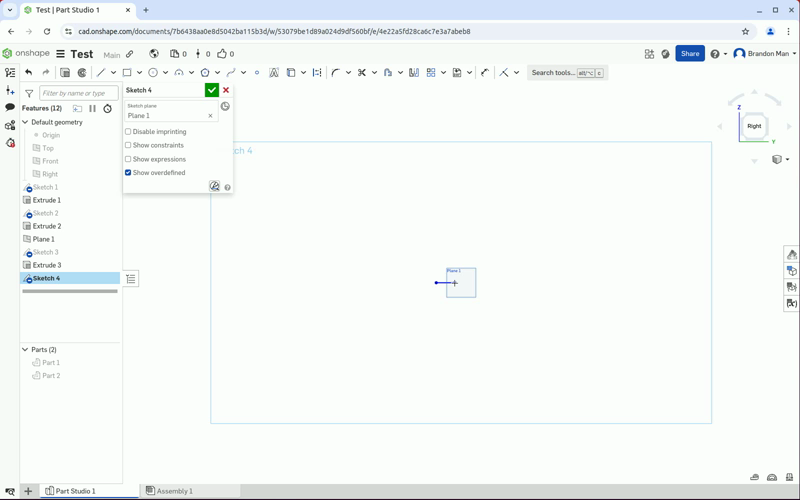
mouse_move(454, 282)
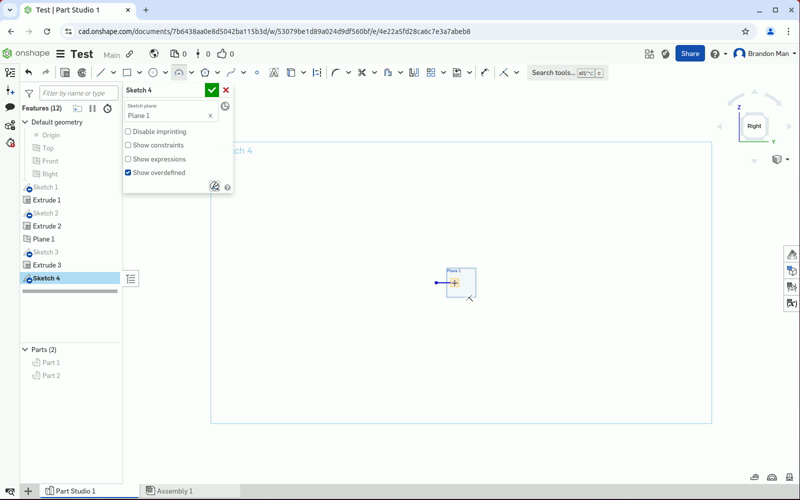
click(454, 282)
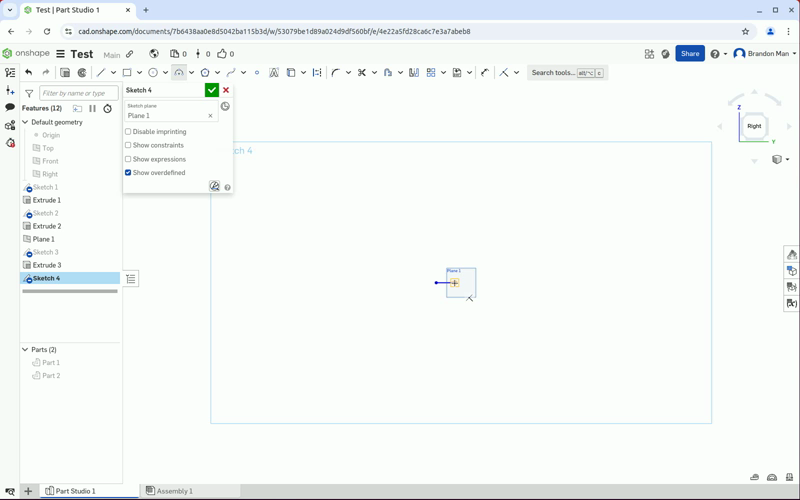
mouse_move(436, 282)
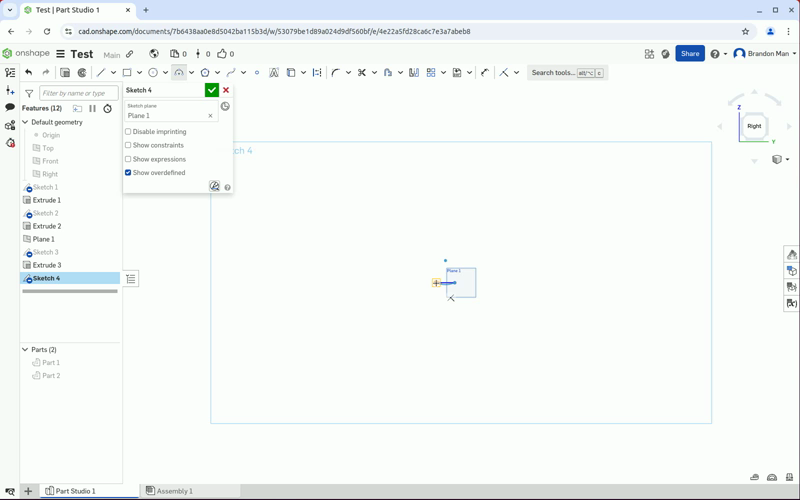
click(436, 282)
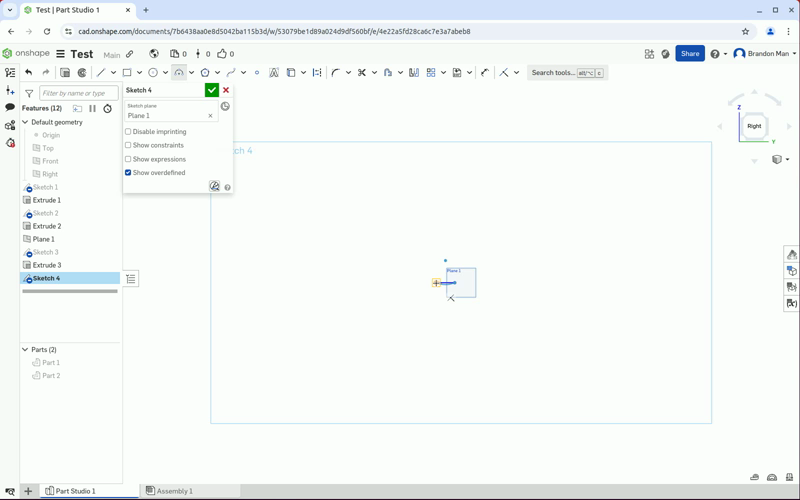
key_down(shift)
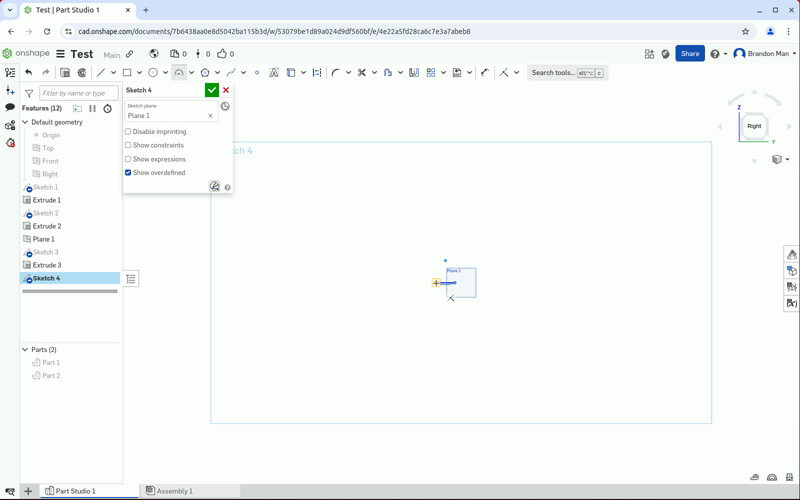
mouse_move(445, 273)
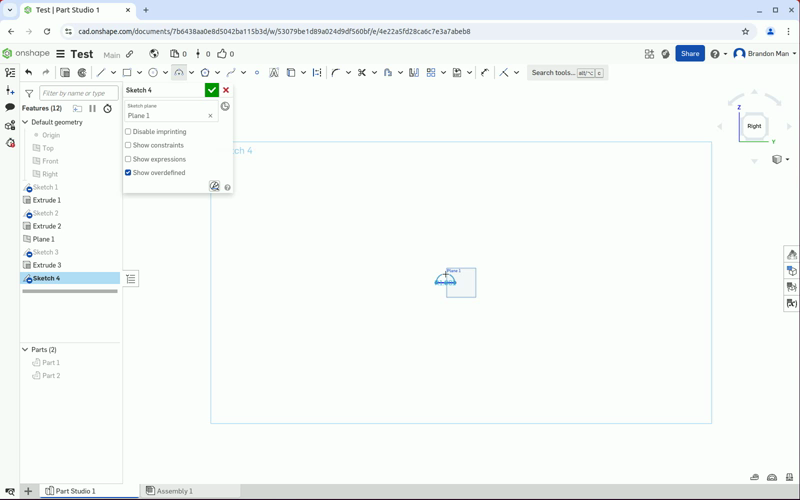
click(445, 273)
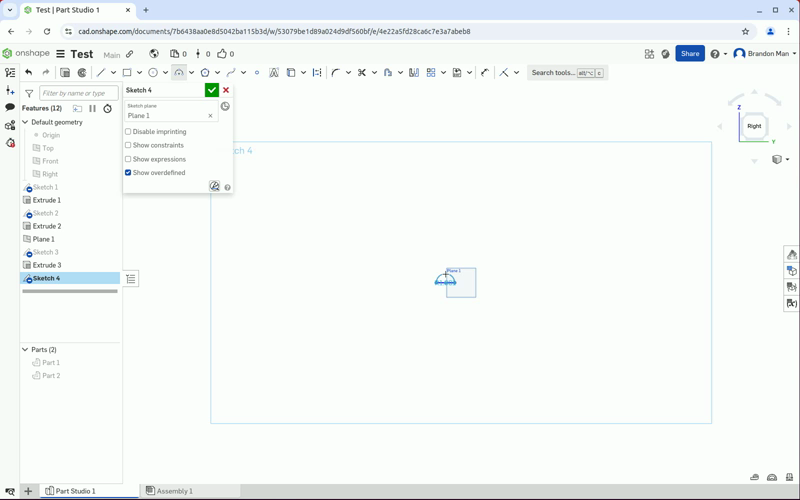
key_up(shift)
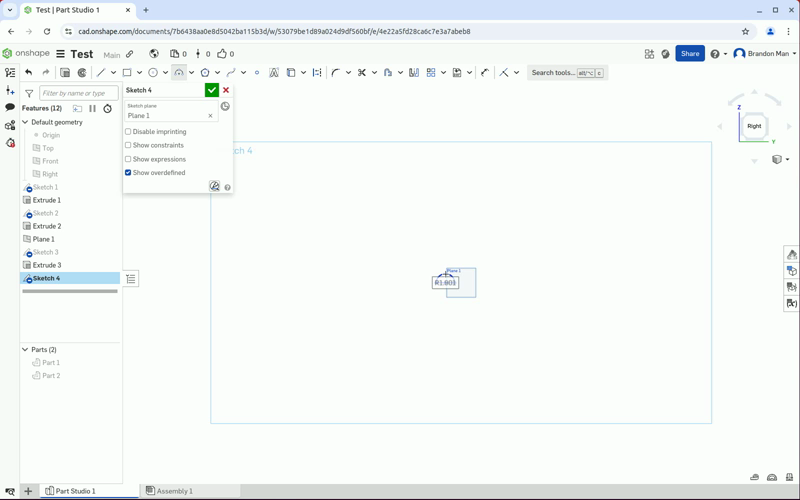
key(esc)
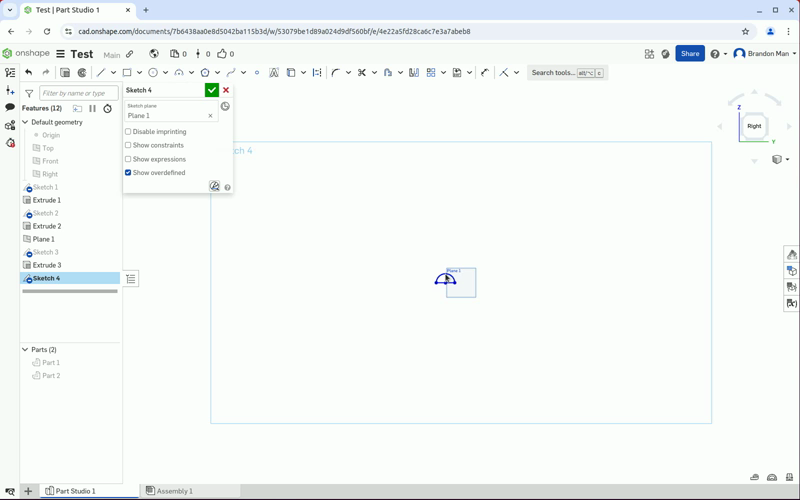
mouse_move(443, 281)
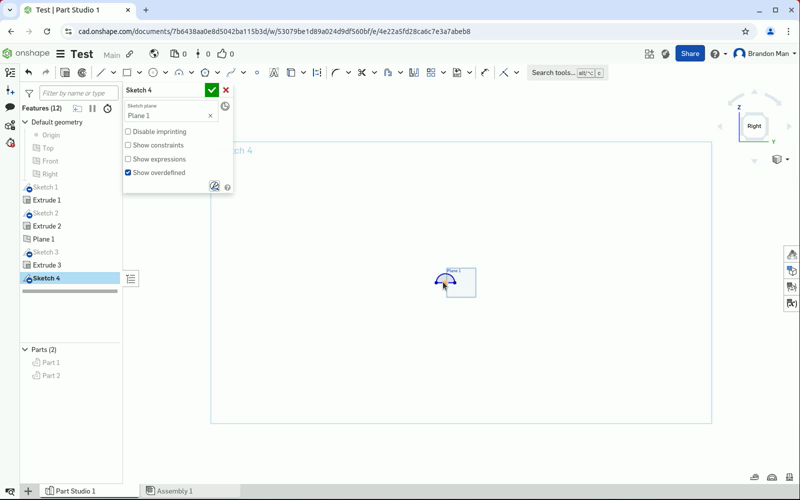
scroll(6)
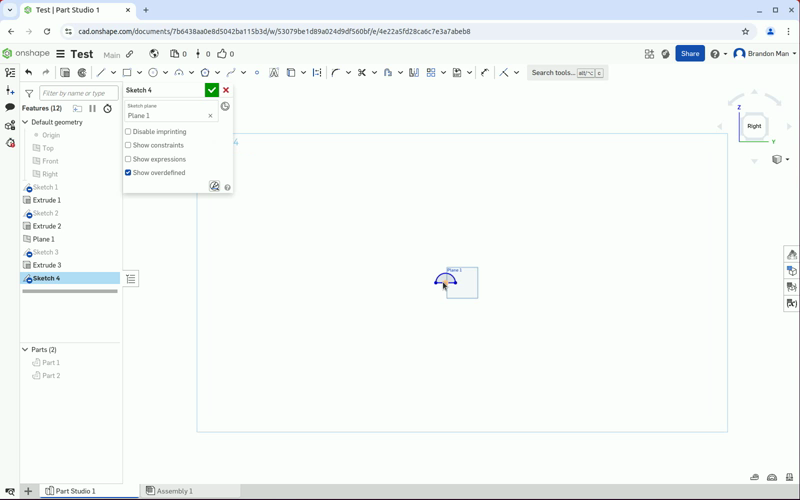
scroll(6)
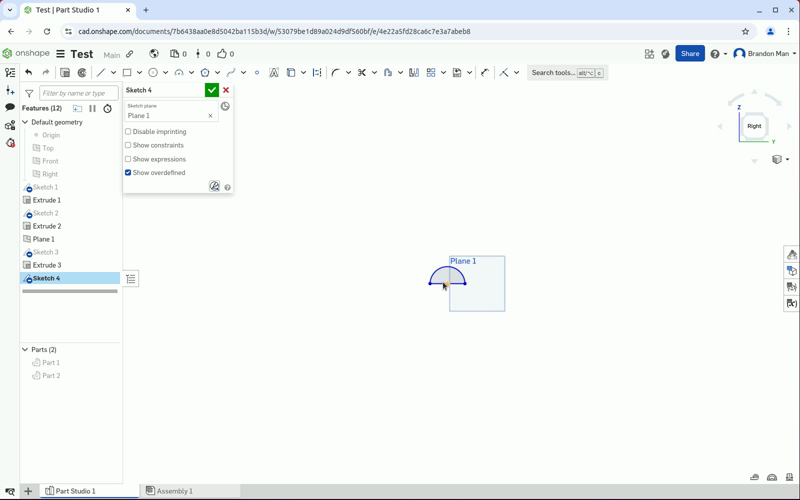
scroll(6)
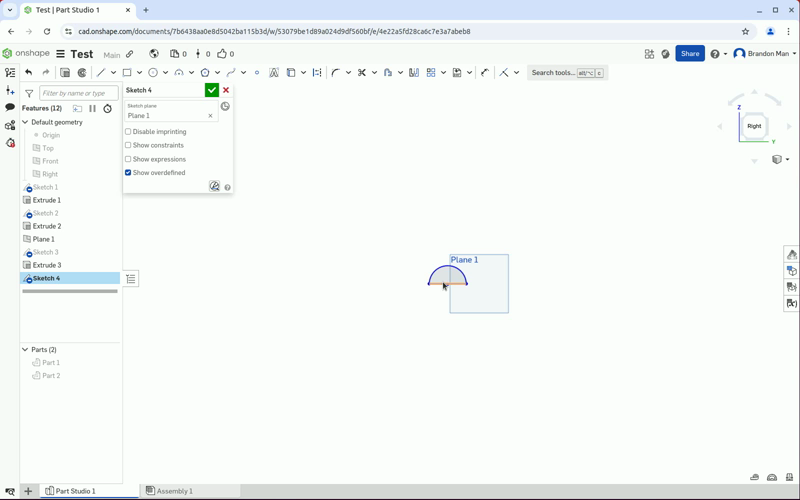
scroll(6)
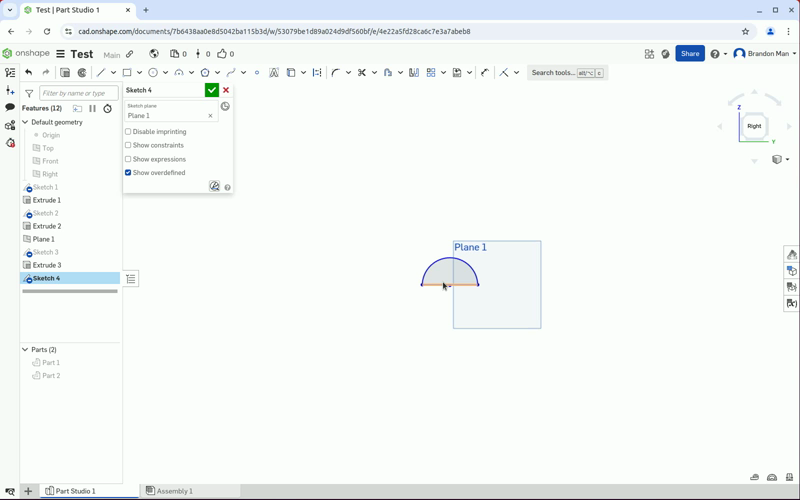
scroll(6)
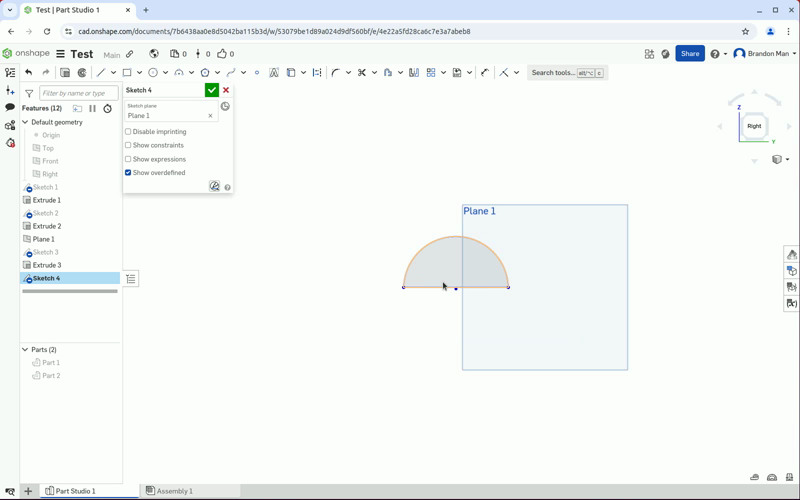
scroll(6)
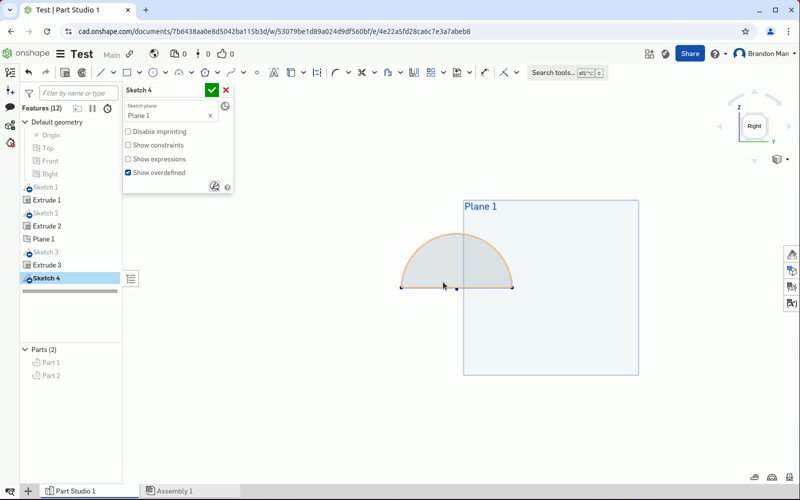
scroll(6)
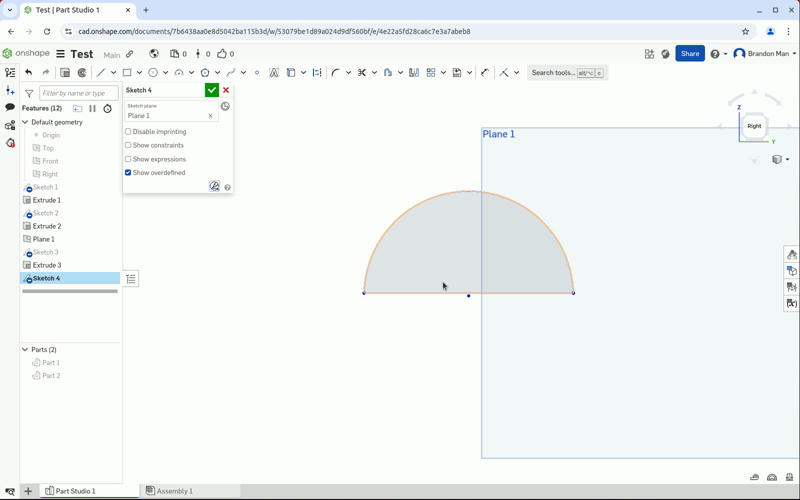
click(443, 281)
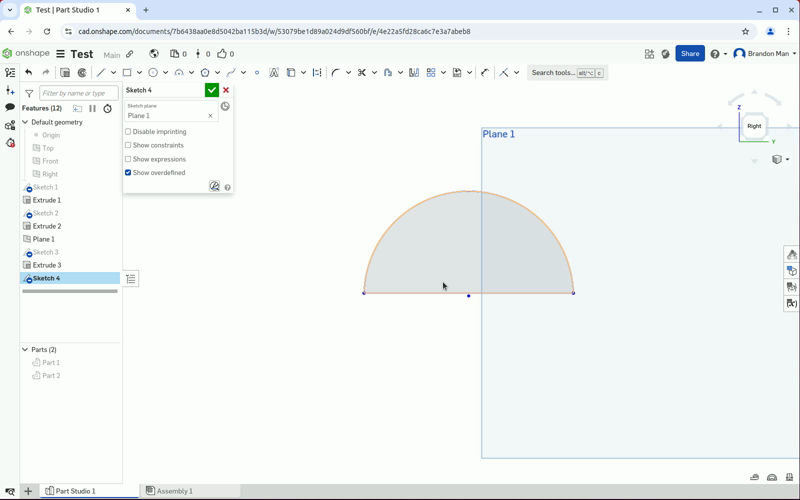
scroll(-6)
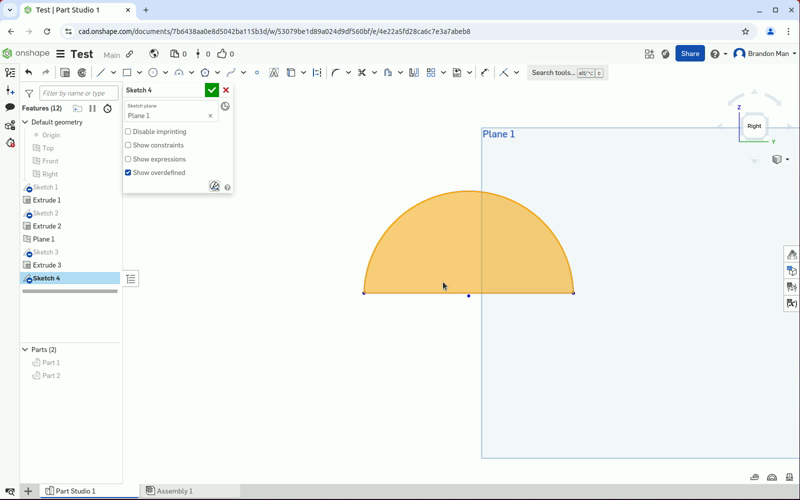
scroll(-6)
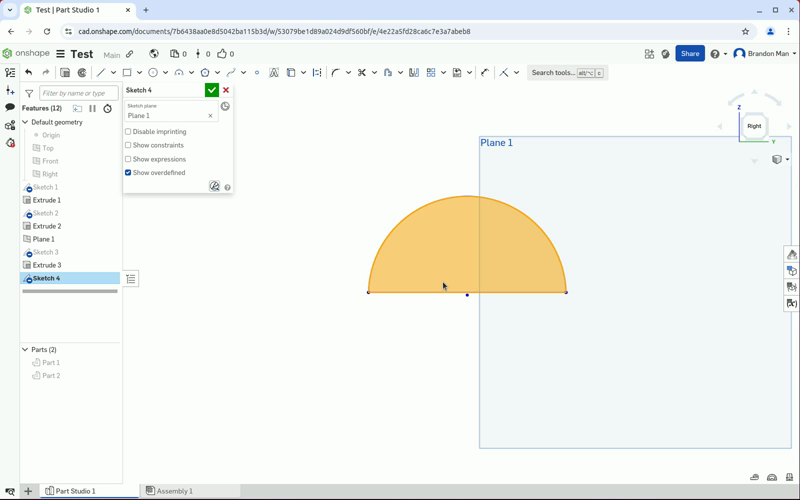
scroll(-6)
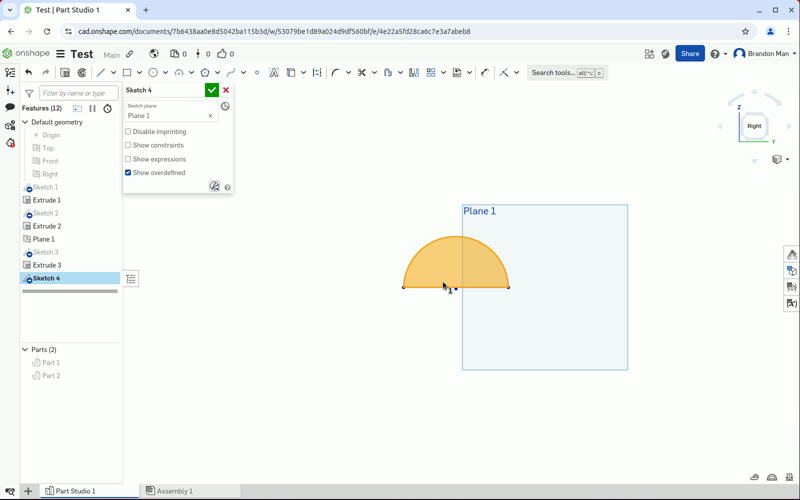
scroll(-6)
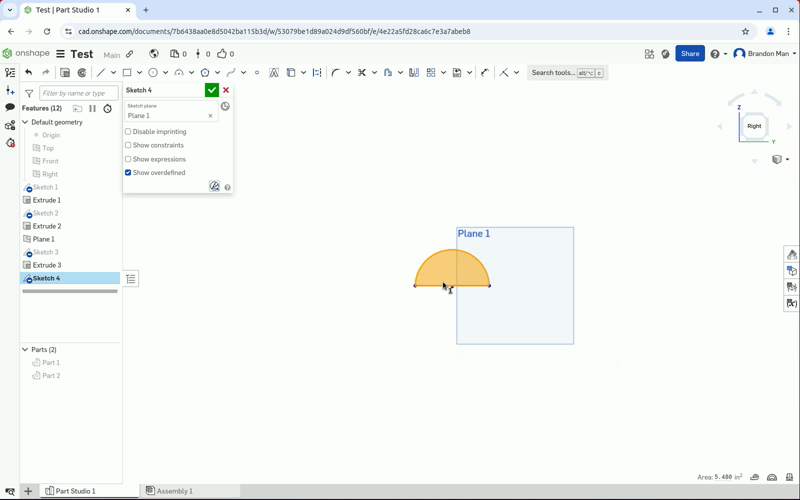
scroll(-6)
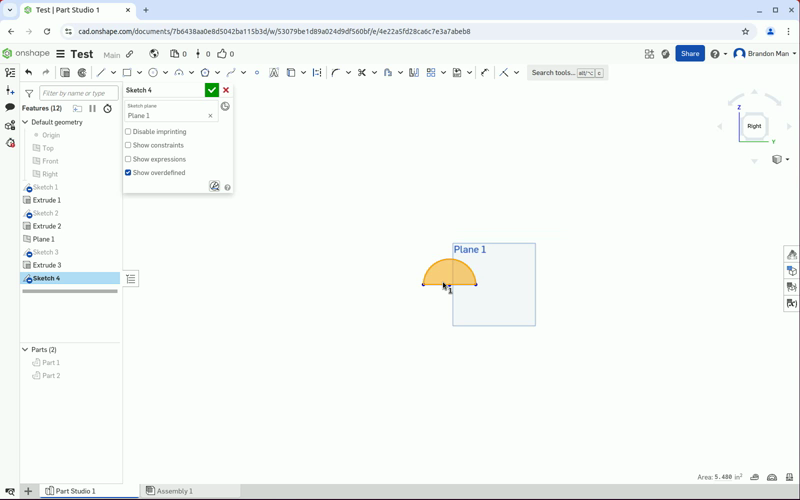
scroll(-6)
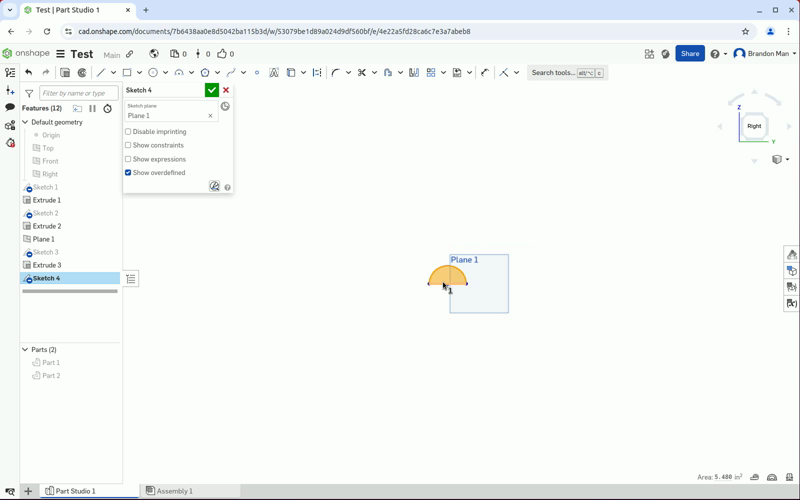
scroll(-6)
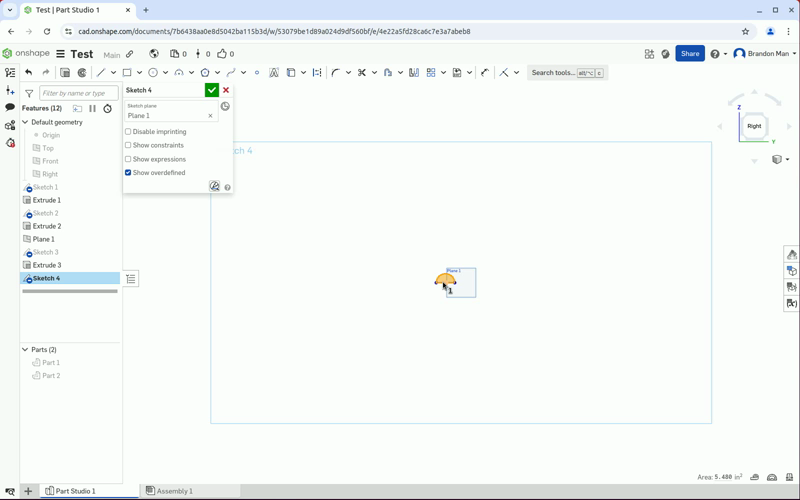
mouse_move(73, 352)
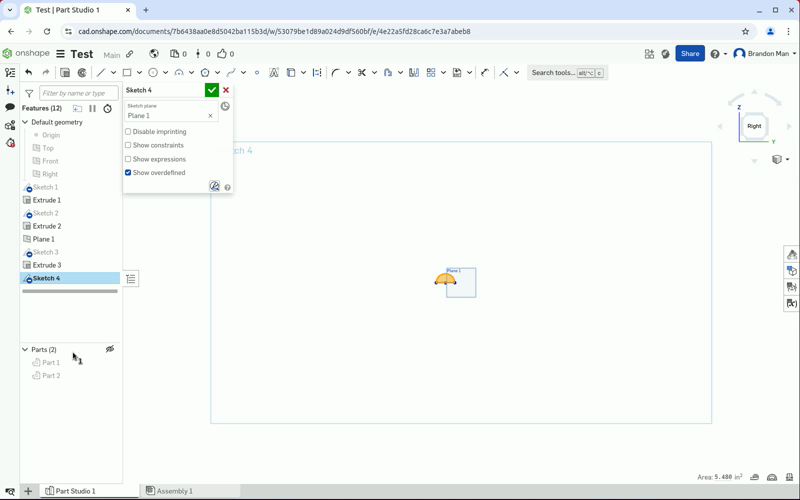
key(shift+y)
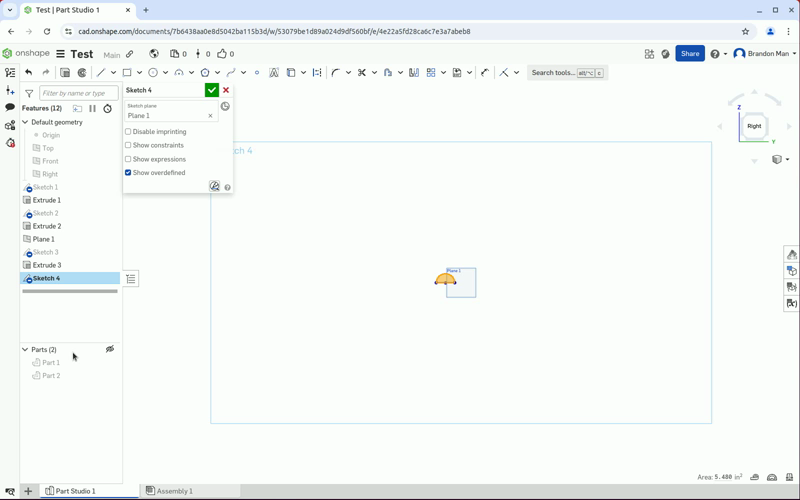
key(shift+e)
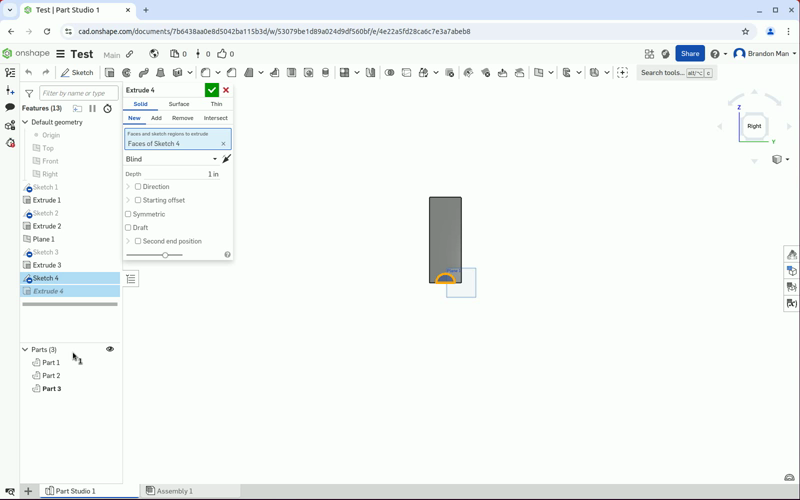
mouse_move(143, 106)
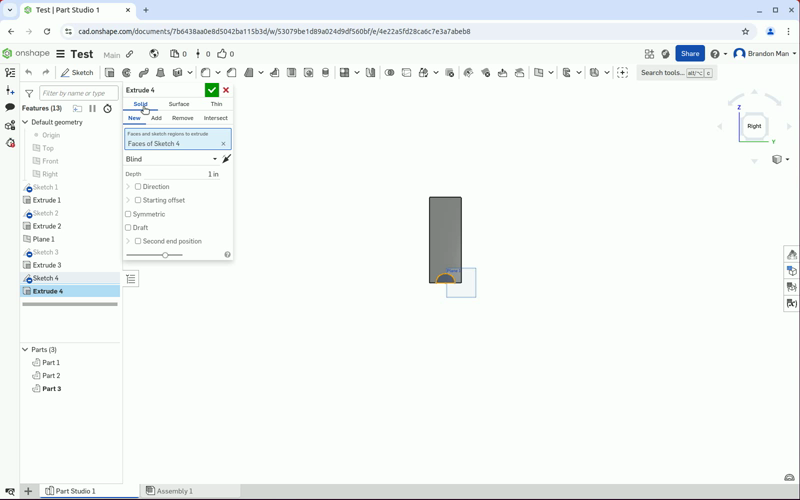
click(143, 106)
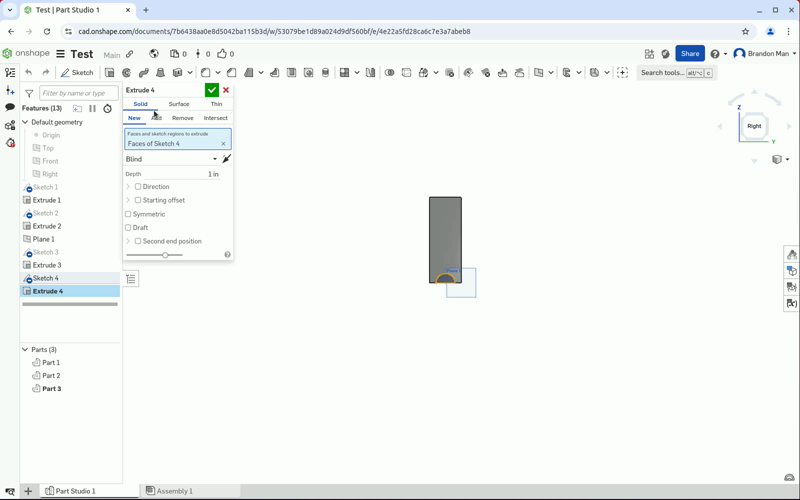
mouse_move(186, 120)
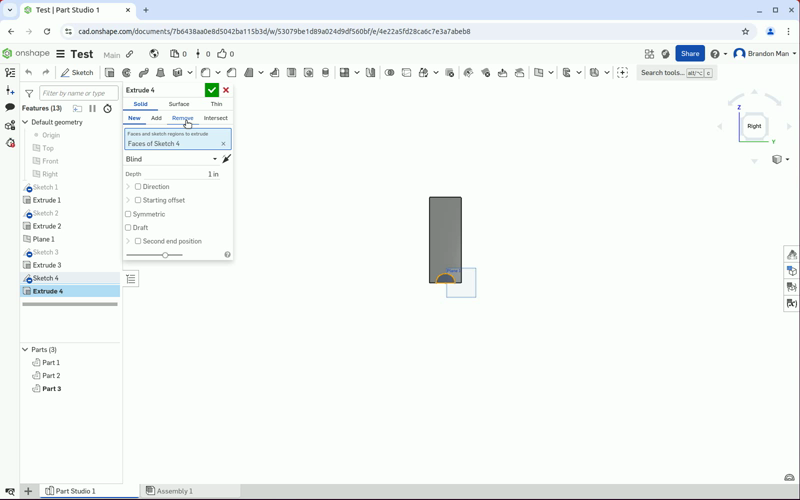
click(186, 120)
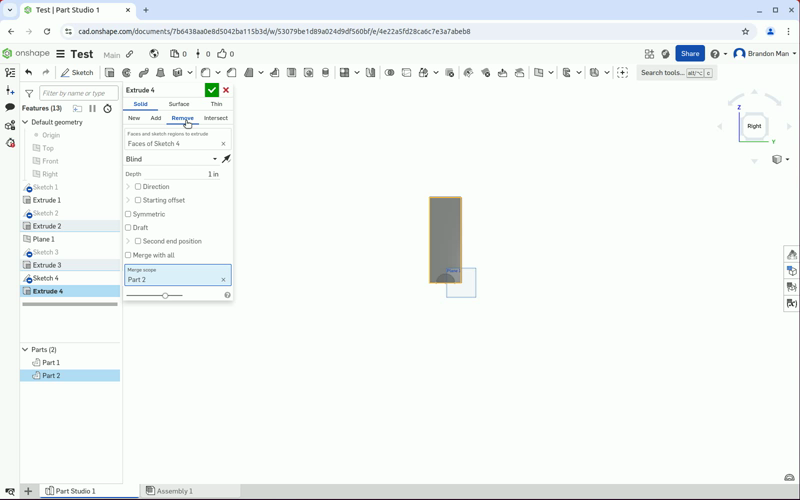
key(tab, 4)
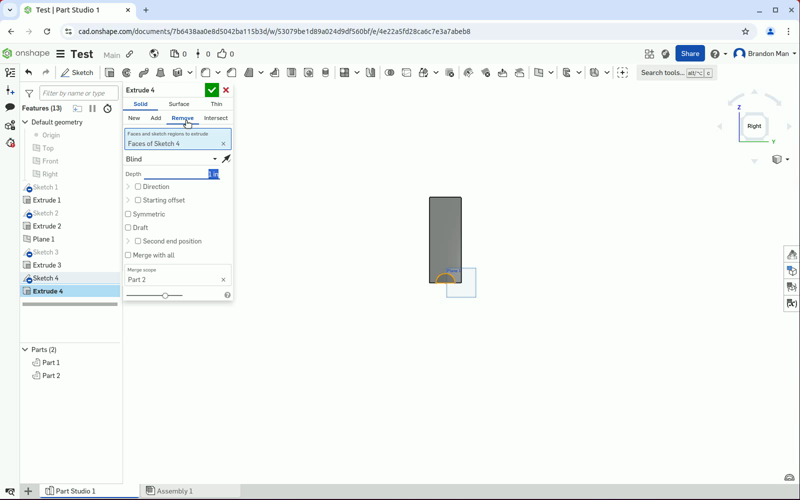
text(30.811)
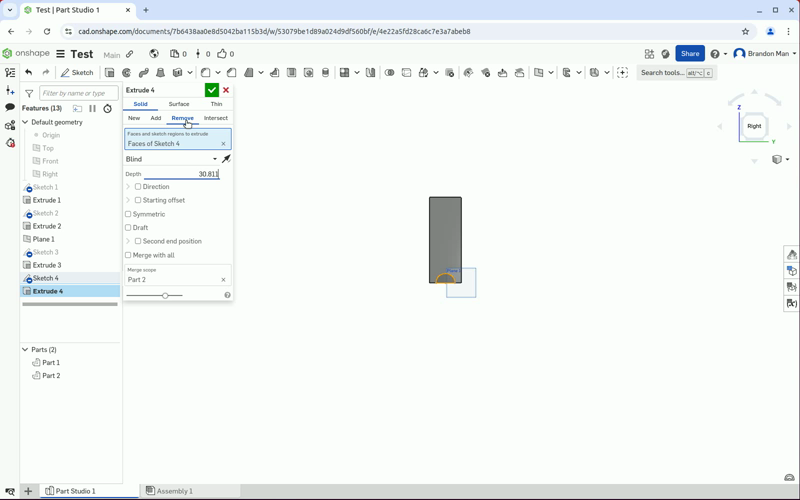
key(tab, 6)
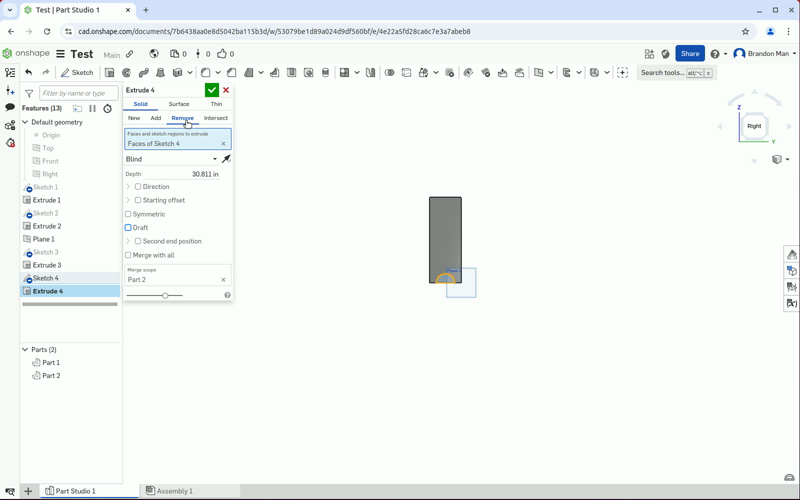
key(space)
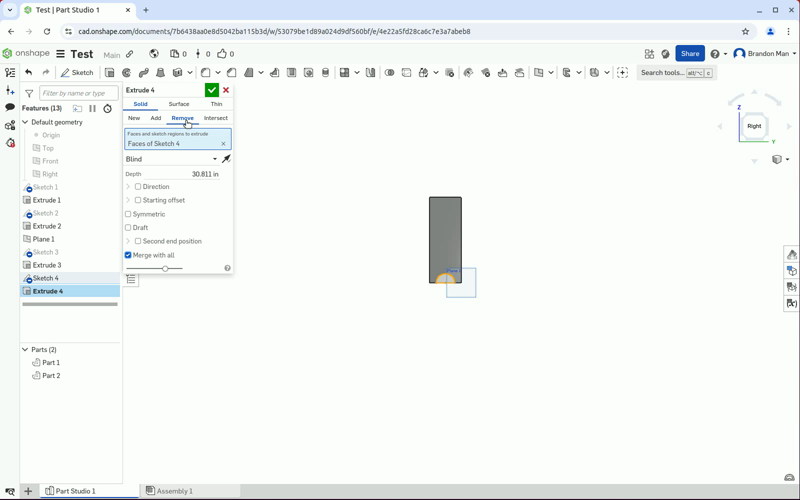
key(enter)
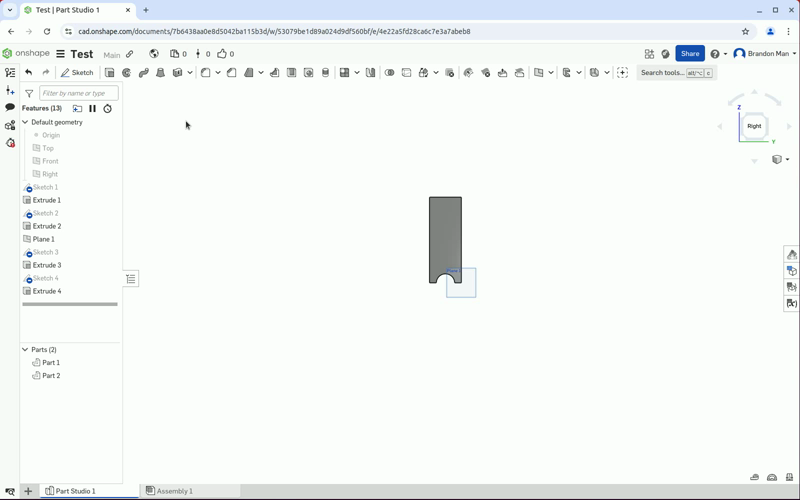
key(shift+h)
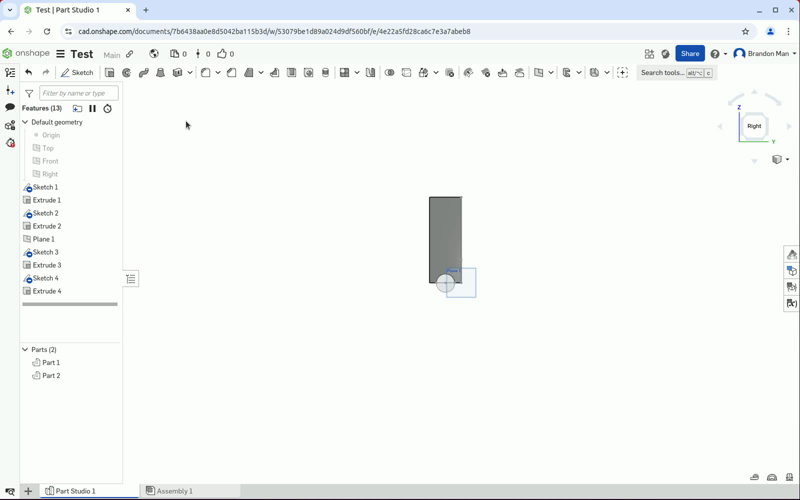
key(shift+h)
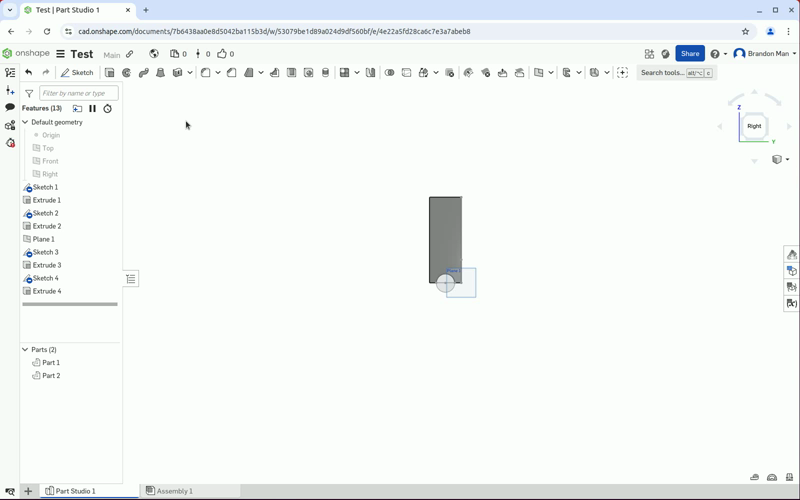
key(shift+7)
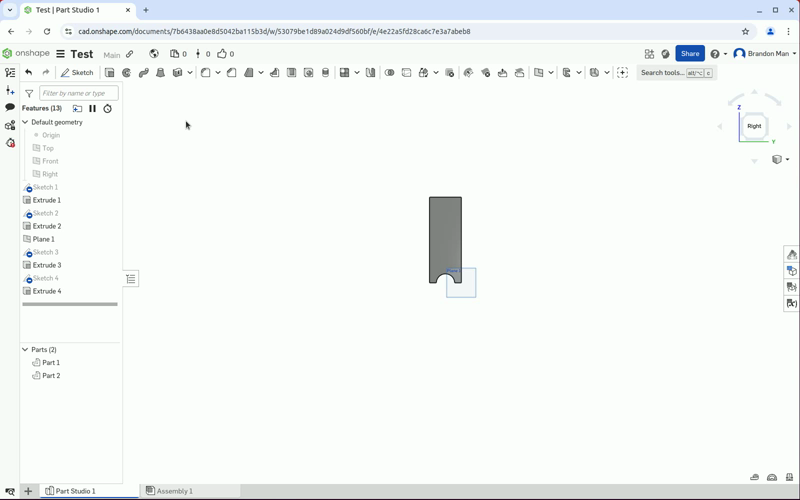
key(right, 2)
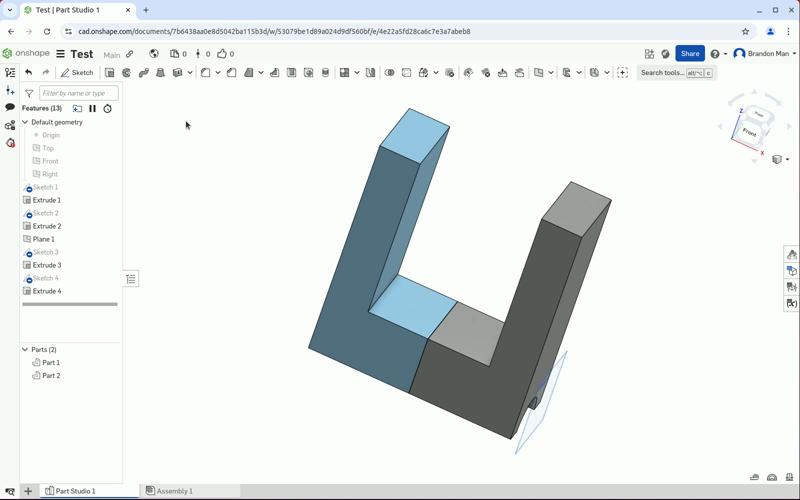
key(down, 2)
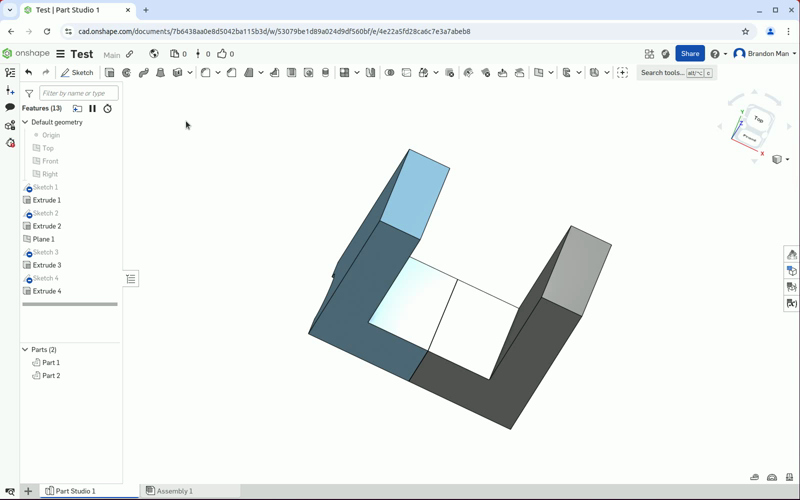
key(up, 2)
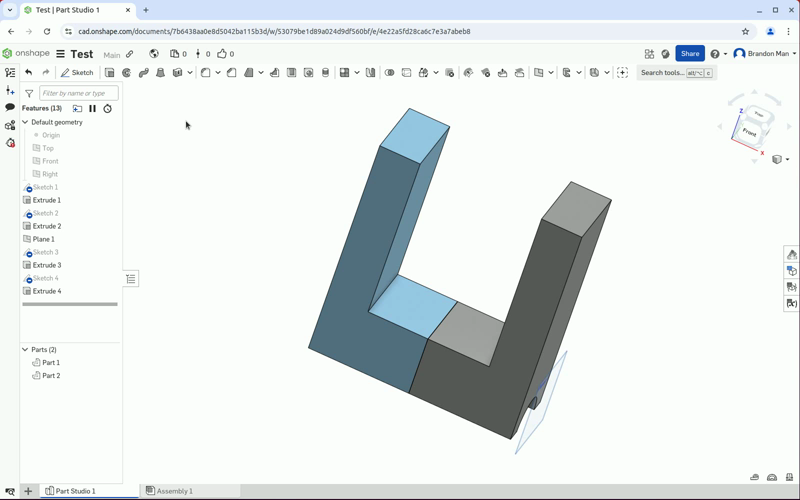
key(left, 2)
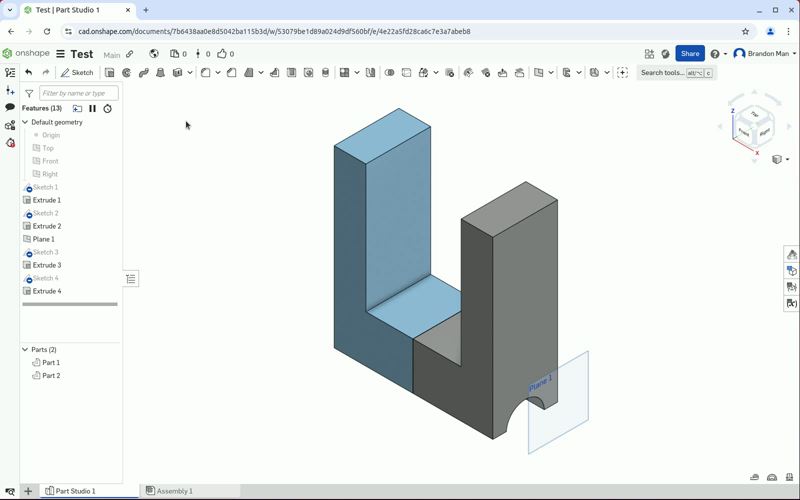
mouse_move(73, 189)
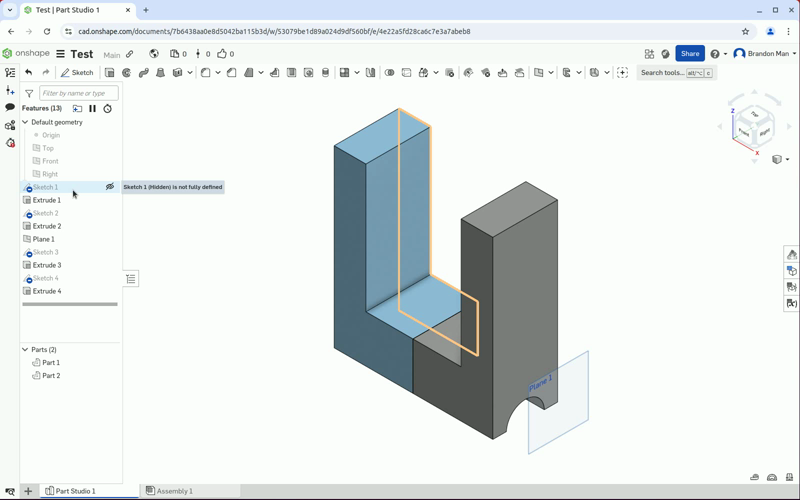
click(73, 189)